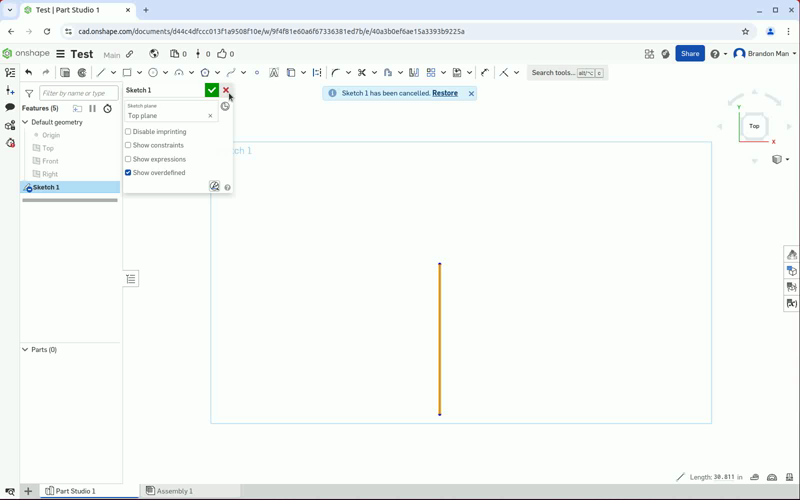
key(shift+h)
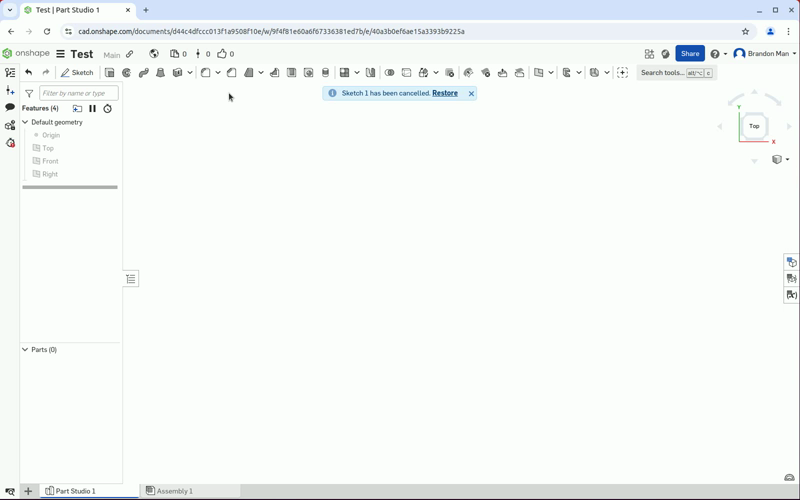
mouse_move(73, 352)
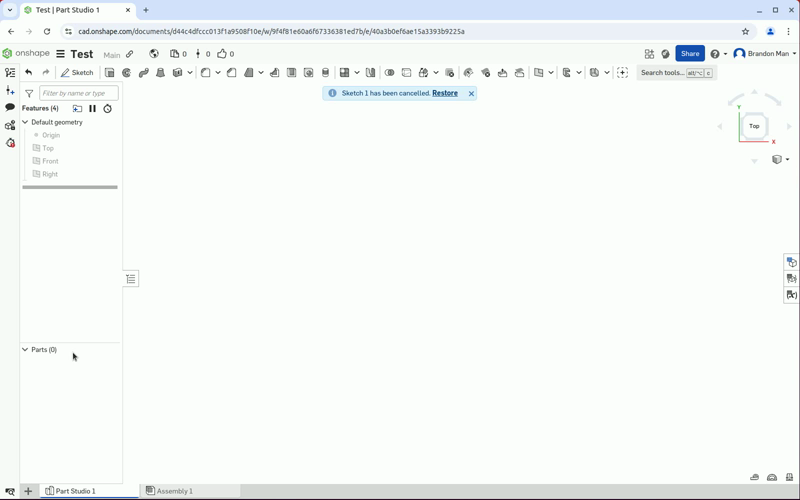
key(y)
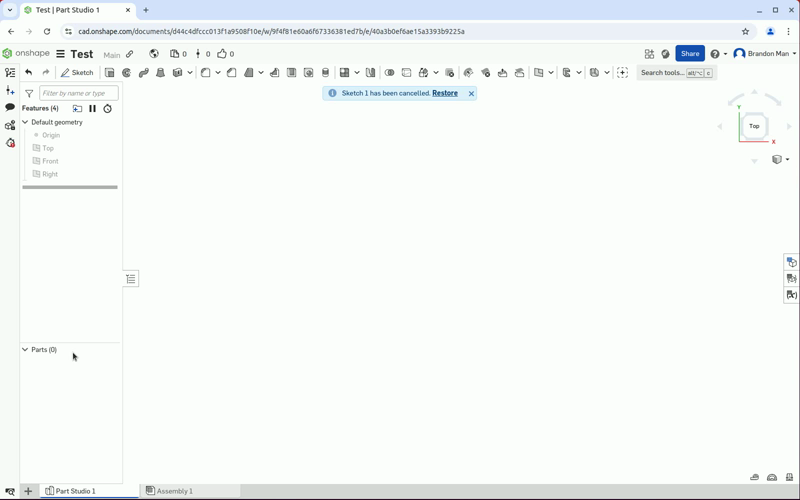
key(shift+p)
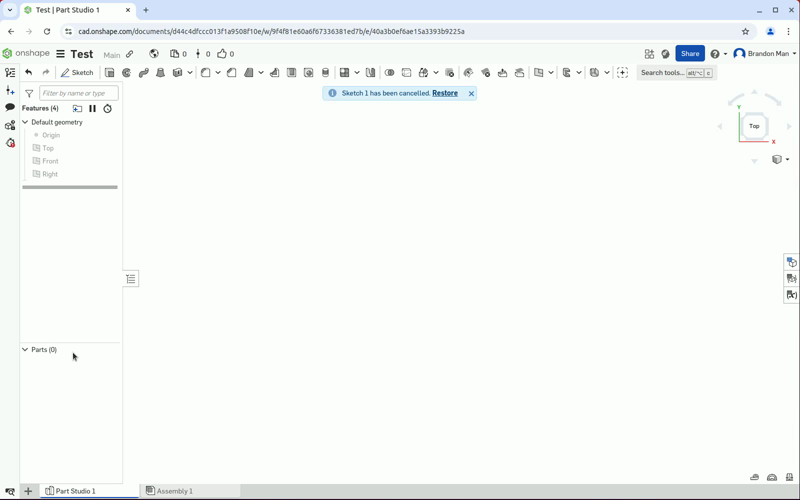
key(space)
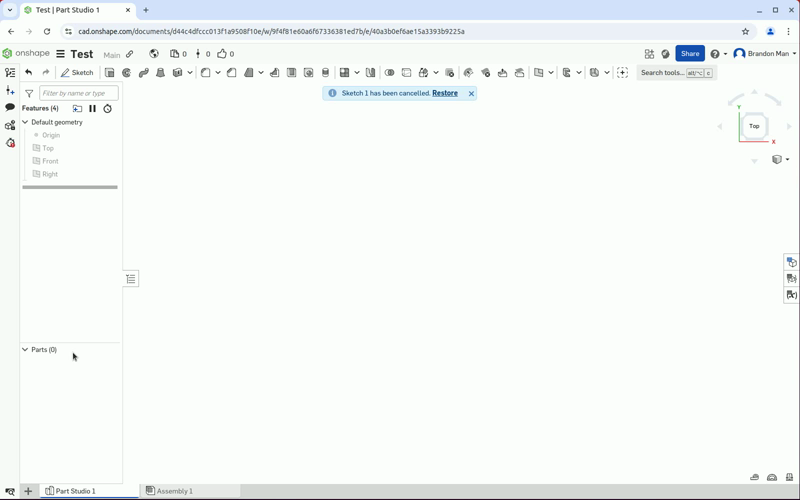
key_down(shift)
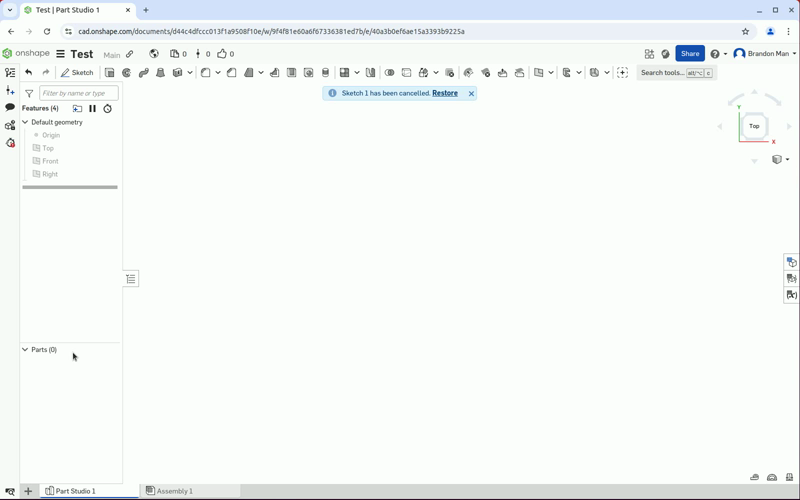
key(up)
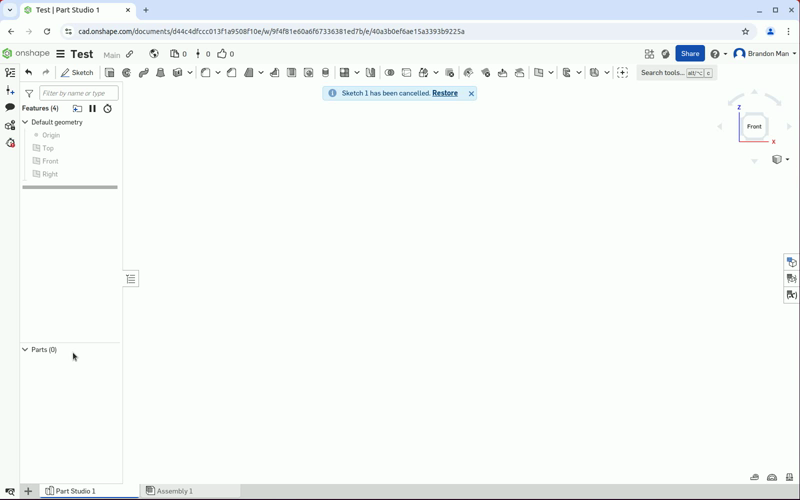
key_up(shift)
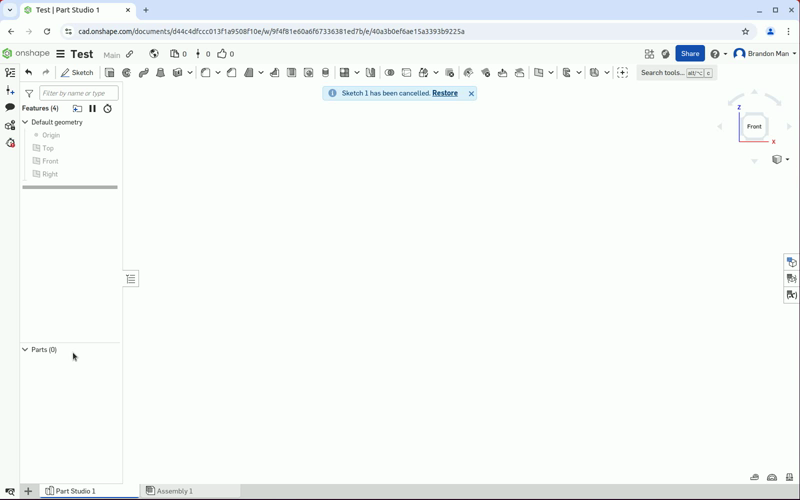
mouse_move(73, 352)
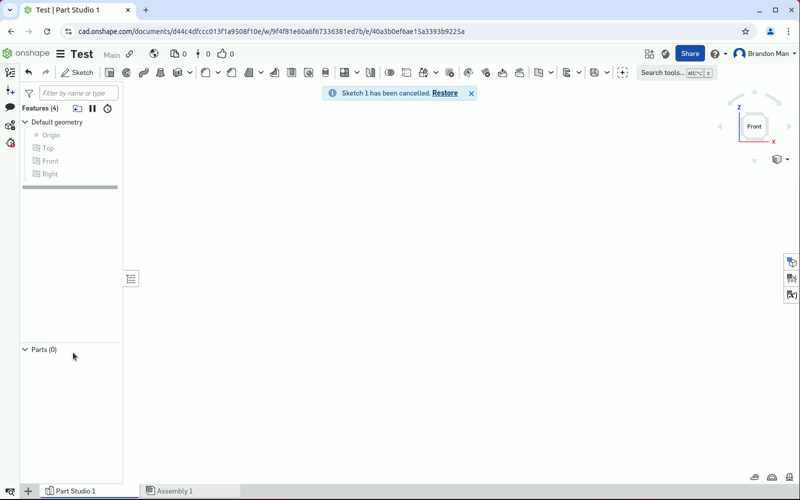
key(shift+y)
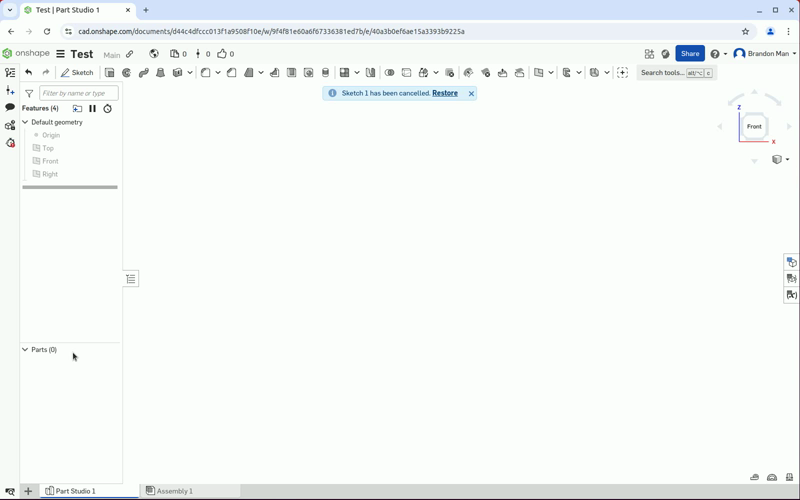
key(shift+s)
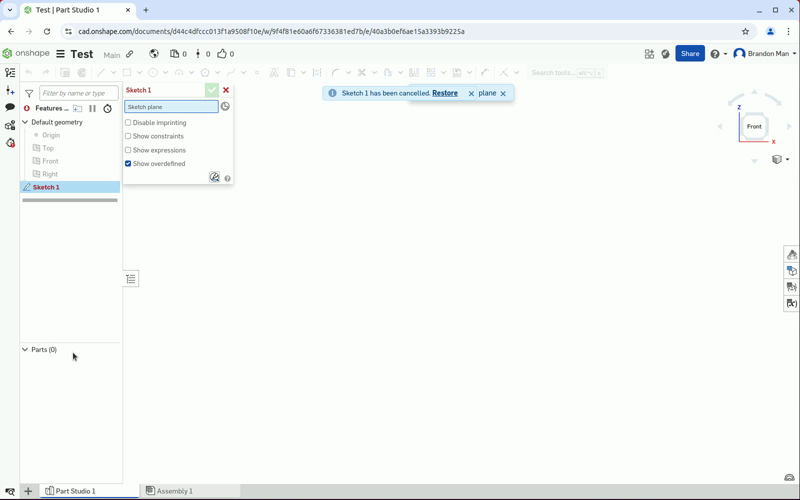
mouse_move(73, 163)
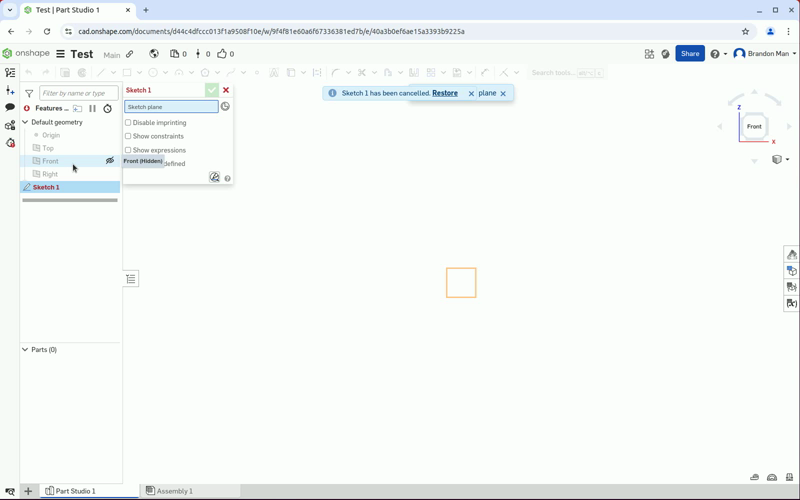
click(73, 163)
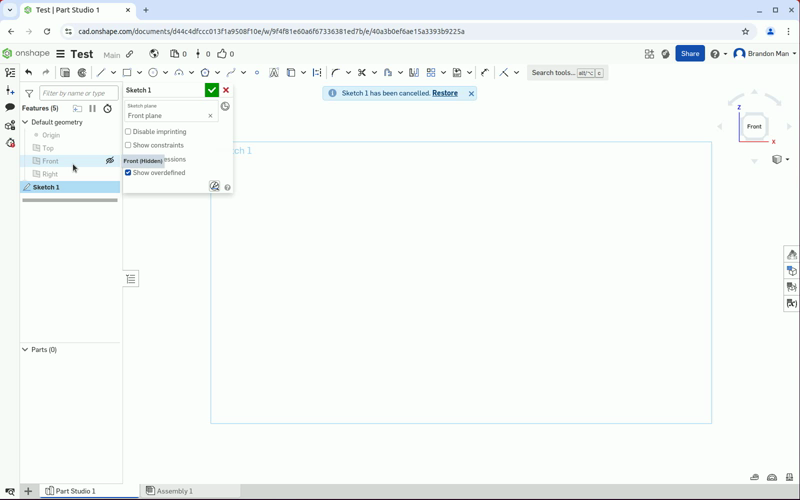
mouse_move(73, 352)
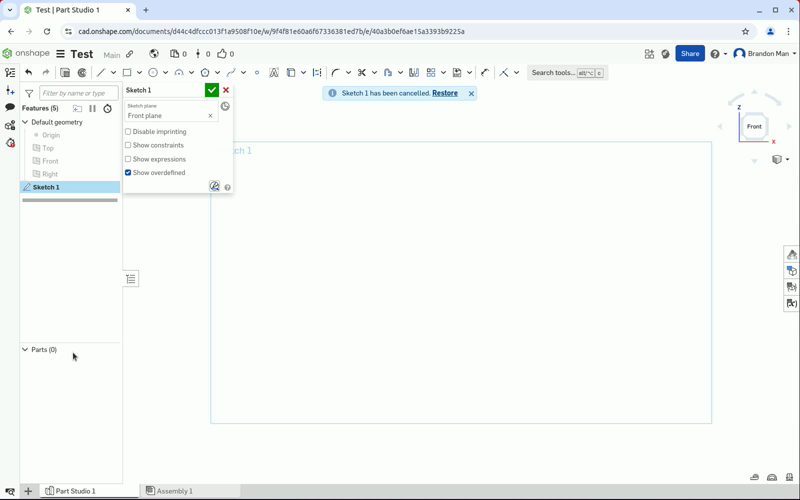
key(y)
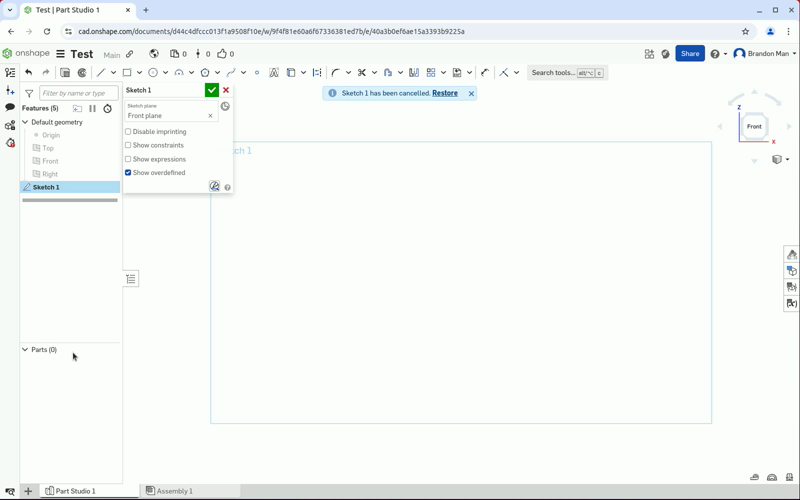
key(c)
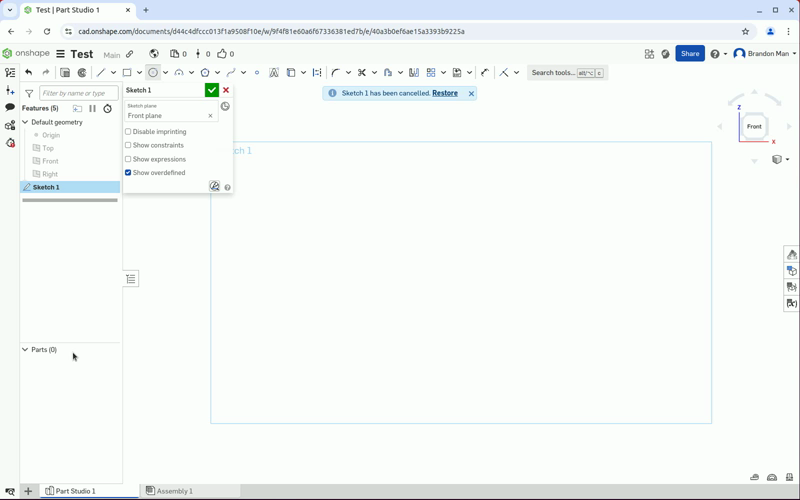
key_down(shift)
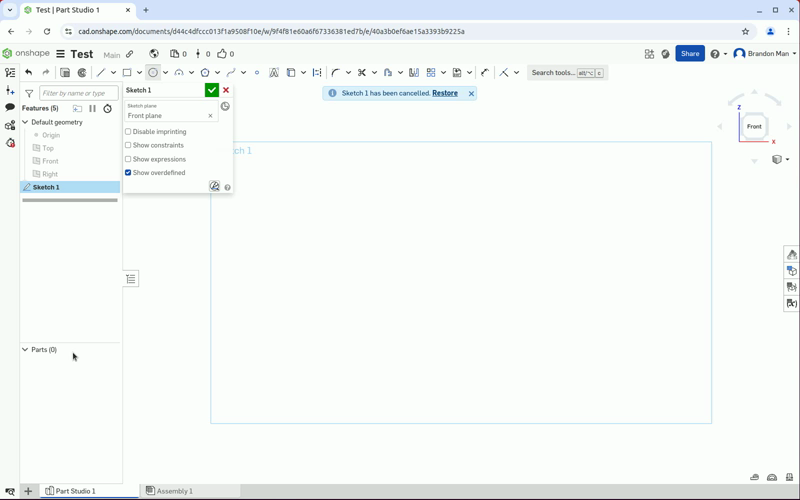
mouse_move(461, 175)
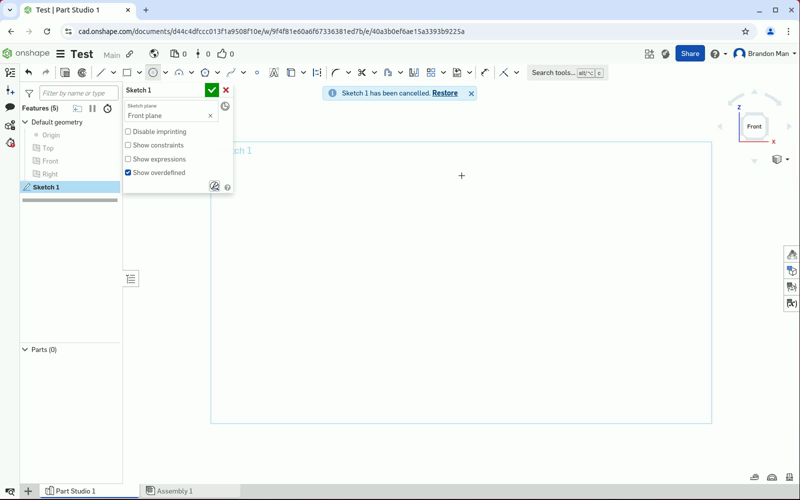
click(461, 175)
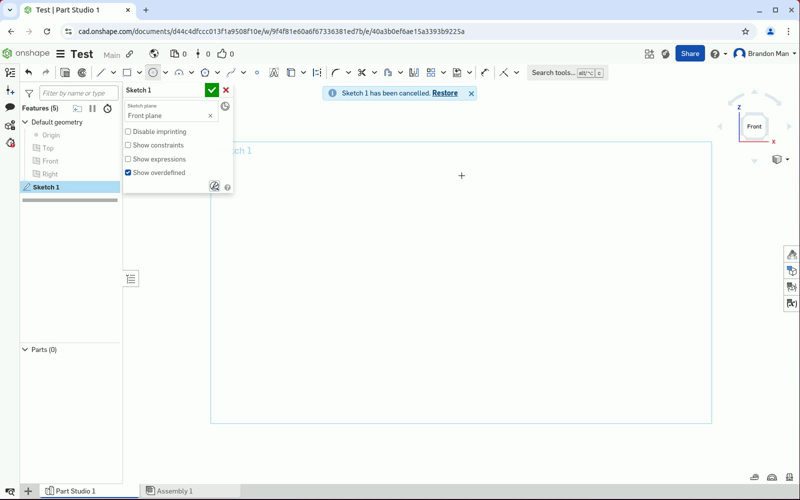
key_up(shift)
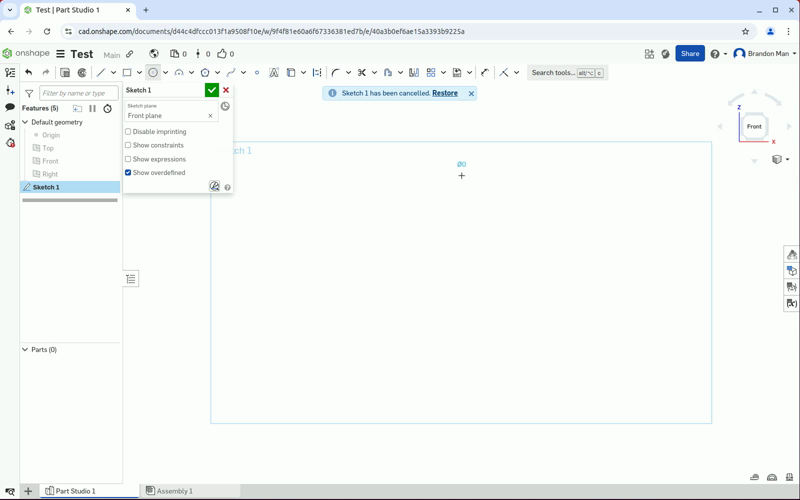
mouse_move(467, 175)
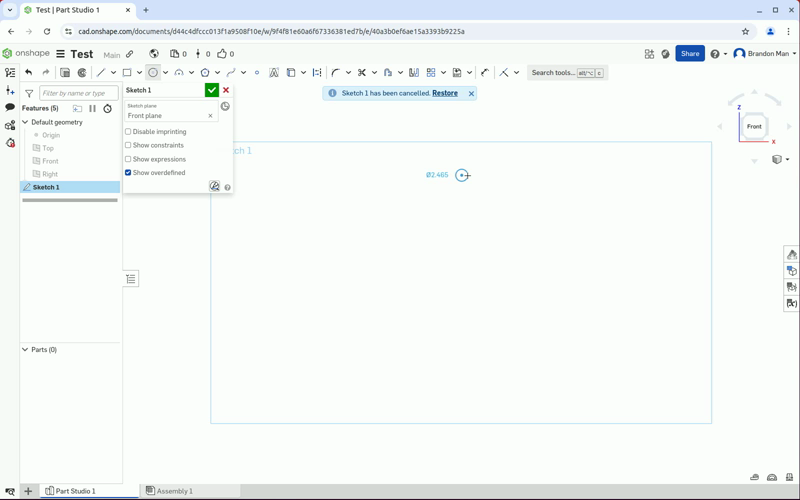
click(467, 175)
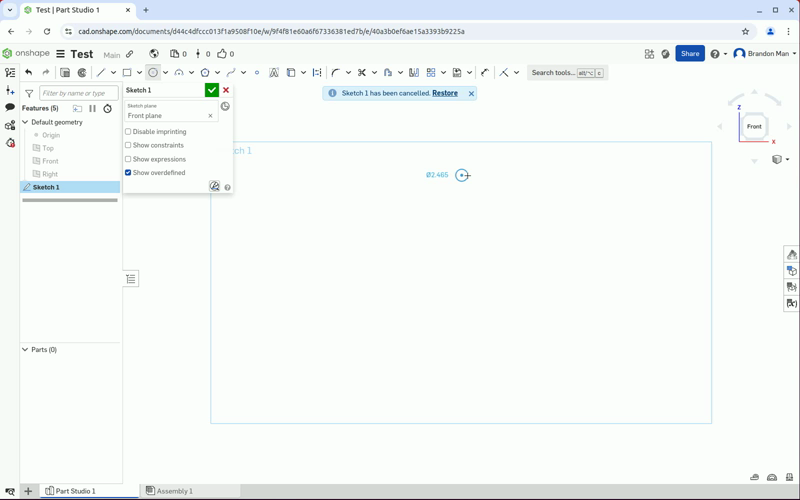
key(esc)
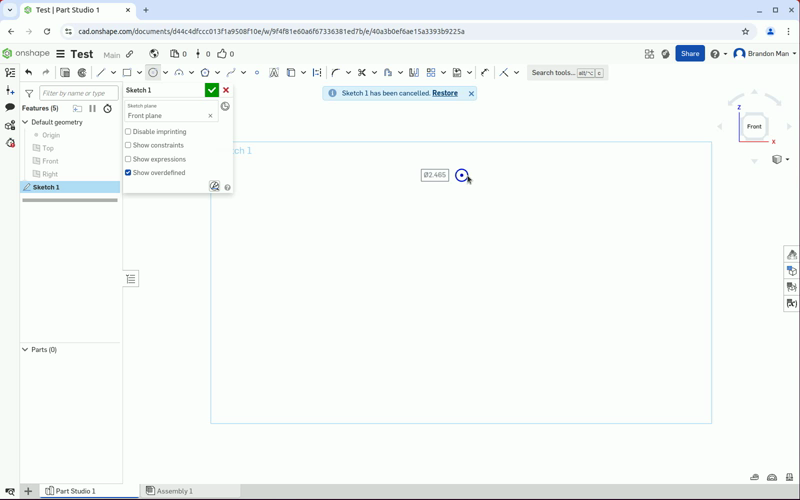
mouse_move(467, 174)
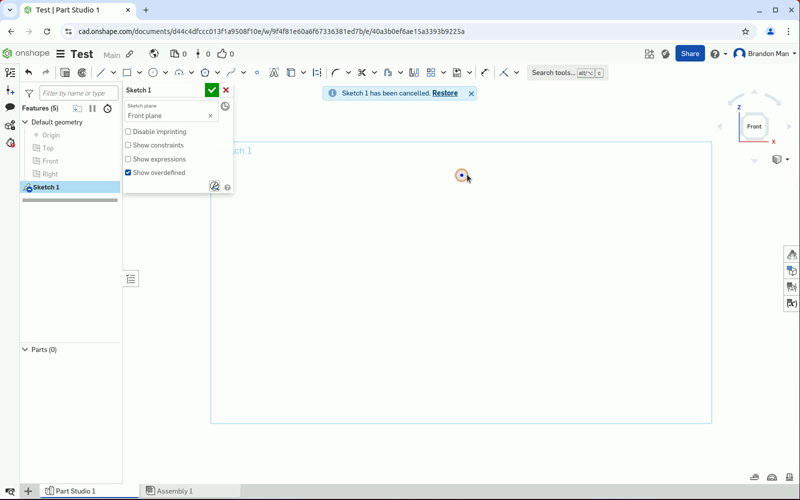
scroll(6)
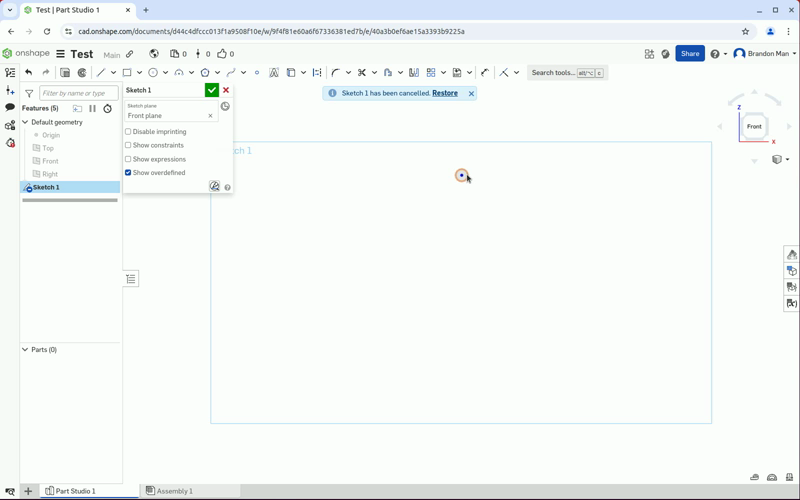
scroll(6)
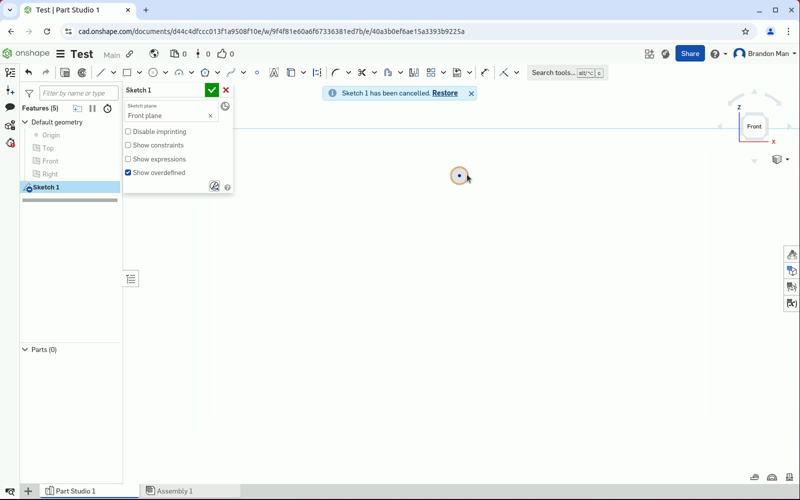
scroll(6)
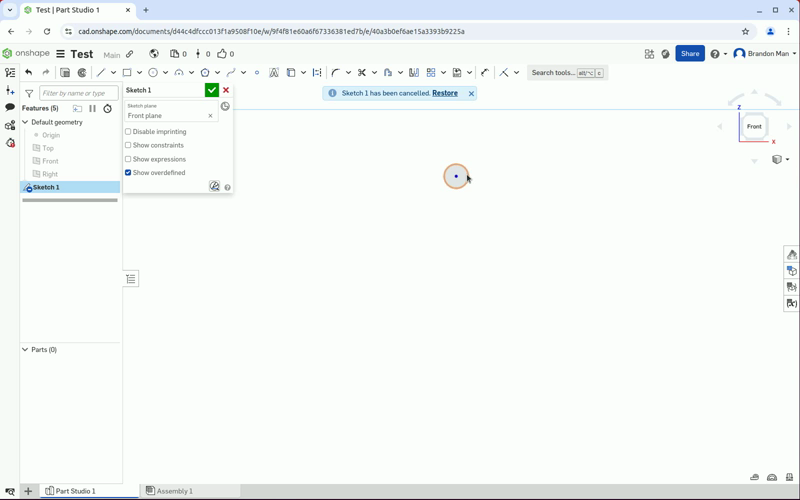
scroll(6)
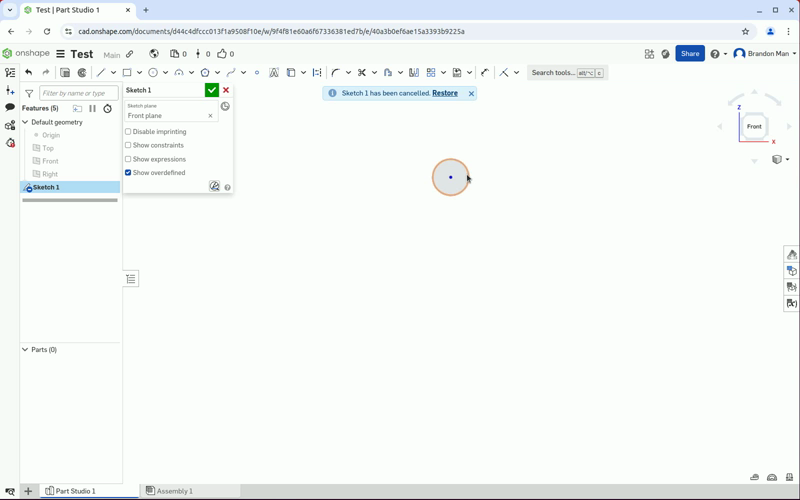
scroll(6)
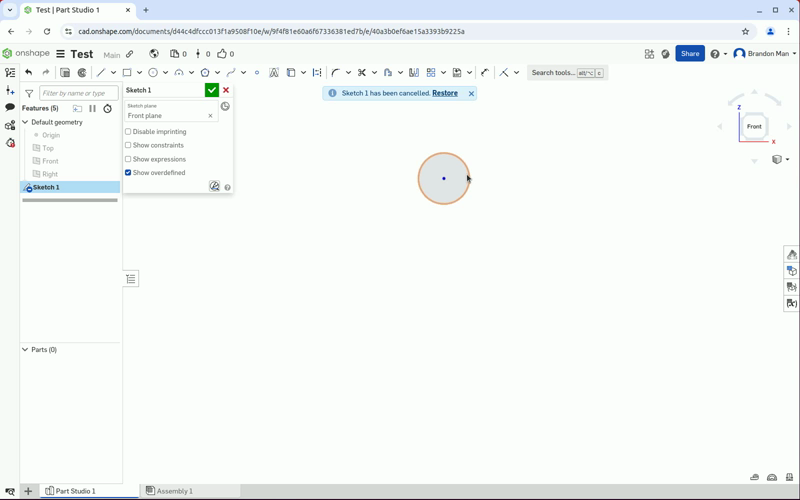
scroll(6)
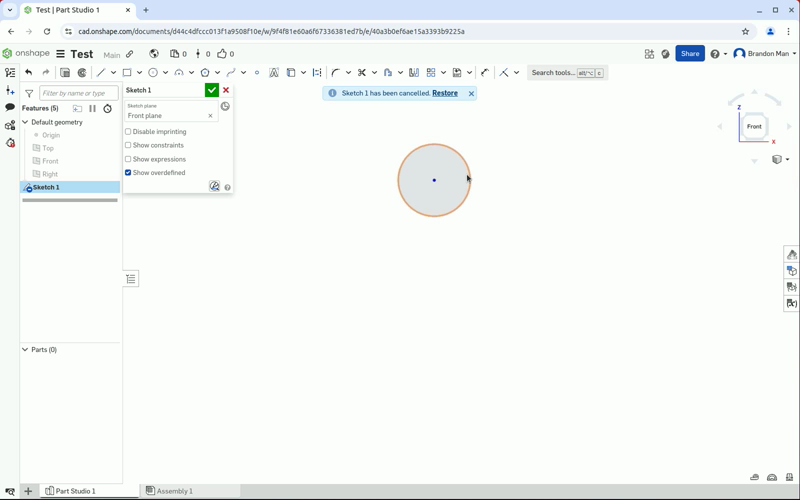
scroll(6)
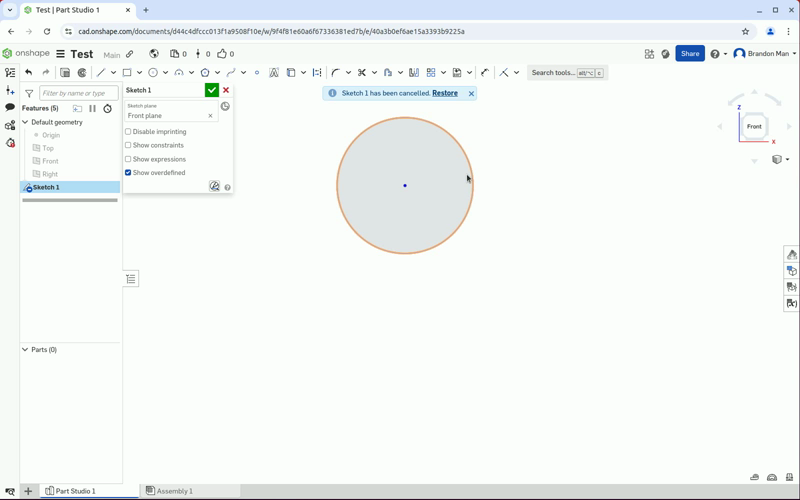
click(467, 174)
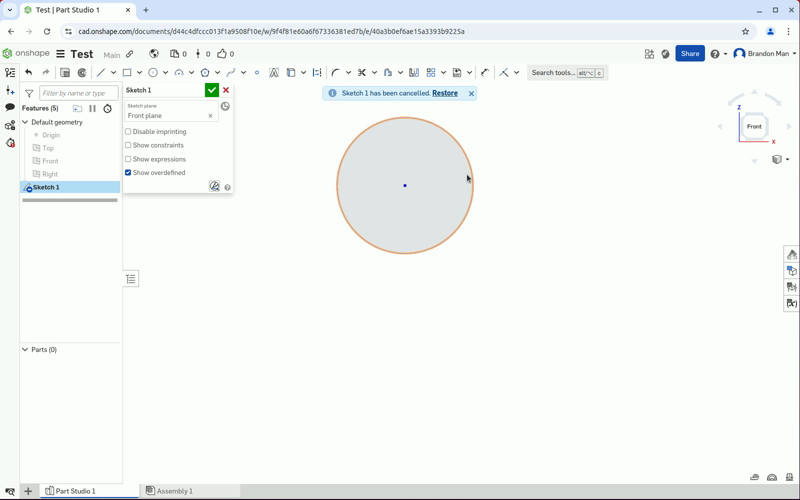
scroll(-6)
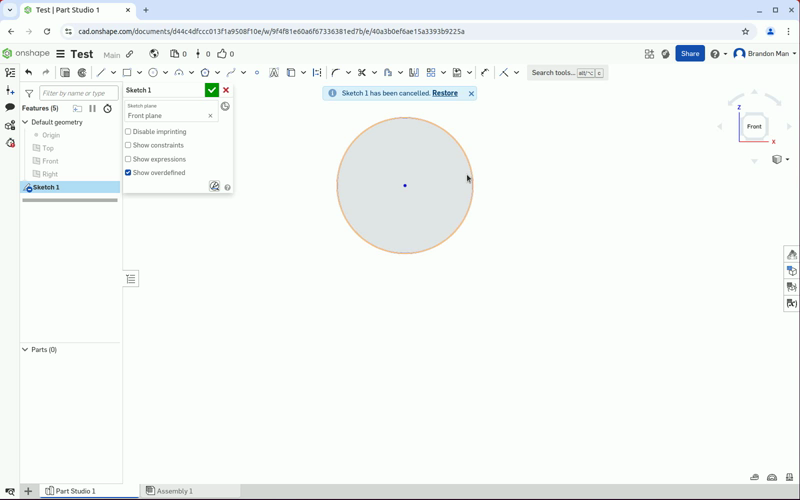
scroll(-6)
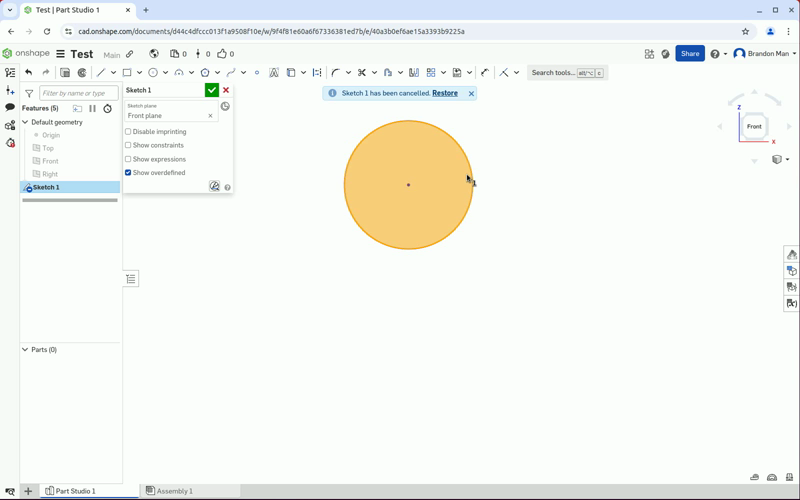
scroll(-6)
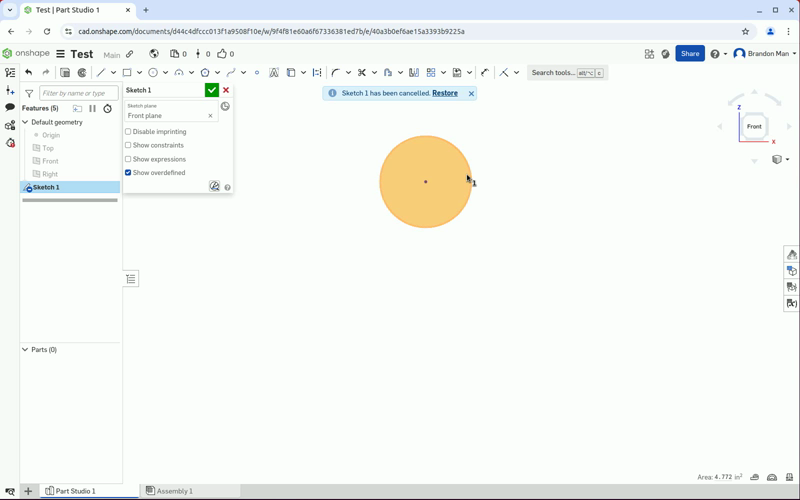
scroll(-6)
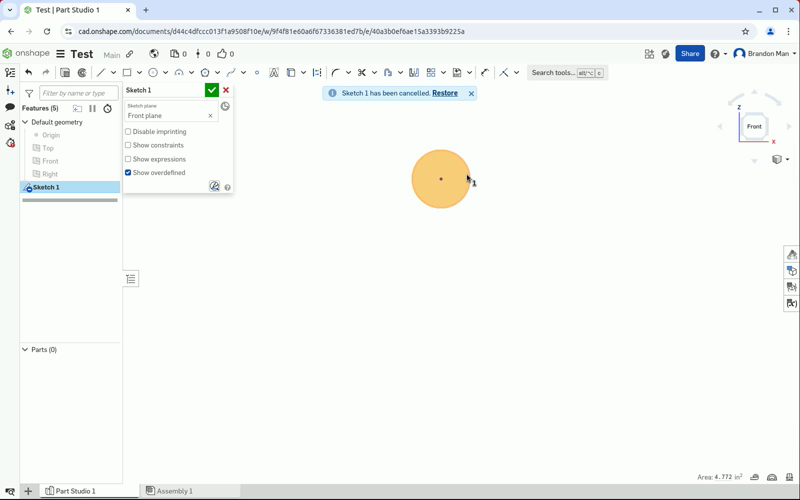
scroll(-6)
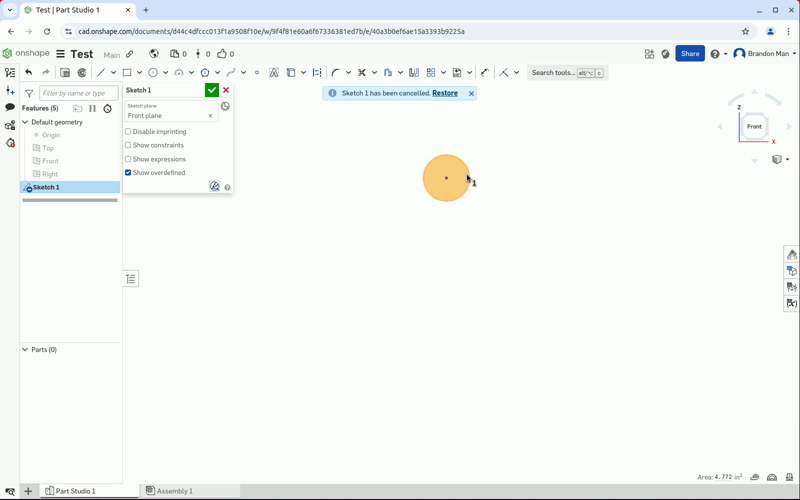
scroll(-6)
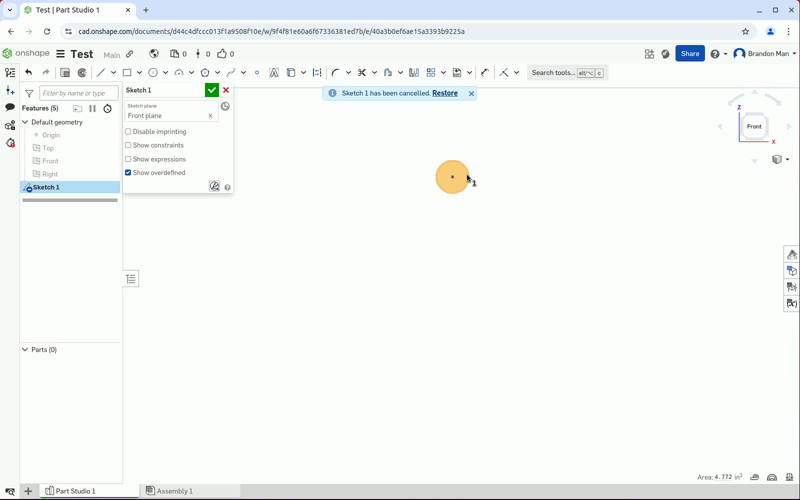
scroll(-6)
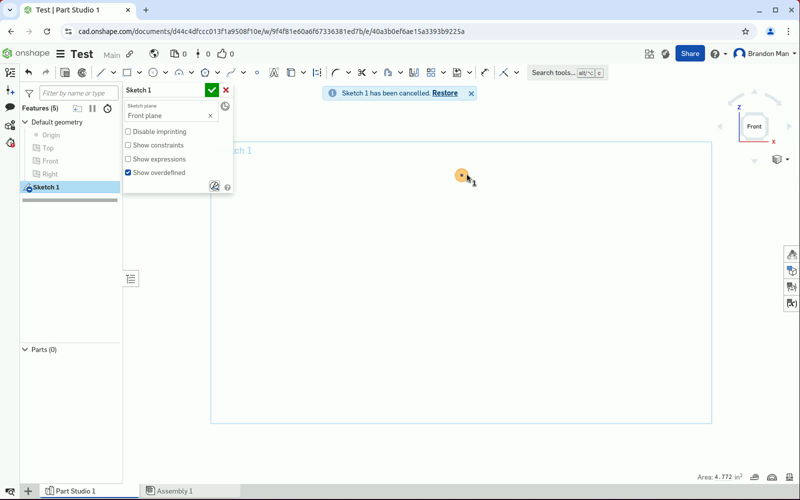
mouse_move(73, 352)
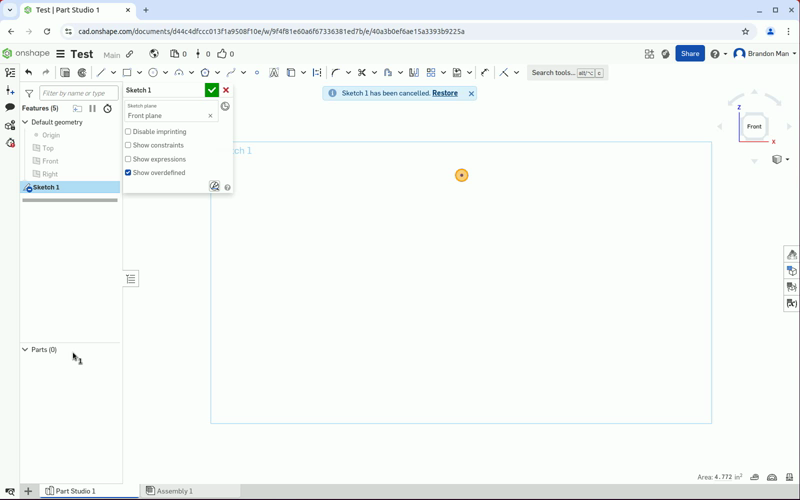
key(shift+y)
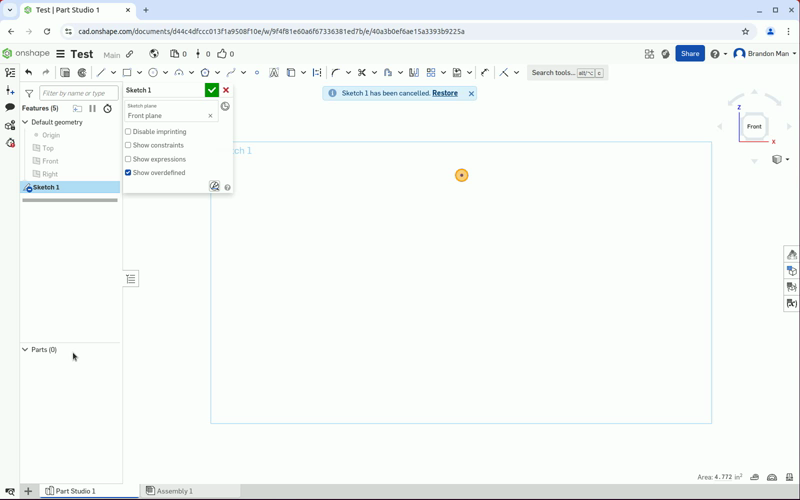
key(shift+e)
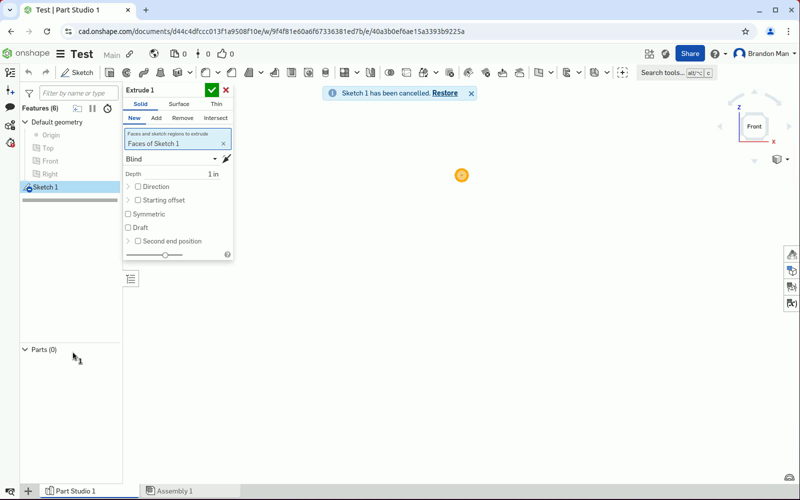
mouse_move(143, 106)
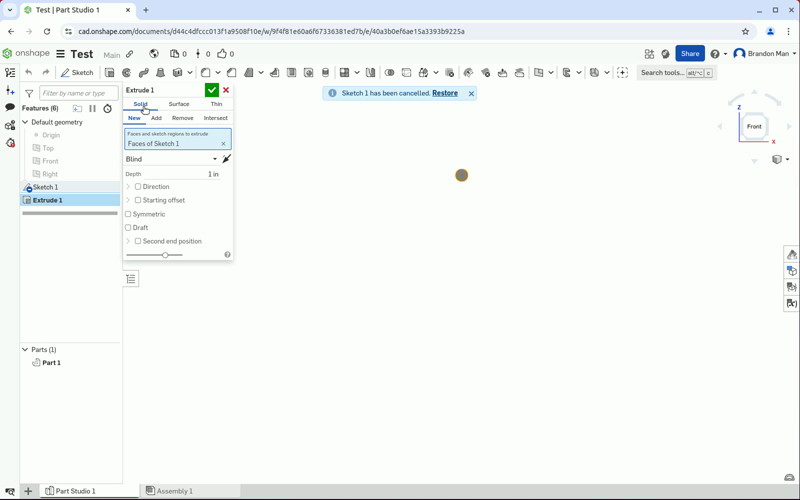
click(143, 106)
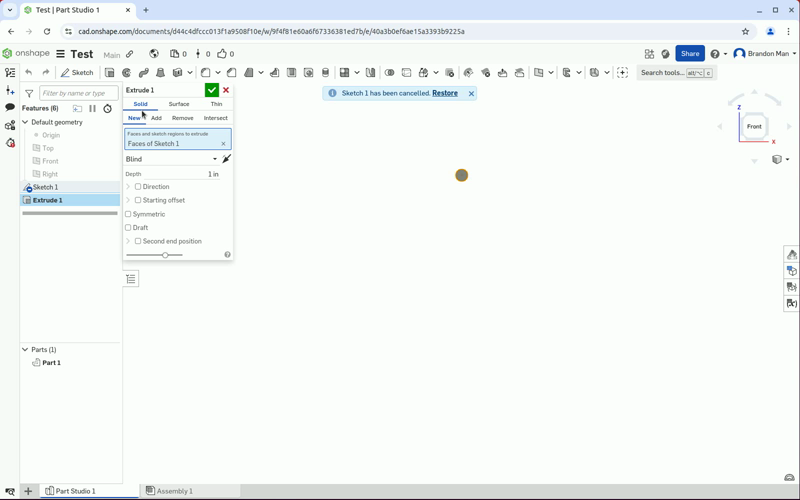
mouse_move(137, 120)
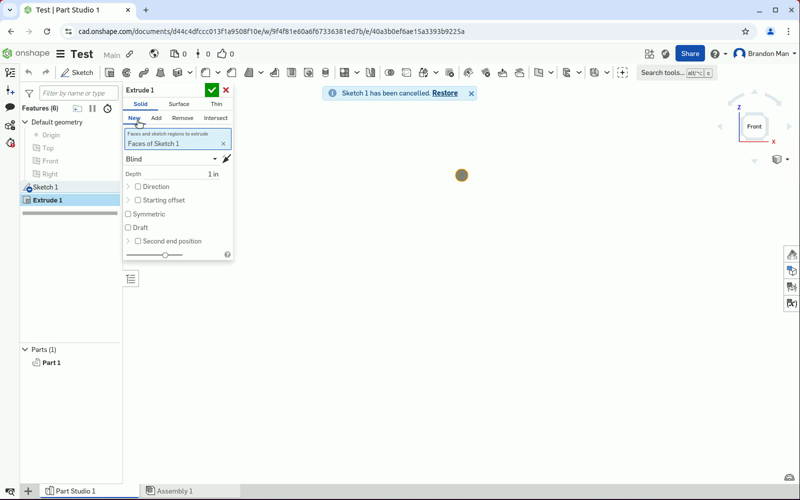
click(137, 120)
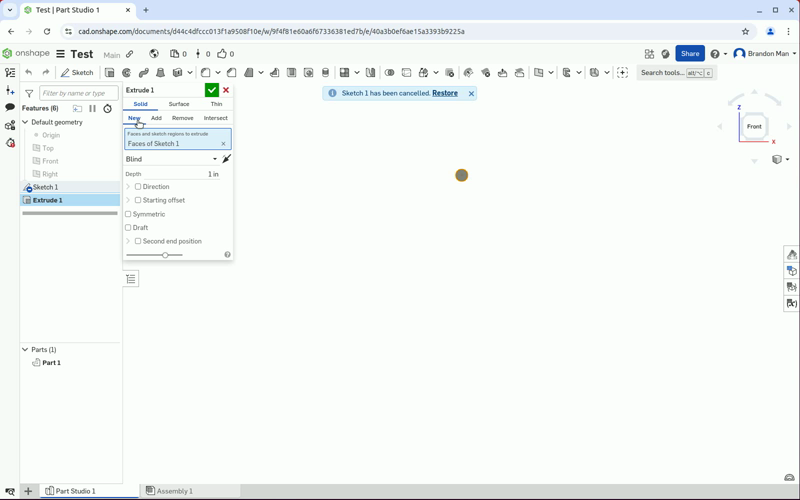
key(tab, 4)
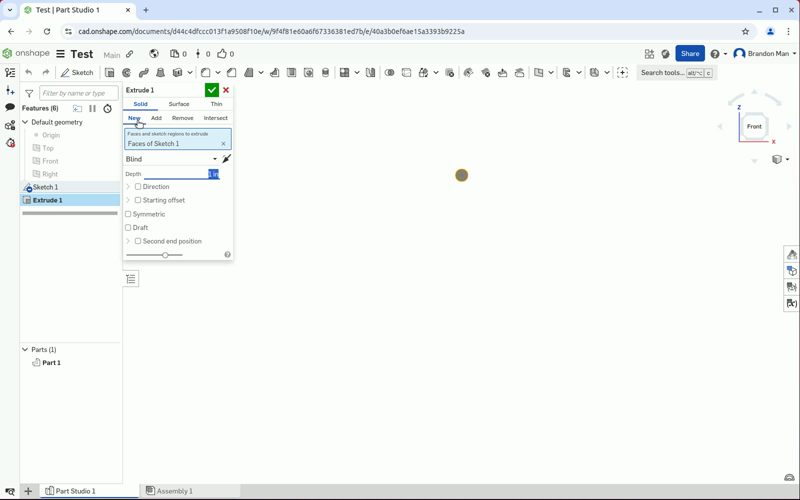
text(1.926)
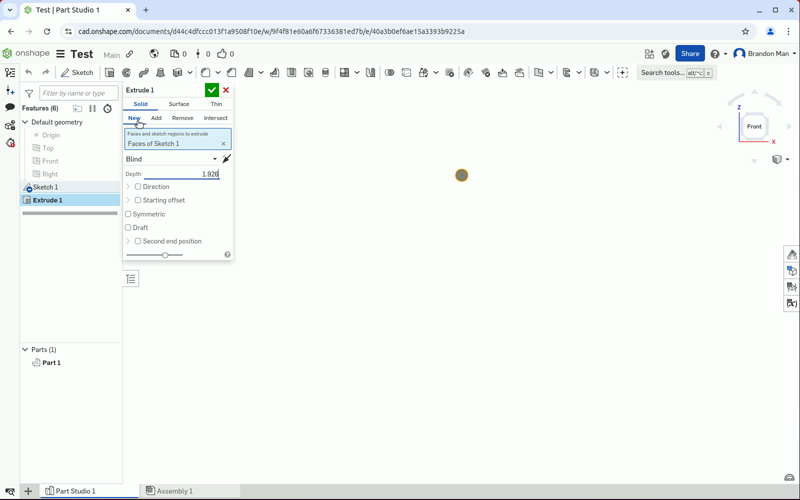
key(enter)
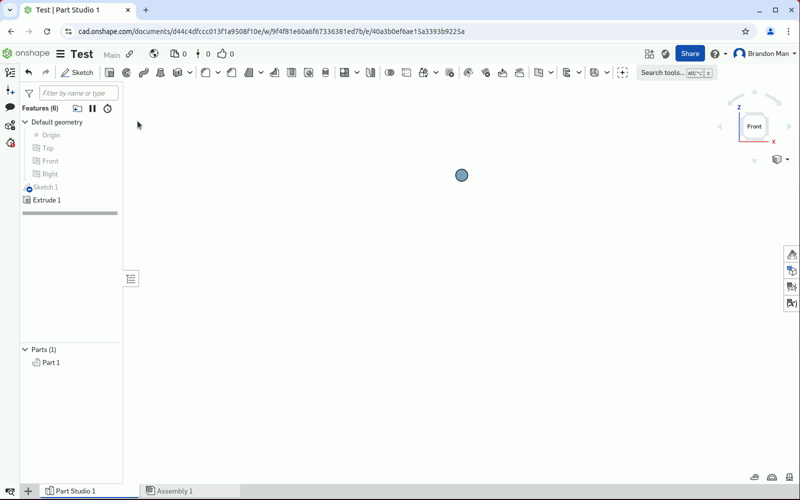
key(shift+h)
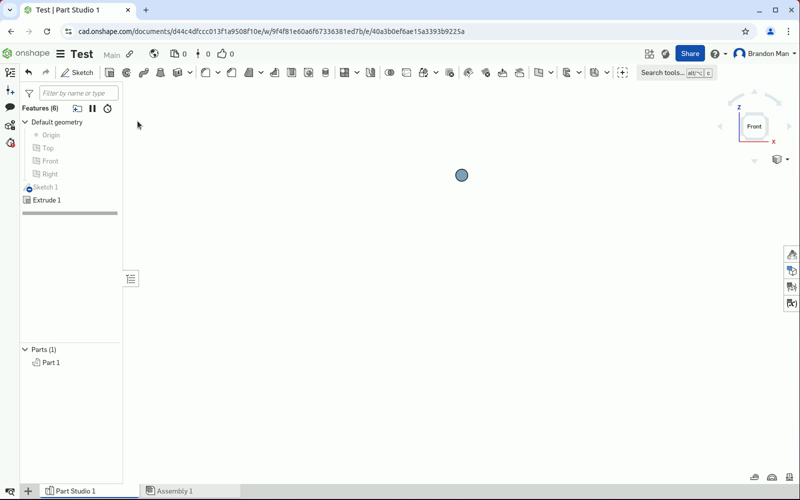
key(shift+h)
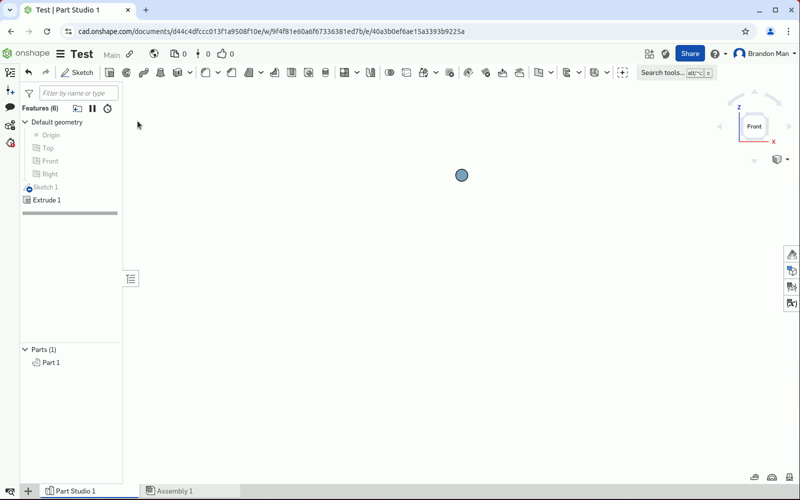
mouse_move(73, 189)
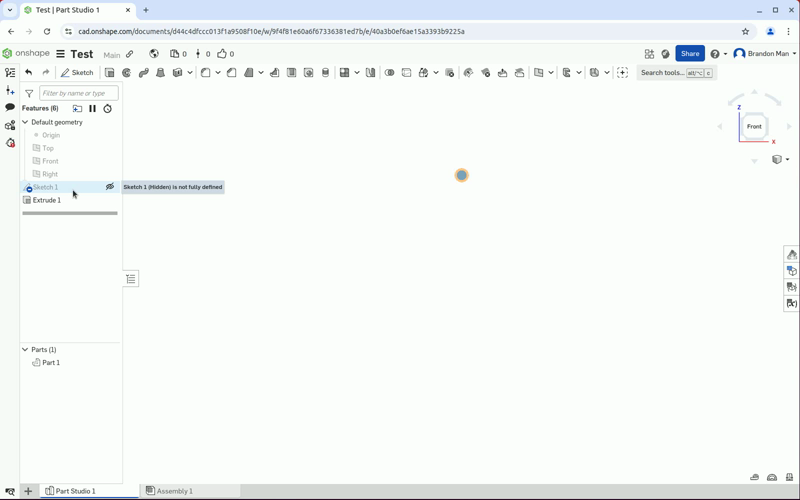
click(73, 189)
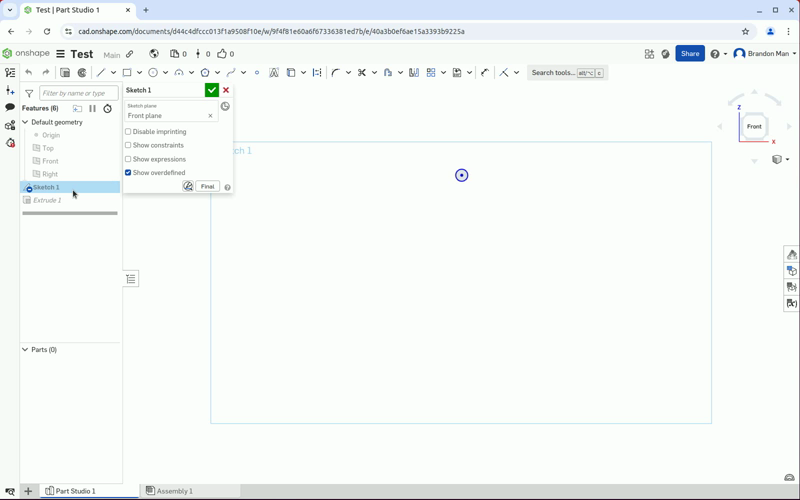
mouse_move(229, 92)
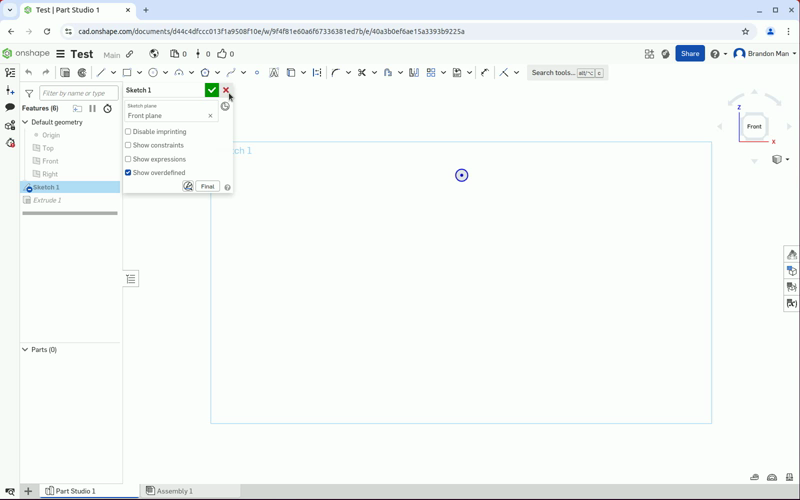
click(229, 92)
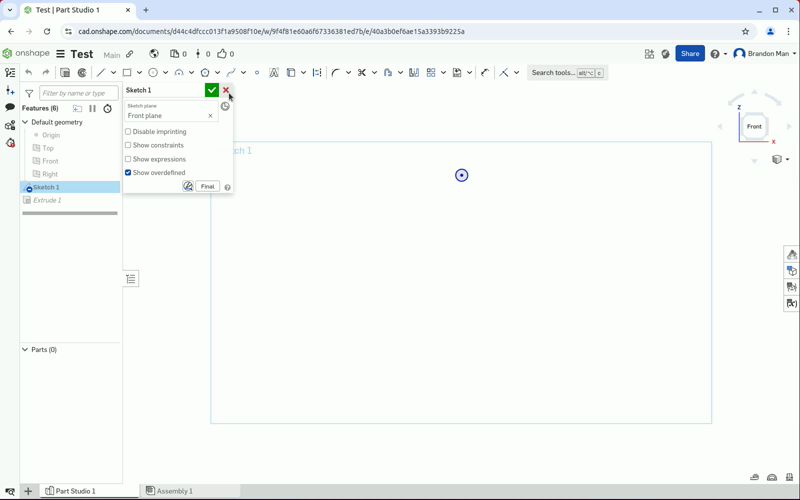
key(shift+s)
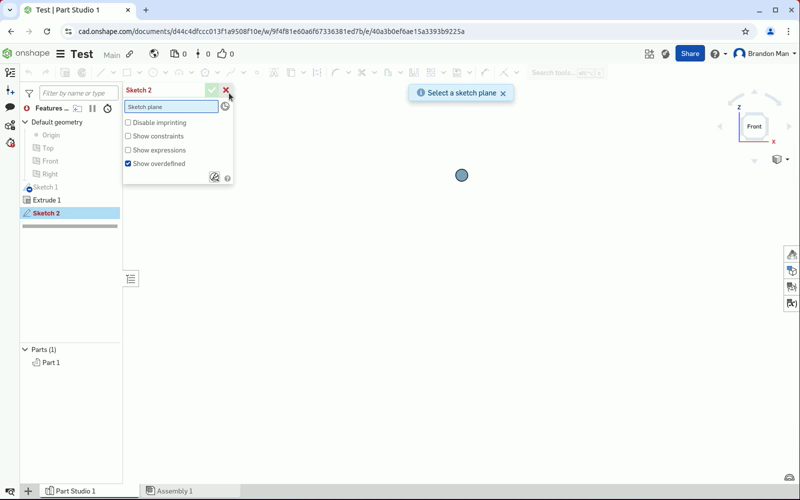
mouse_move(73, 163)
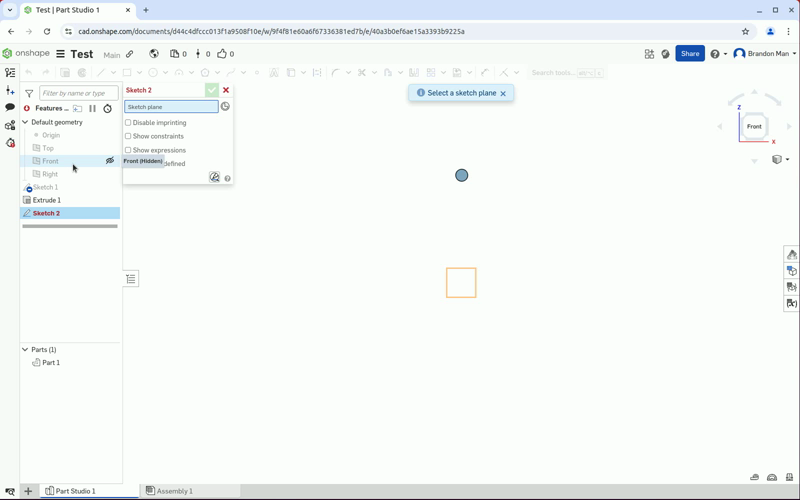
click(73, 163)
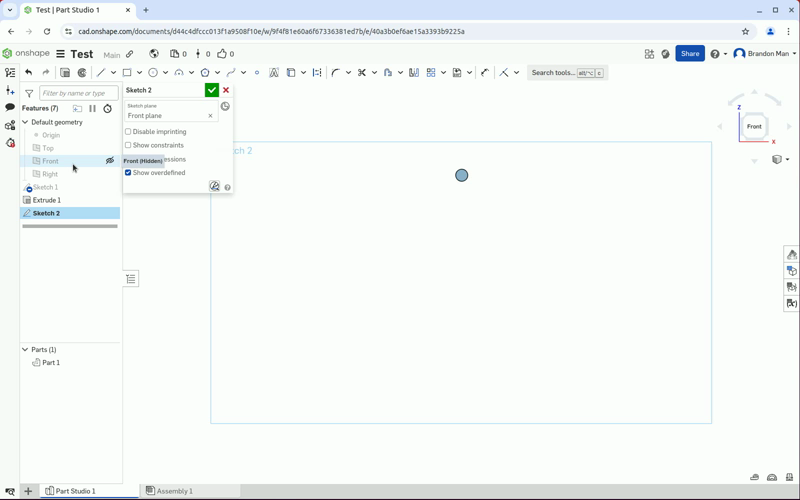
mouse_move(73, 352)
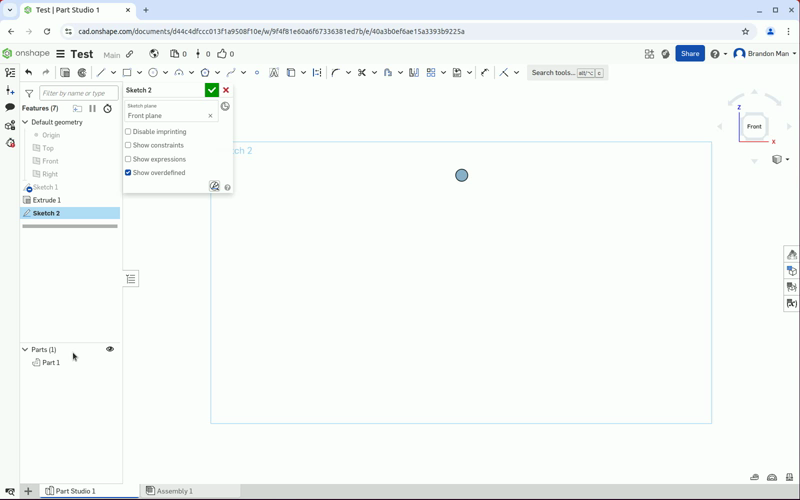
key(y)
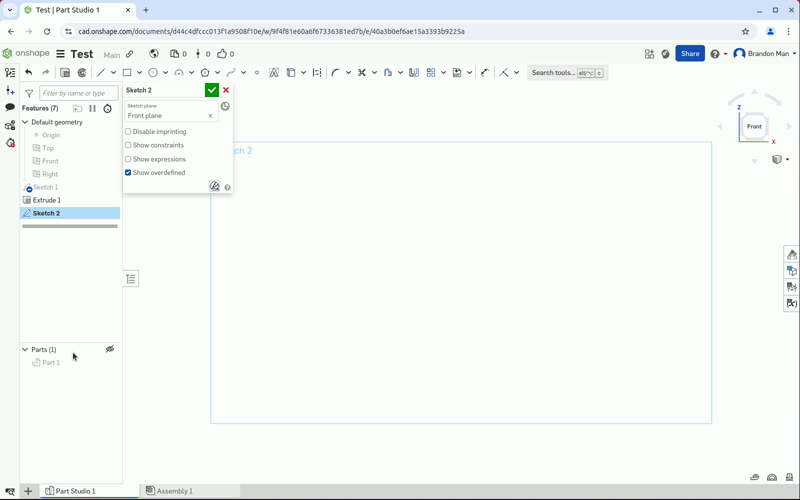
key(c)
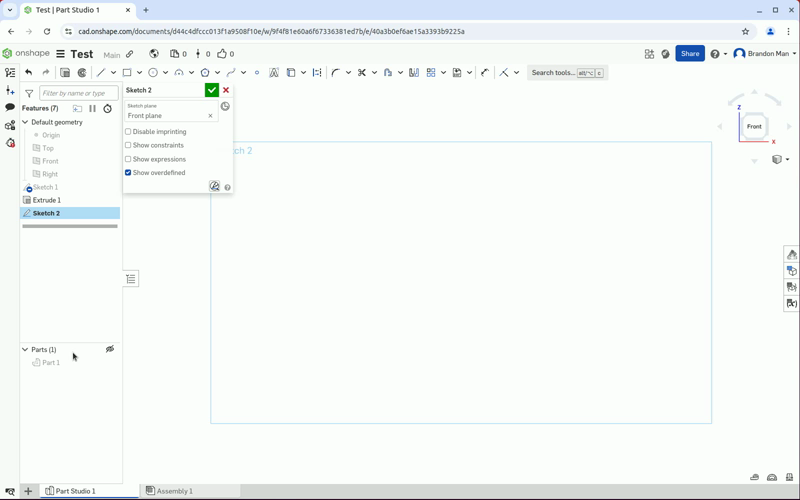
key_down(shift)
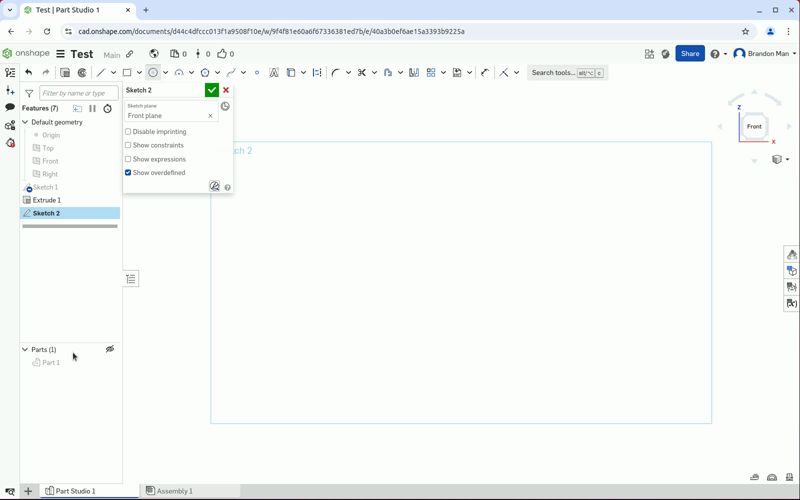
mouse_move(461, 190)
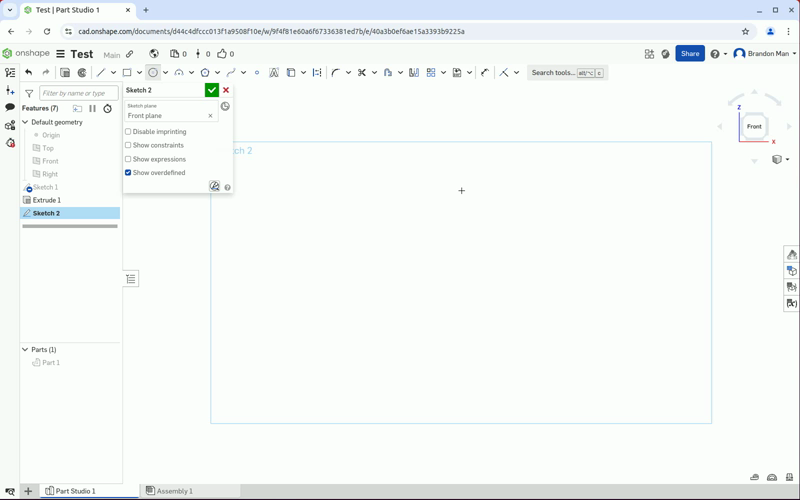
click(461, 190)
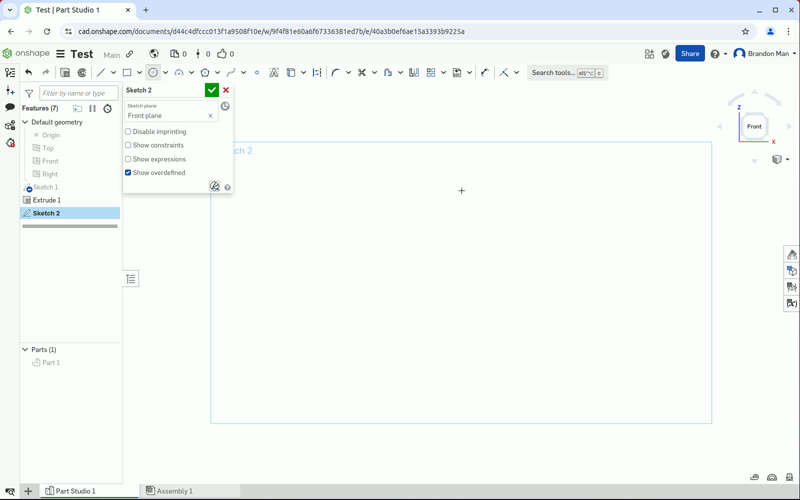
key_up(shift)
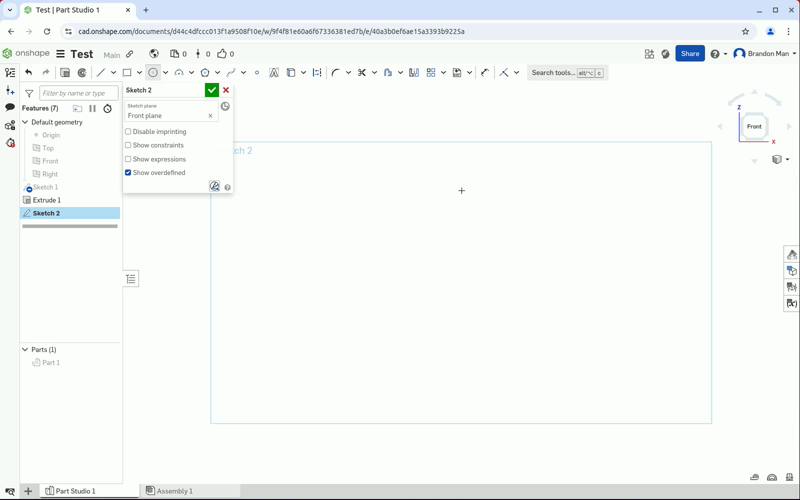
mouse_move(467, 190)
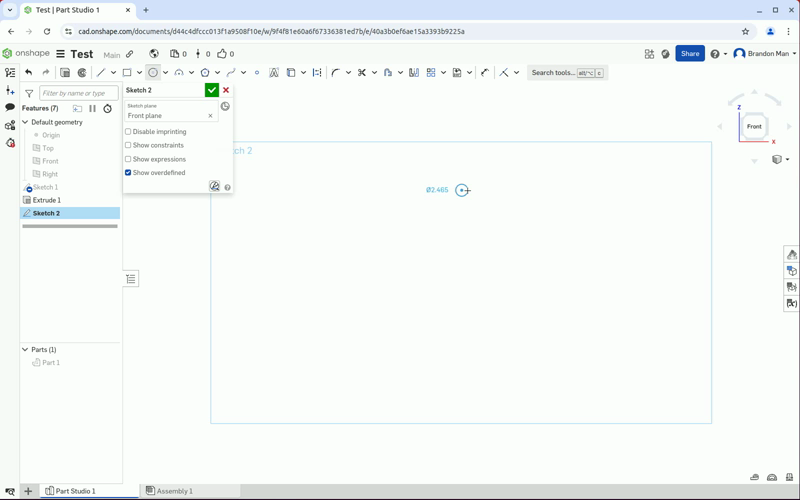
click(467, 190)
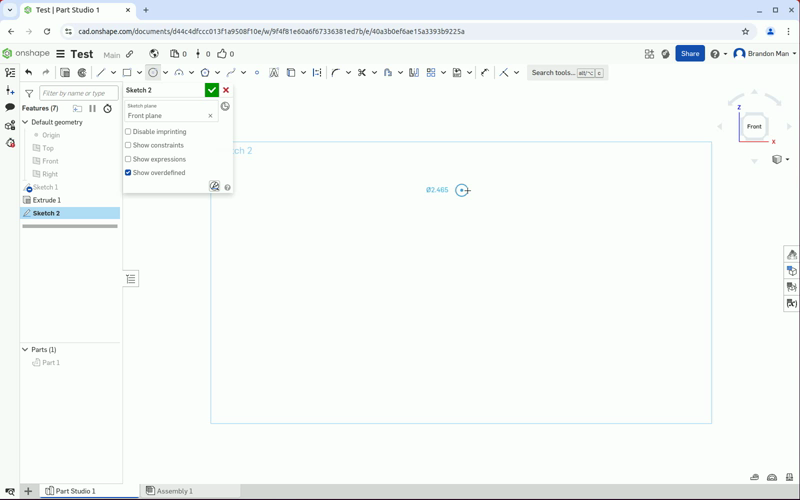
key(esc)
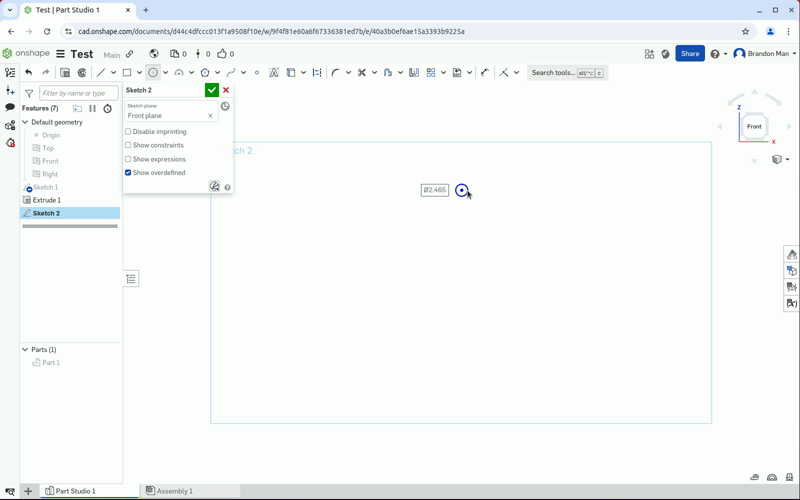
mouse_move(461, 190)
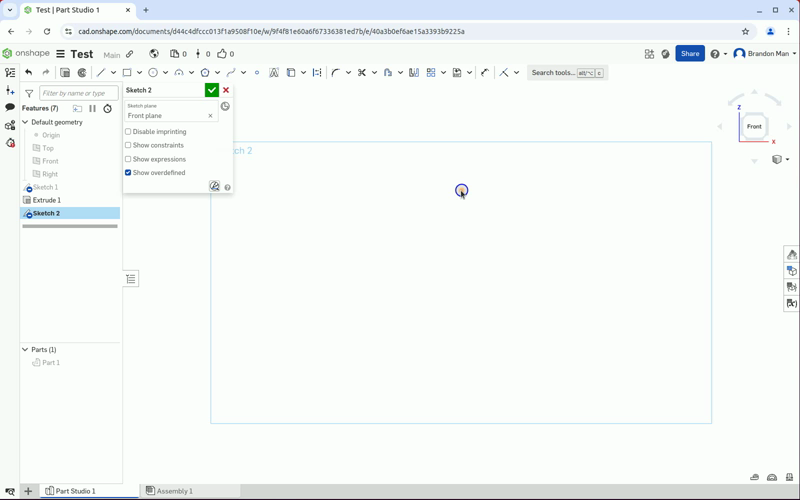
scroll(6)
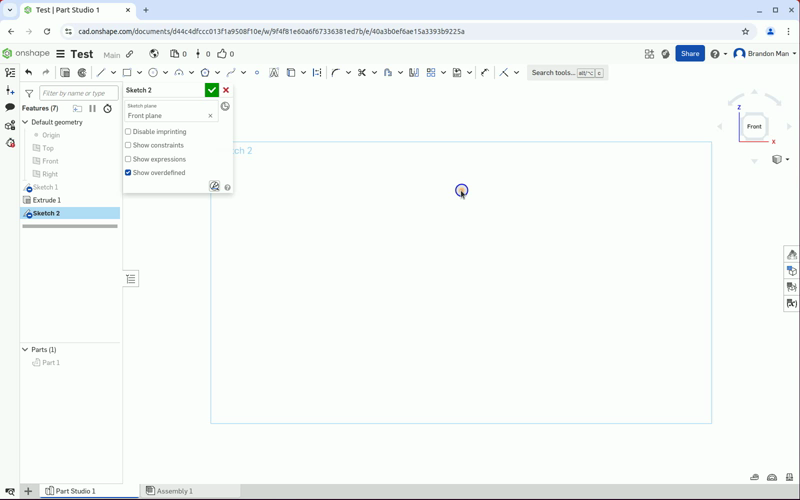
scroll(6)
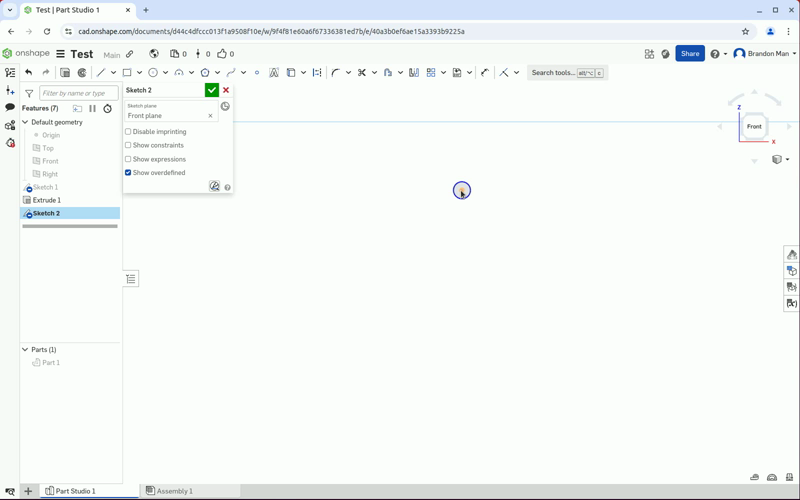
scroll(6)
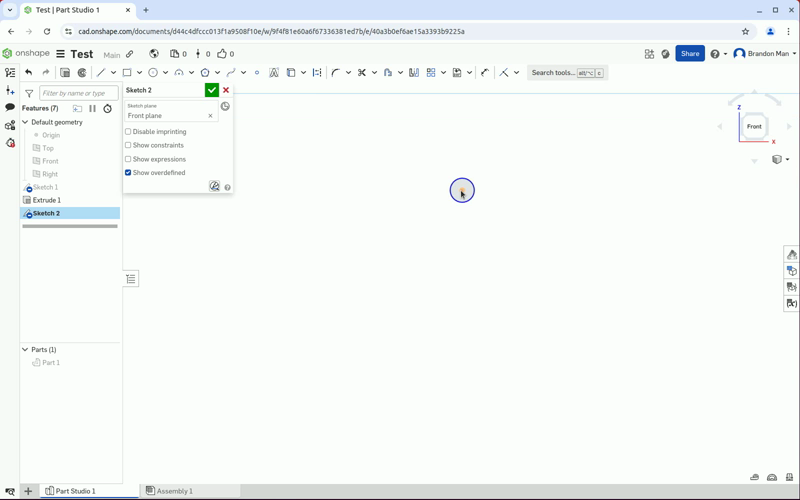
scroll(6)
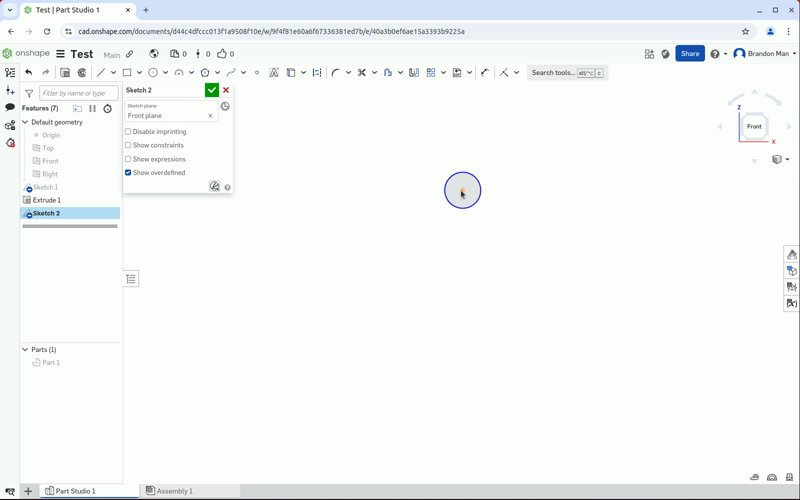
scroll(6)
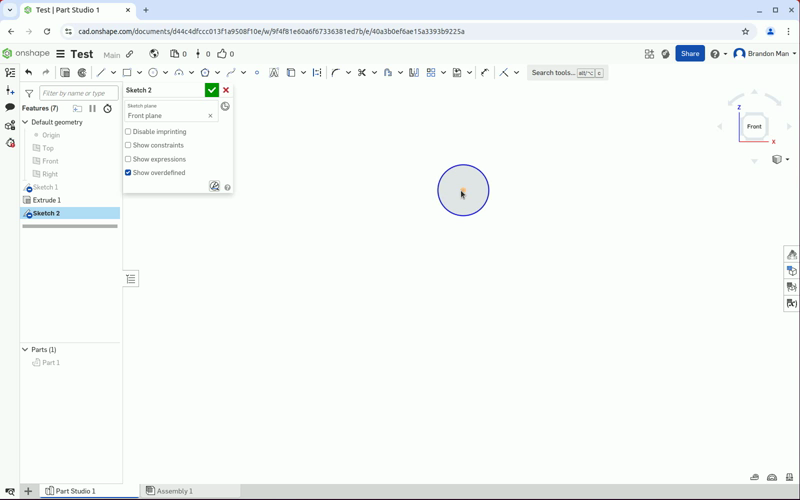
scroll(6)
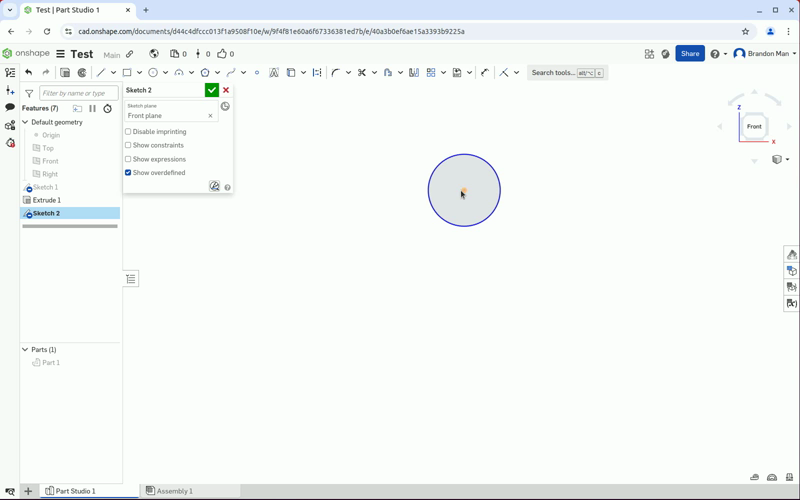
scroll(6)
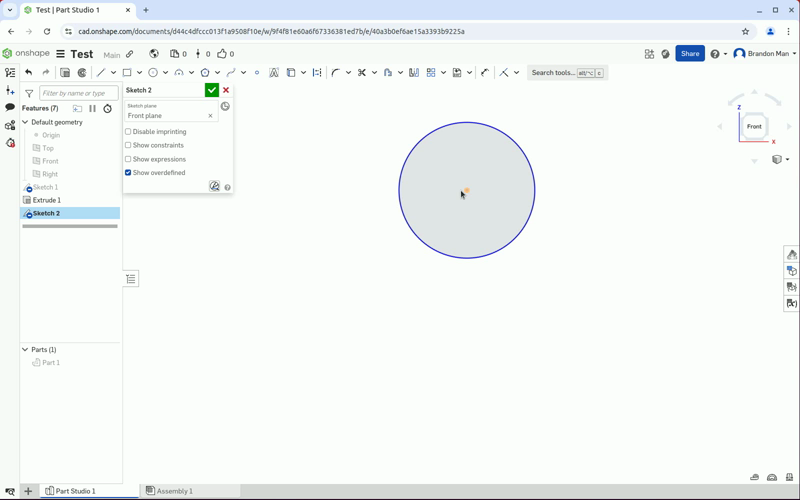
click(461, 190)
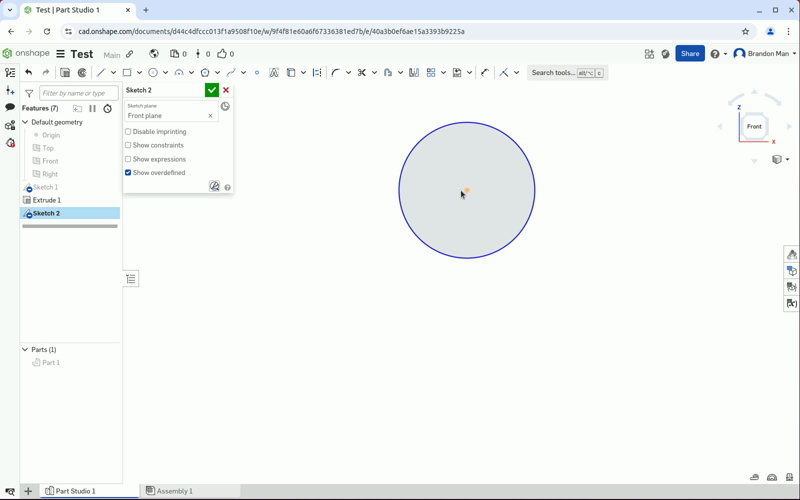
scroll(-6)
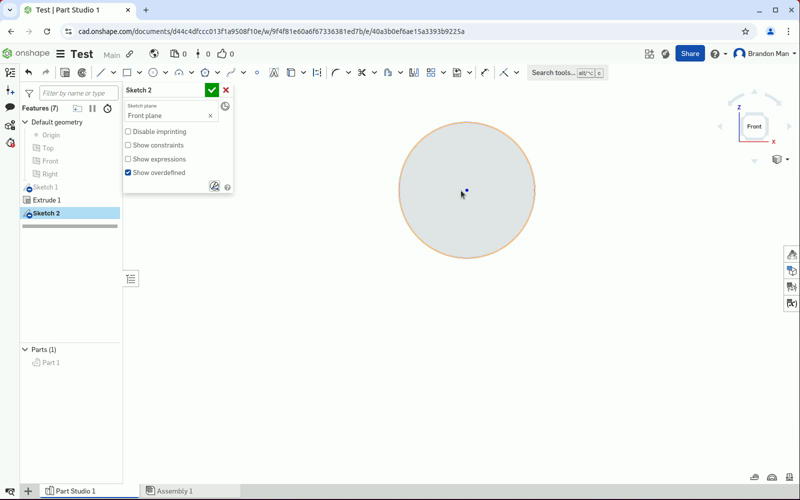
scroll(-6)
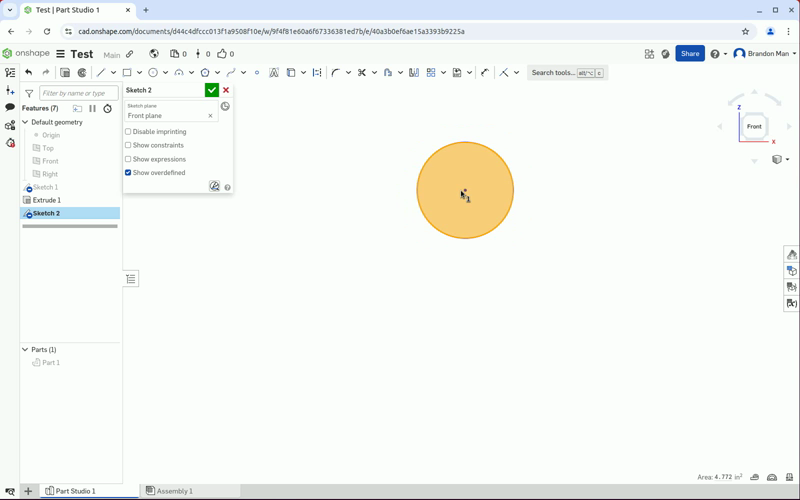
scroll(-6)
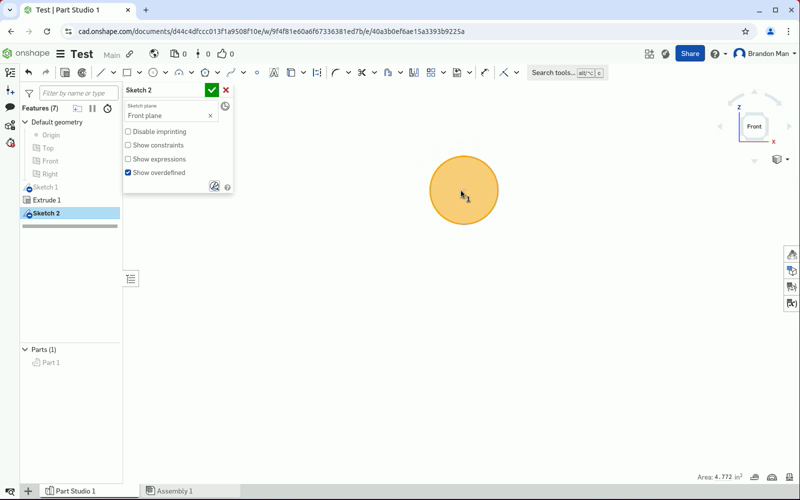
scroll(-6)
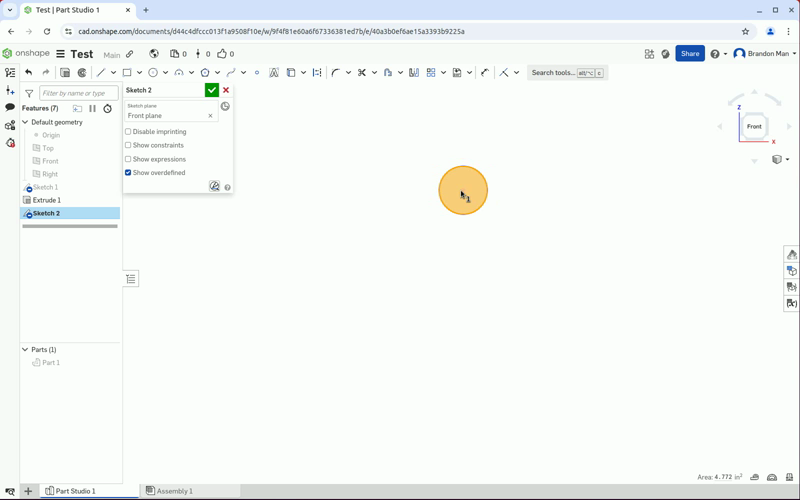
scroll(-6)
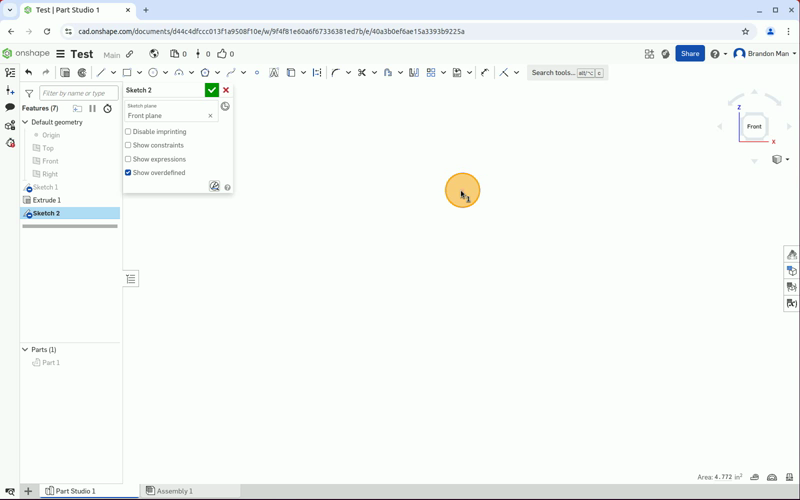
scroll(-6)
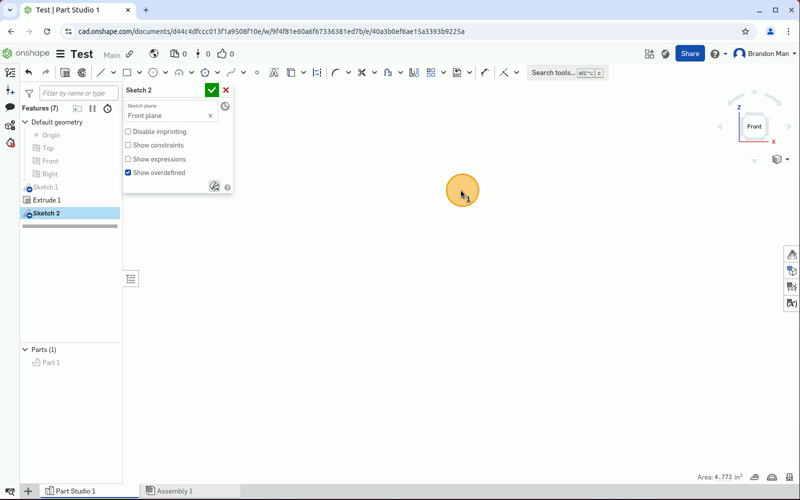
scroll(-6)
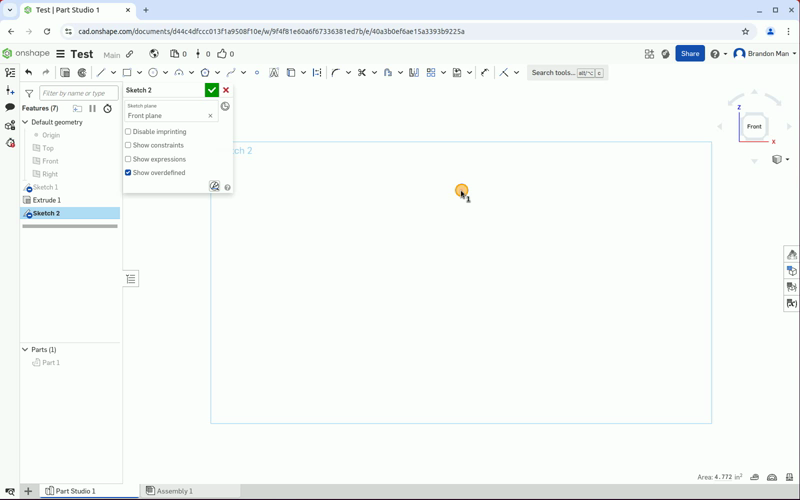
mouse_move(73, 352)
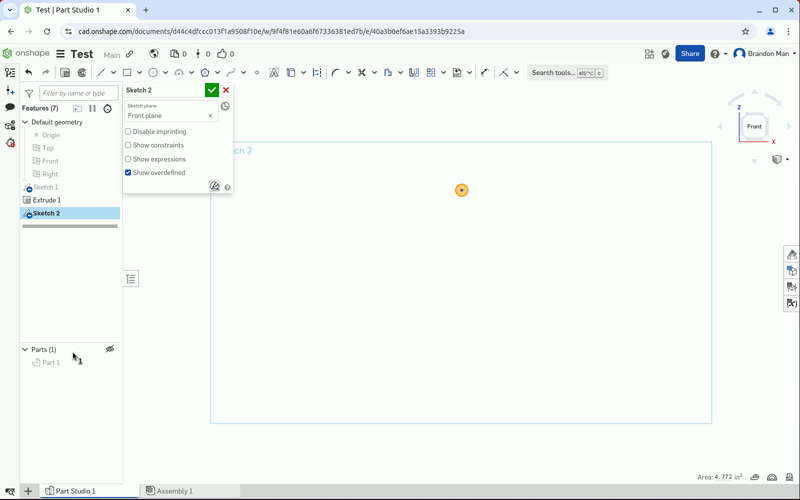
key(shift+y)
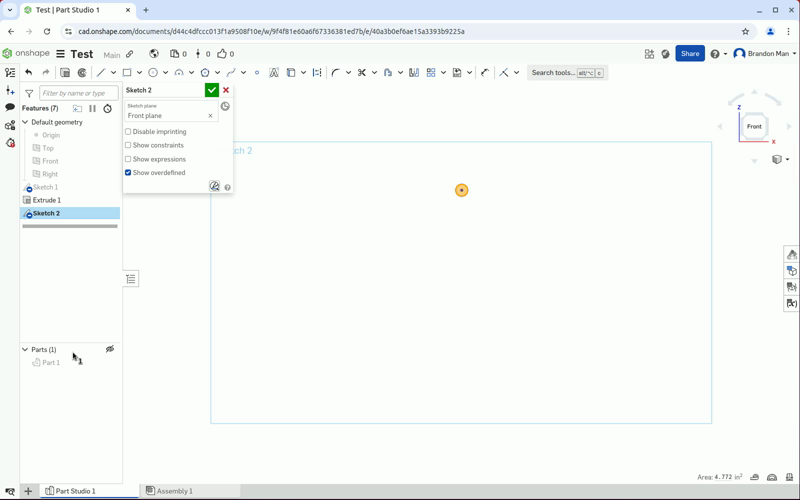
key(shift+e)
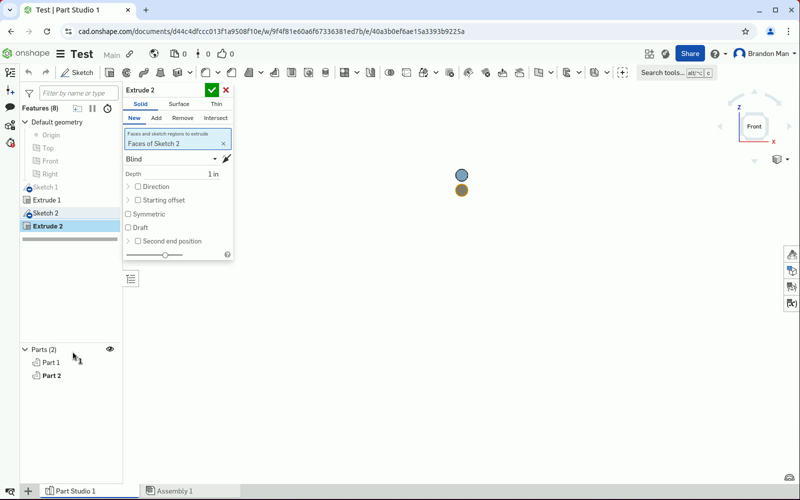
mouse_move(143, 106)
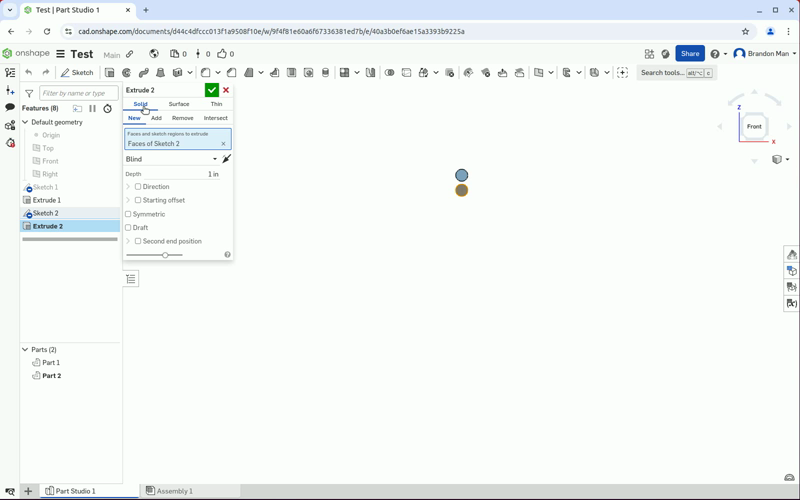
click(143, 106)
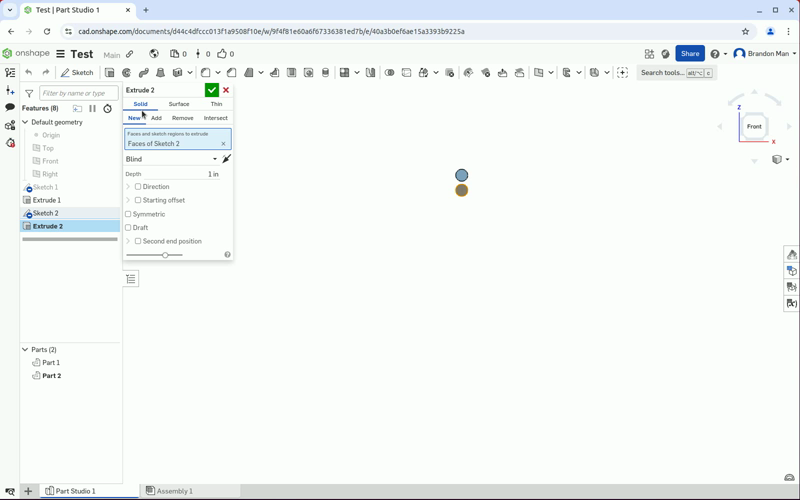
mouse_move(137, 120)
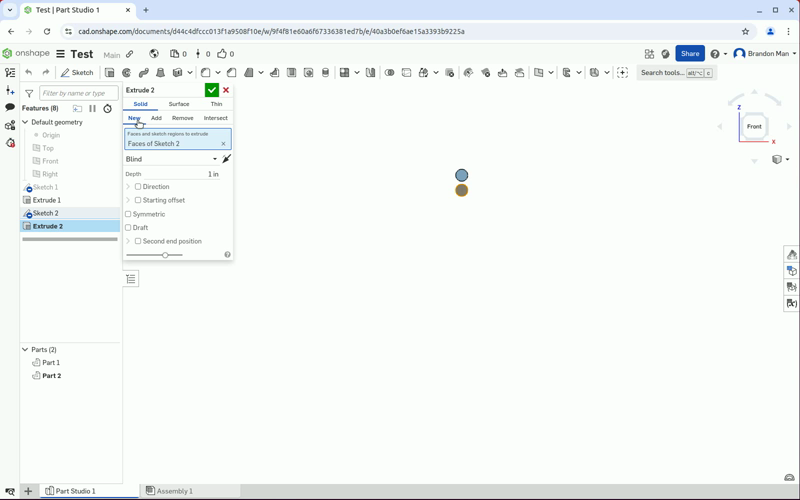
click(137, 120)
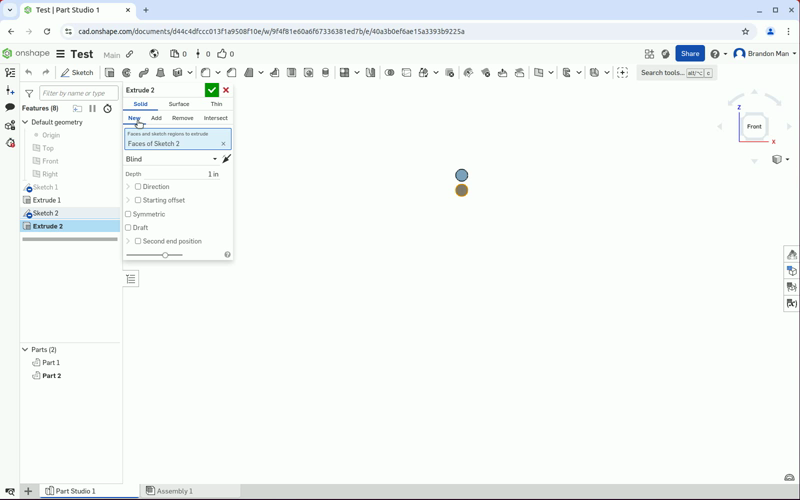
key(tab, 4)
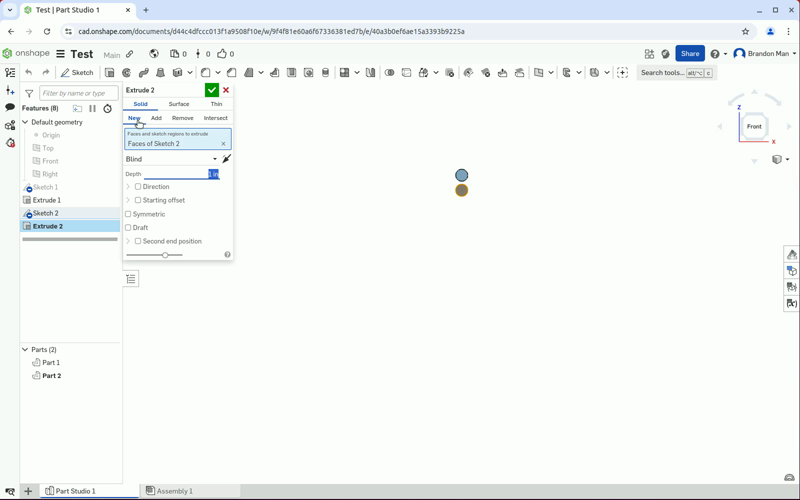
text(1.926)
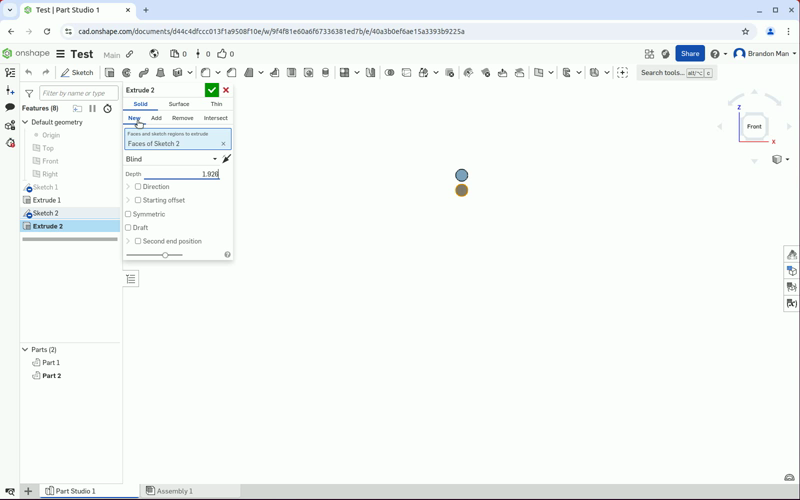
key(enter)
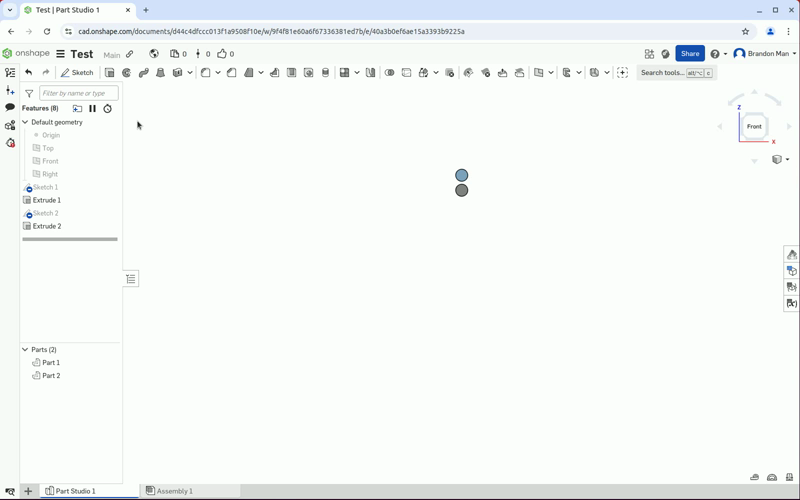
key(shift+h)
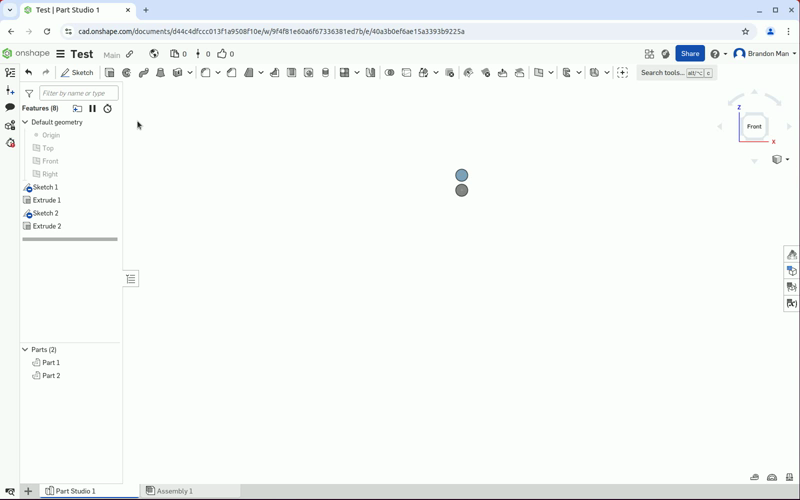
key(shift+h)
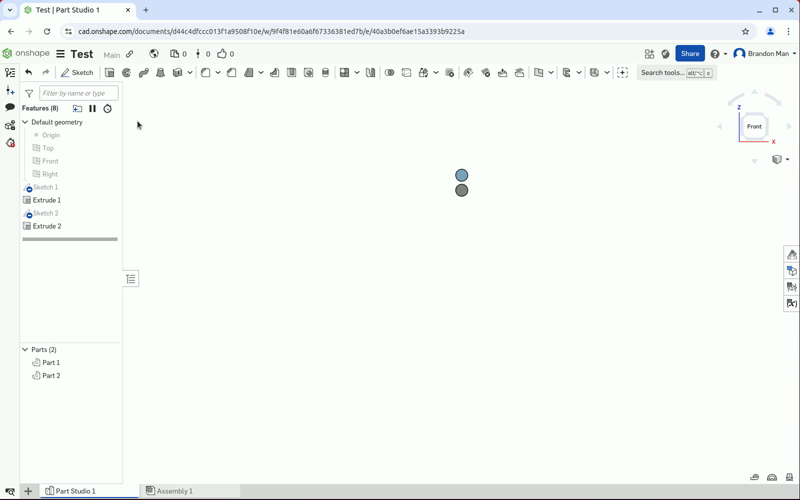
mouse_move(73, 189)
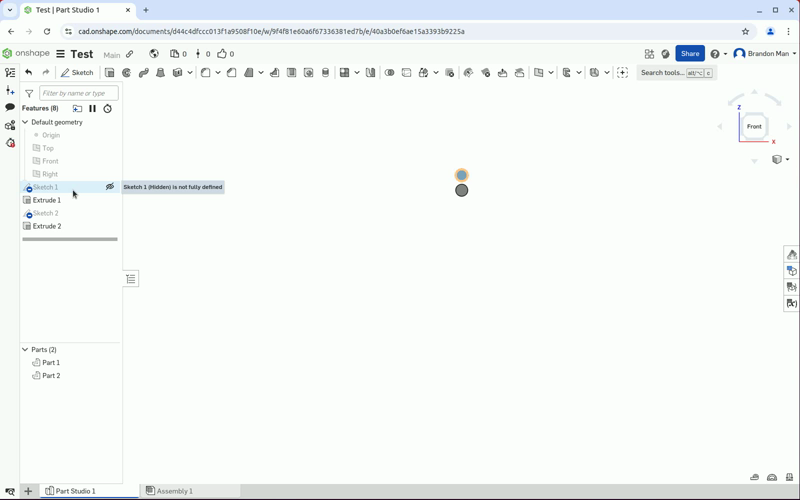
click(73, 189)
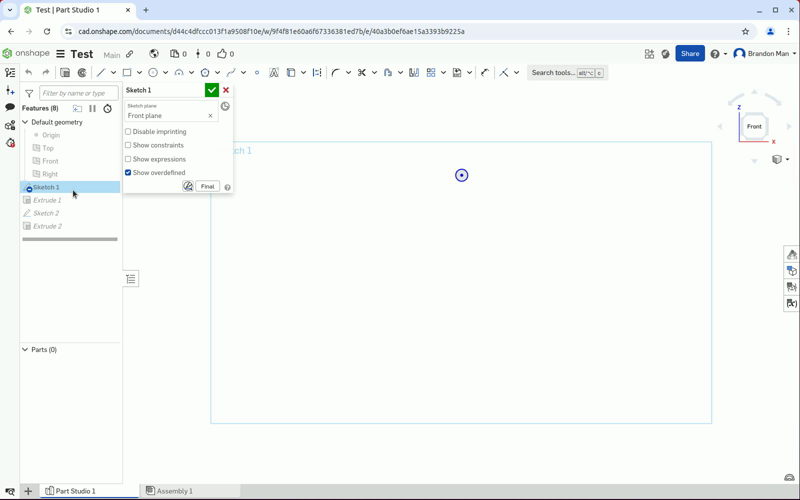
mouse_move(229, 92)
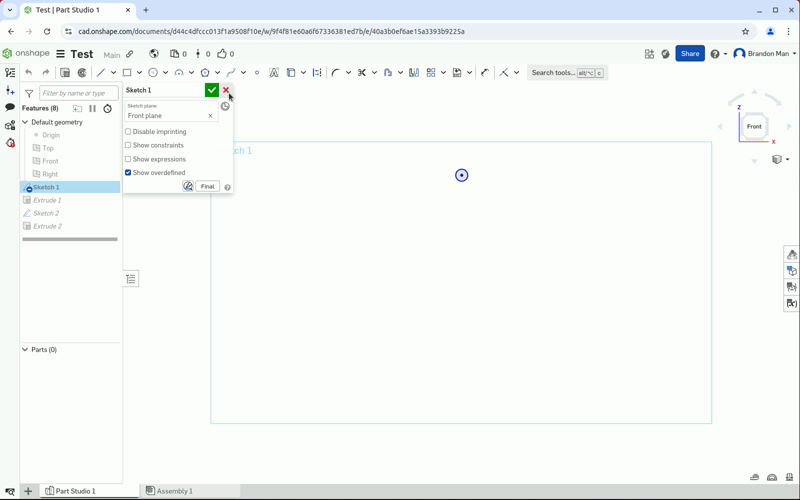
click(229, 92)
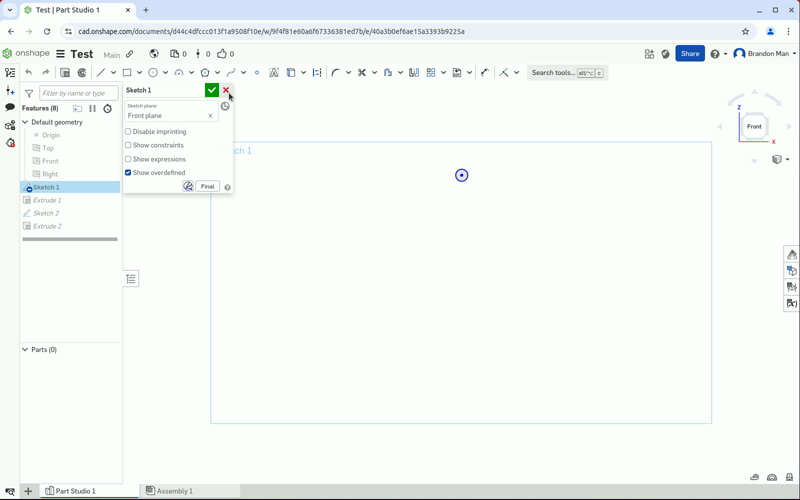
key(shift+s)
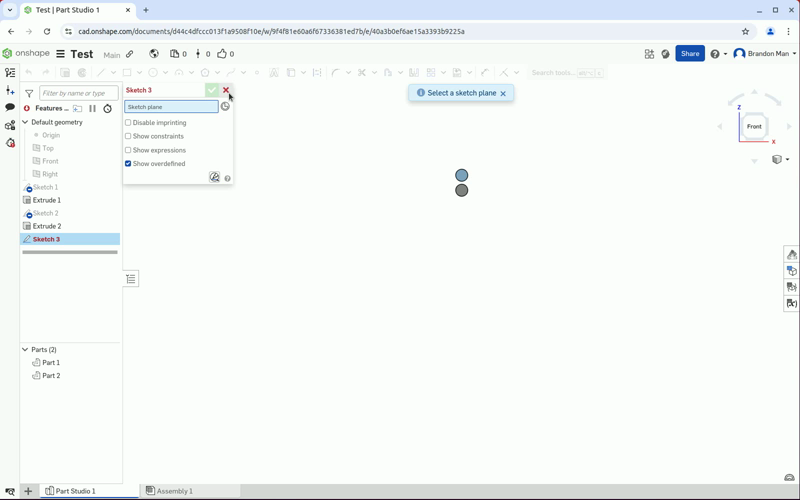
mouse_move(73, 163)
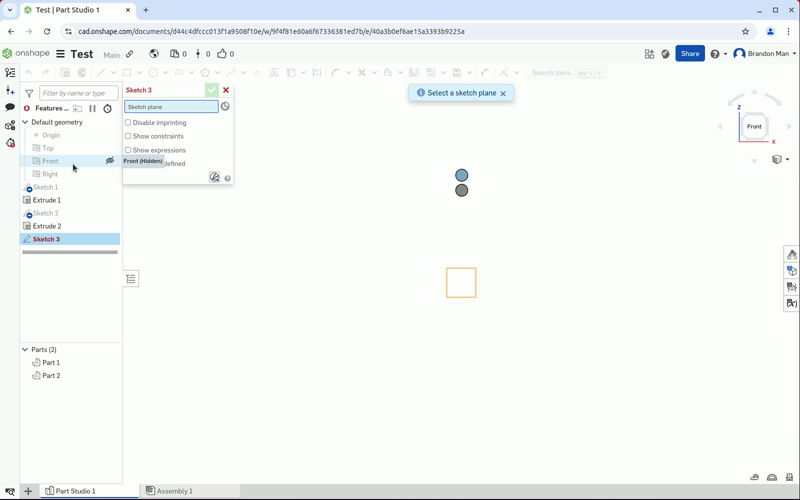
click(73, 163)
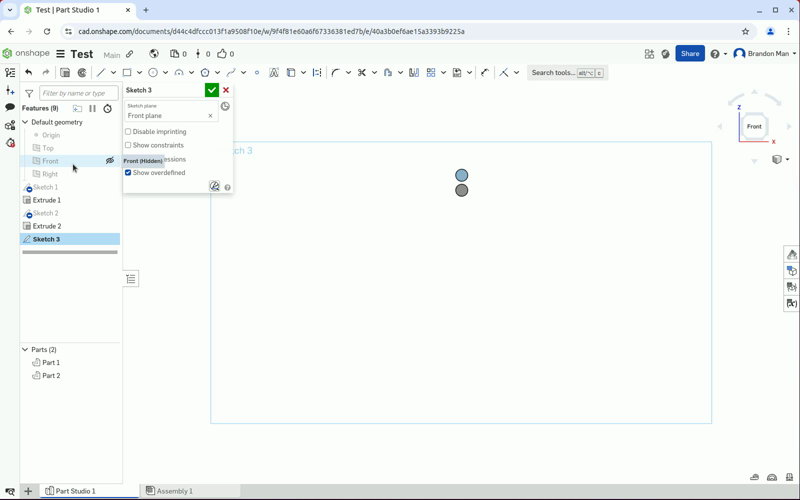
mouse_move(73, 352)
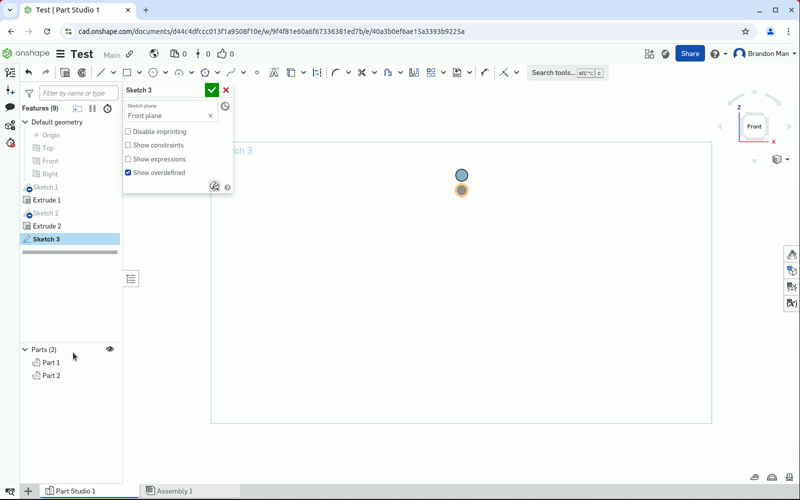
key(y)
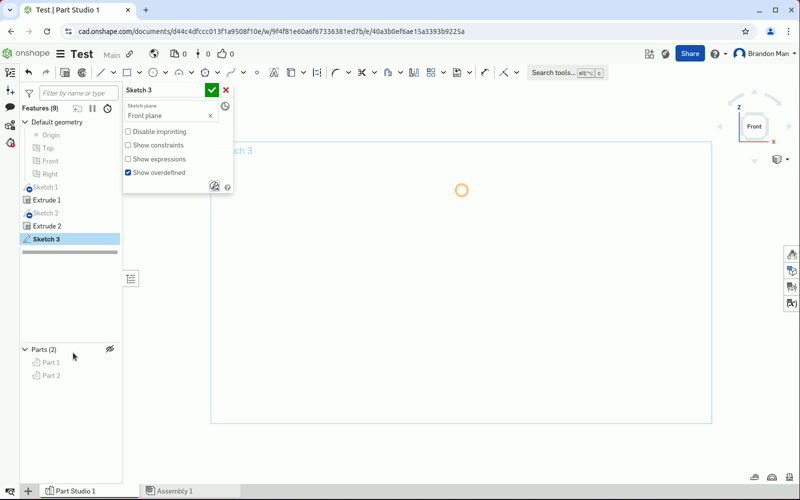
key(c)
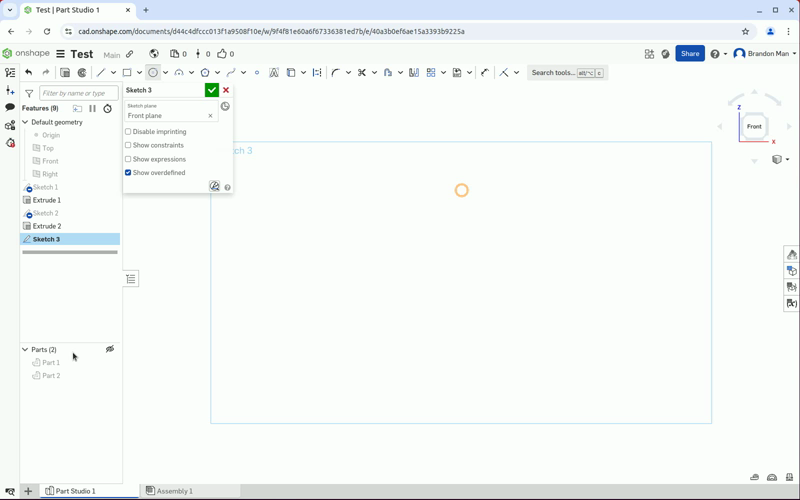
key_down(shift)
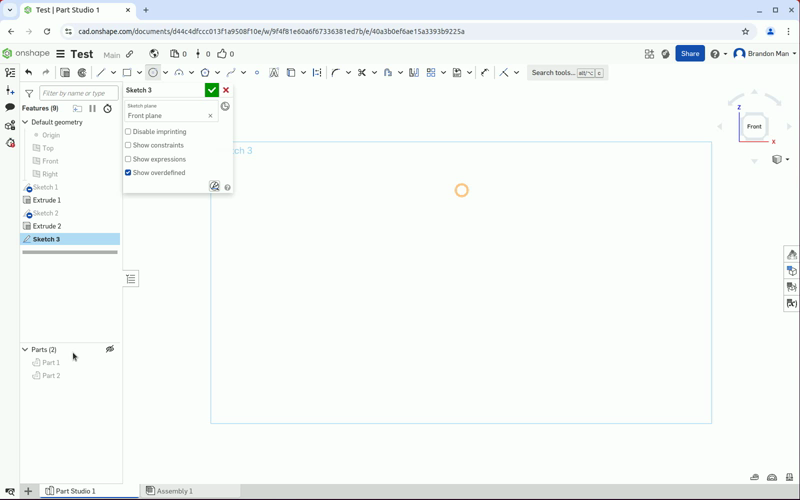
mouse_move(461, 206)
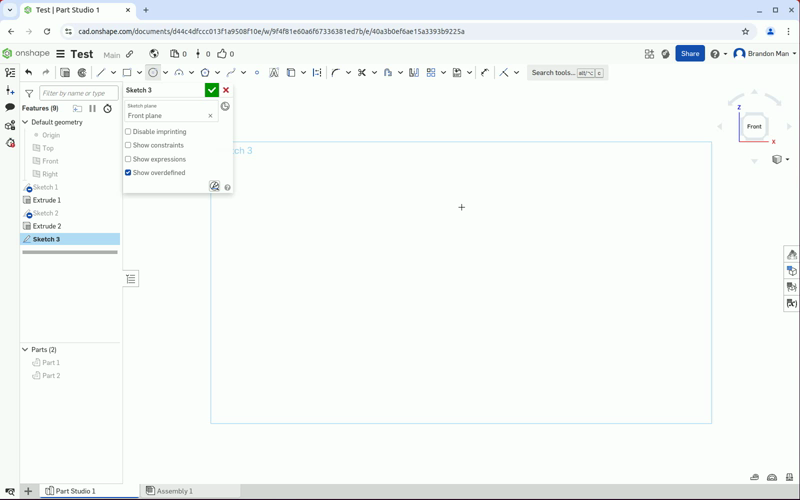
click(461, 206)
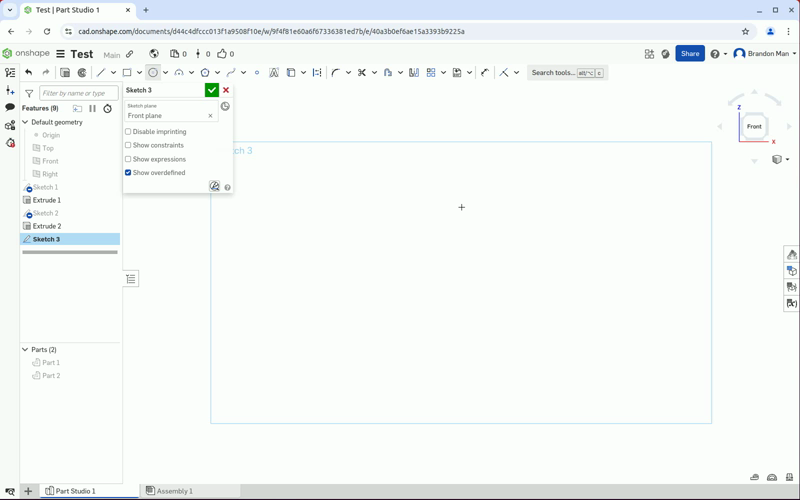
key_up(shift)
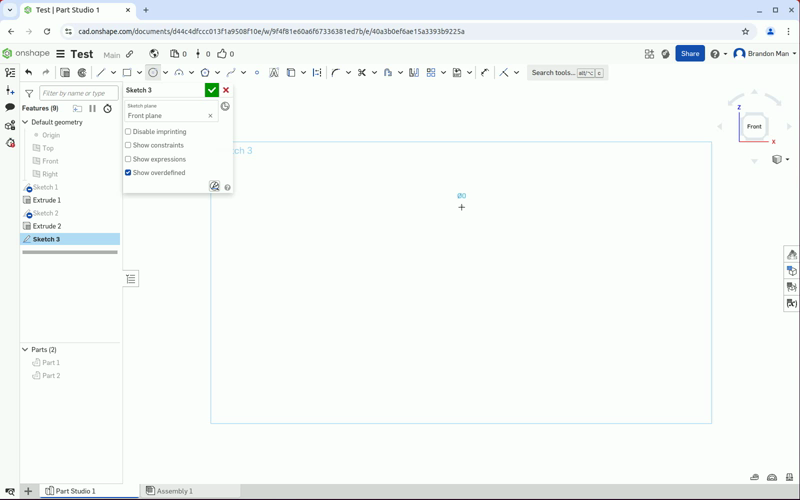
mouse_move(467, 206)
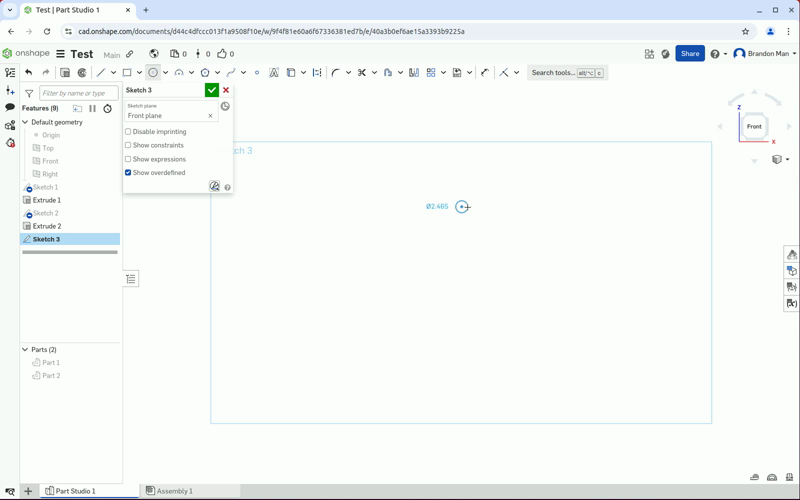
click(467, 206)
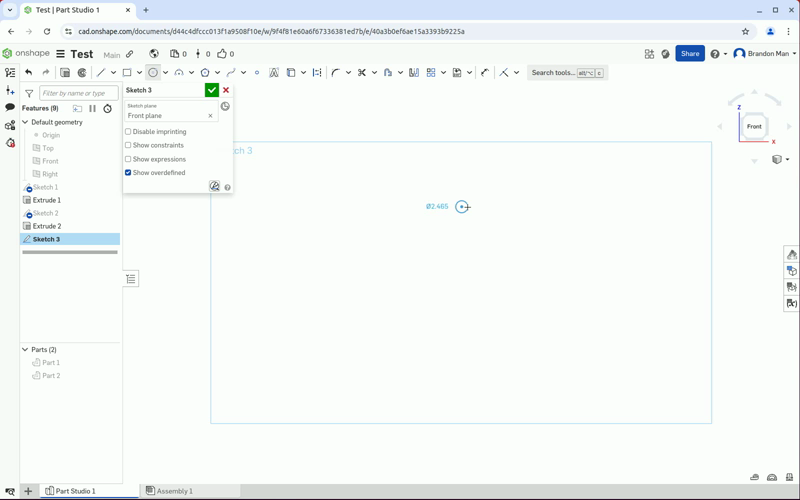
key(esc)
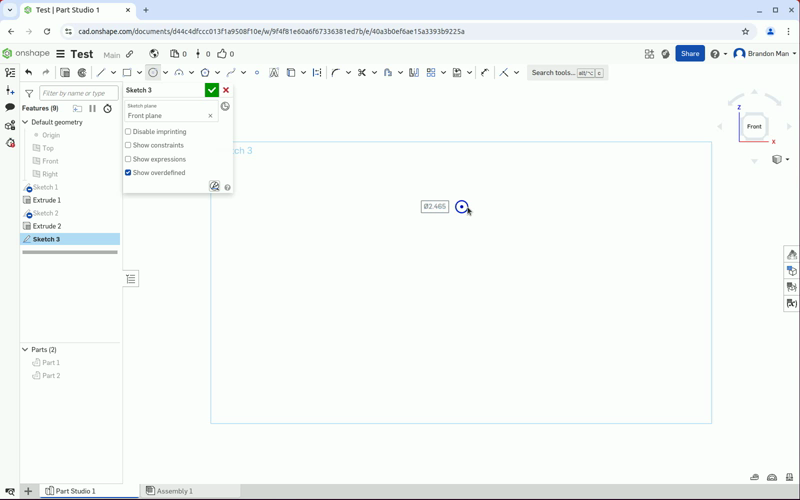
mouse_move(456, 205)
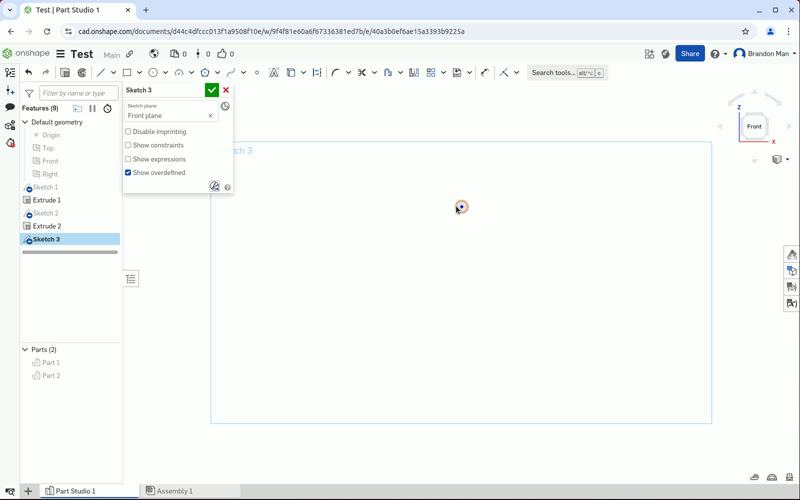
scroll(6)
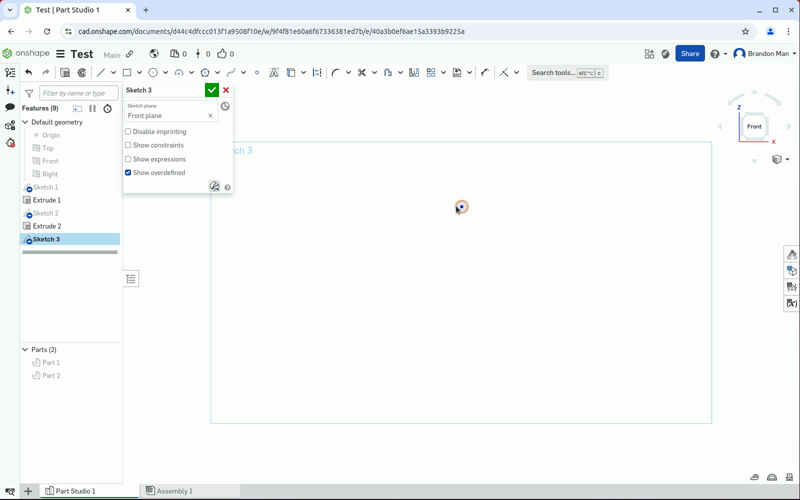
scroll(6)
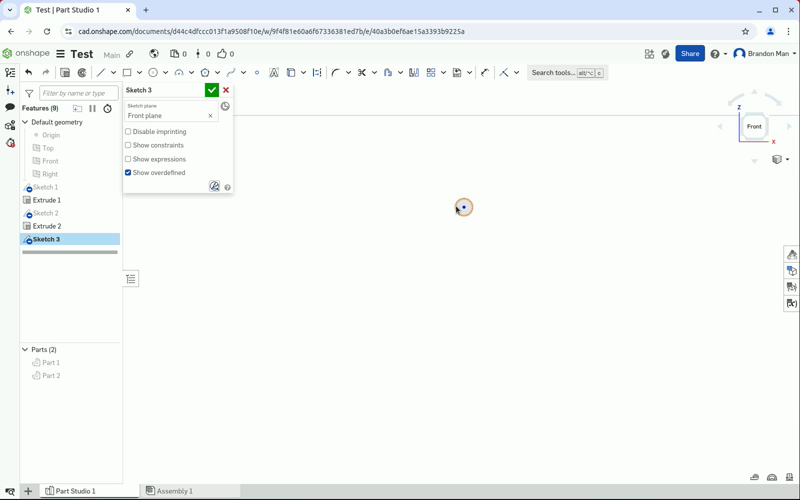
scroll(6)
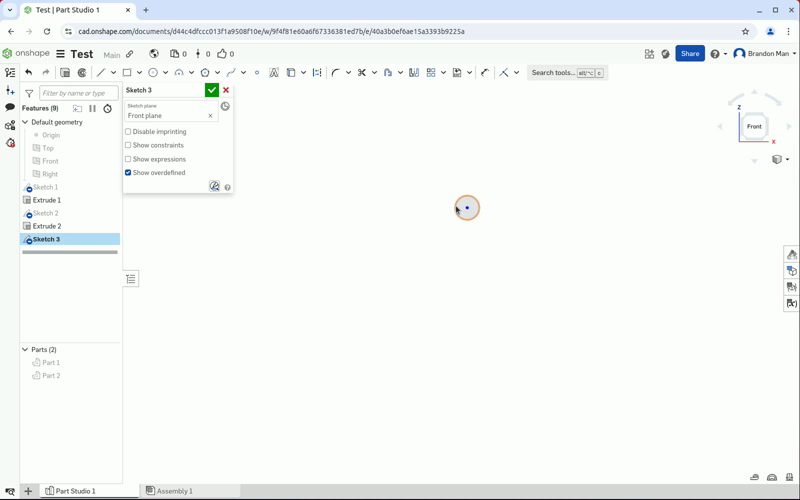
scroll(6)
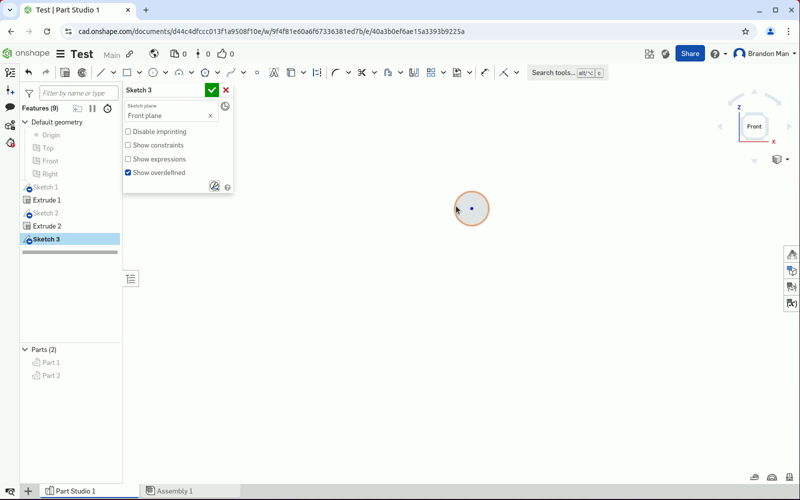
scroll(6)
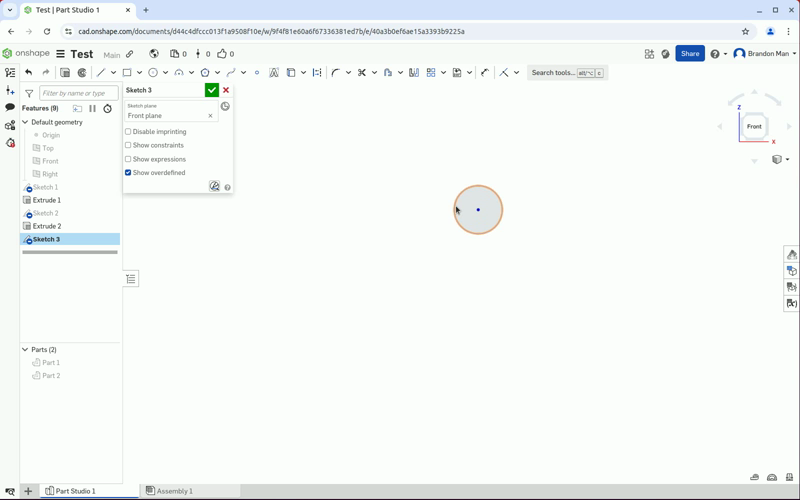
scroll(6)
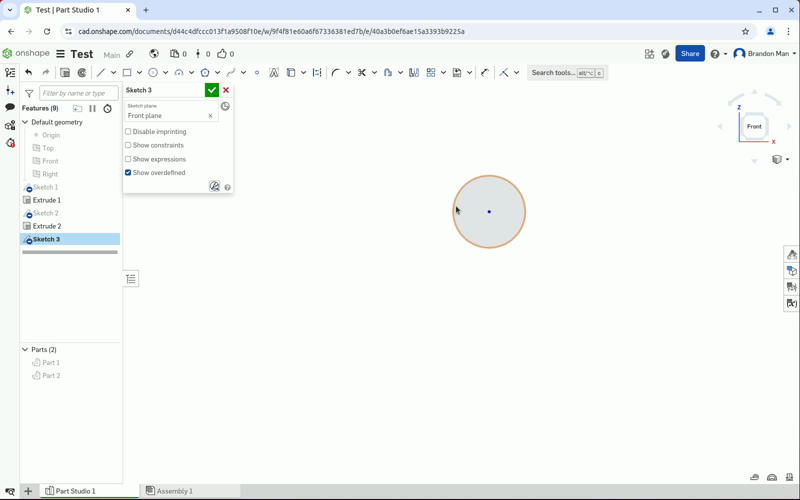
scroll(6)
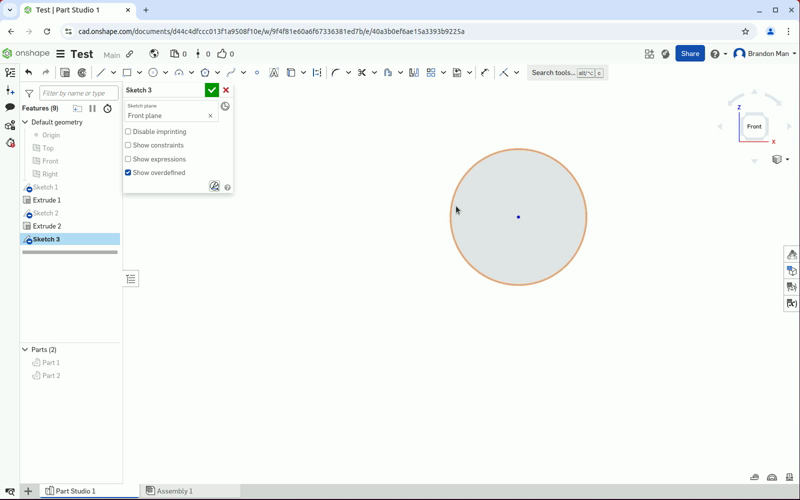
click(456, 205)
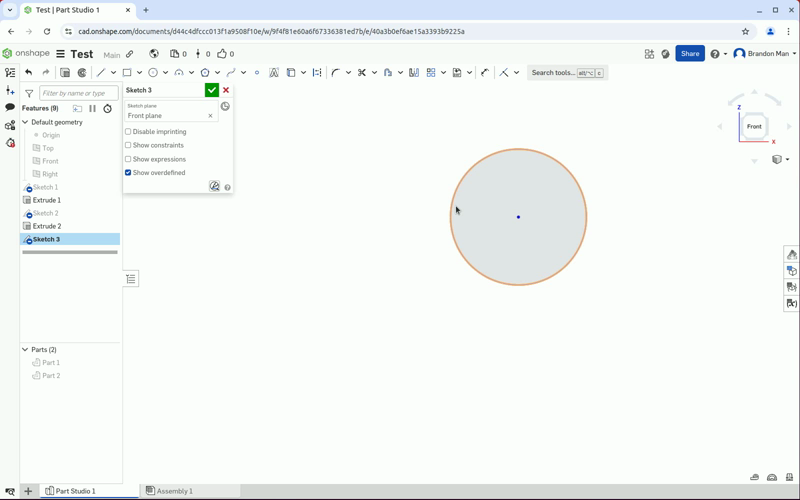
scroll(-6)
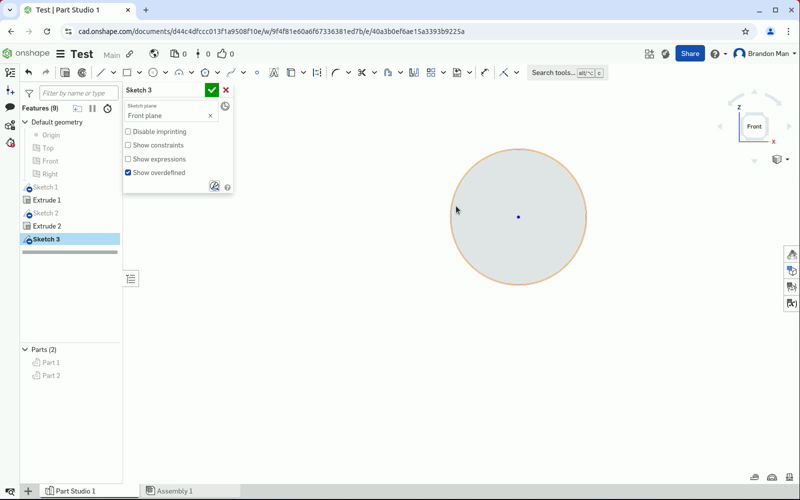
scroll(-6)
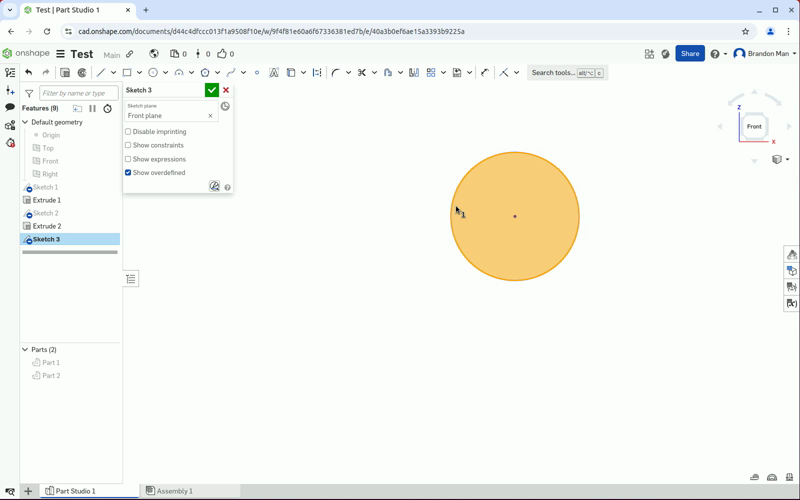
scroll(-6)
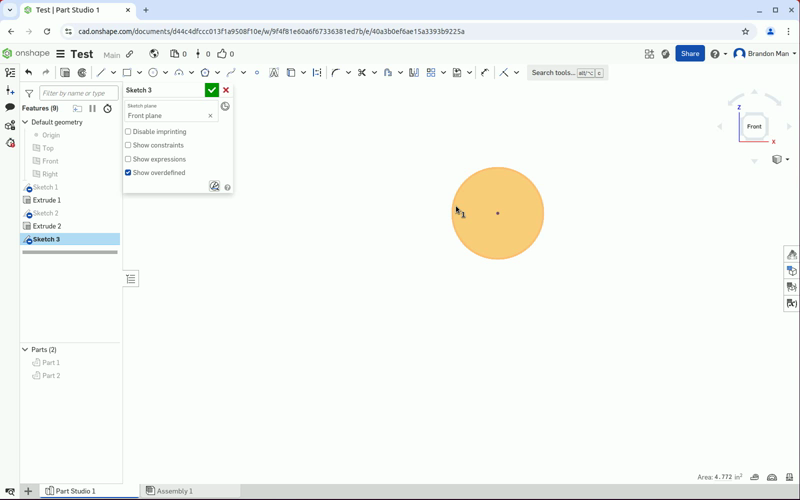
scroll(-6)
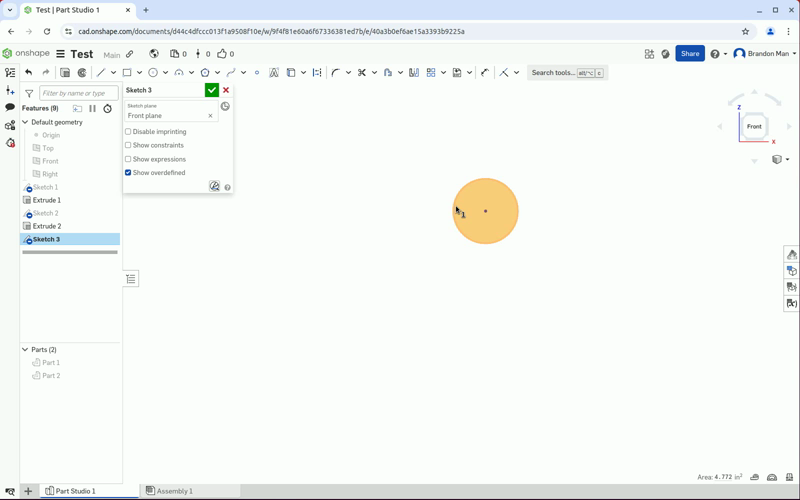
scroll(-6)
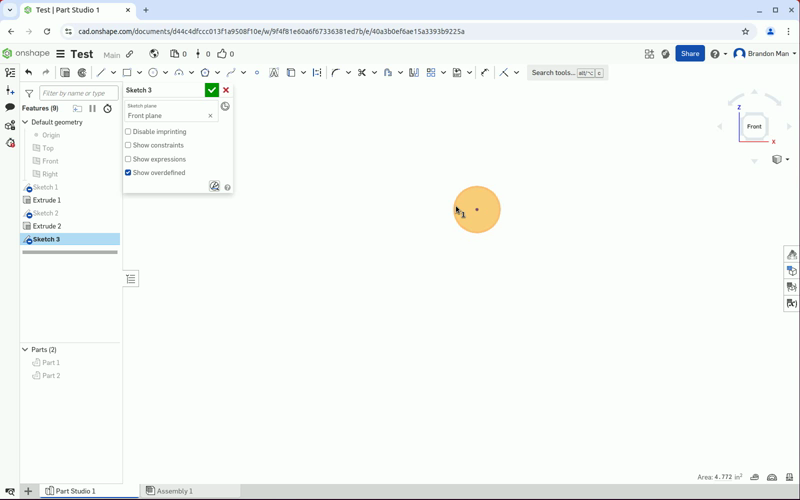
scroll(-6)
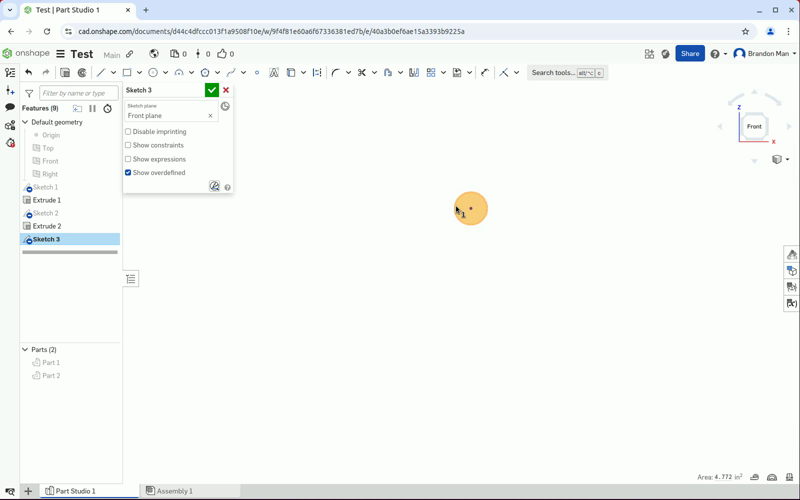
scroll(-6)
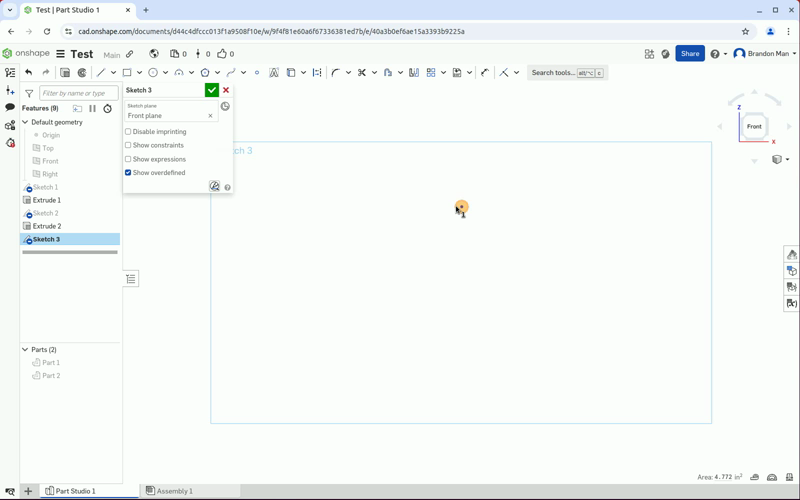
mouse_move(73, 352)
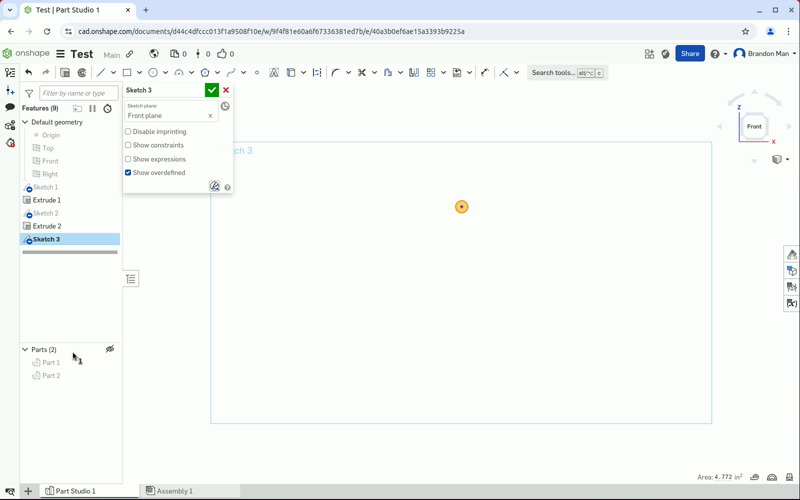
key(shift+y)
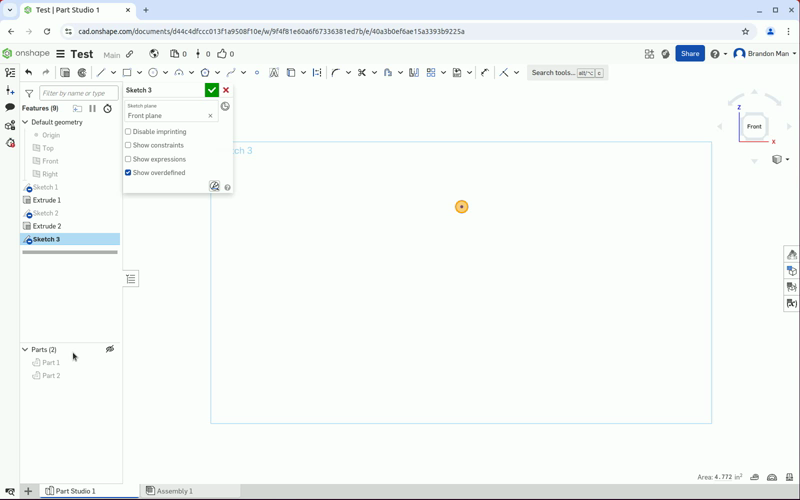
key(shift+e)
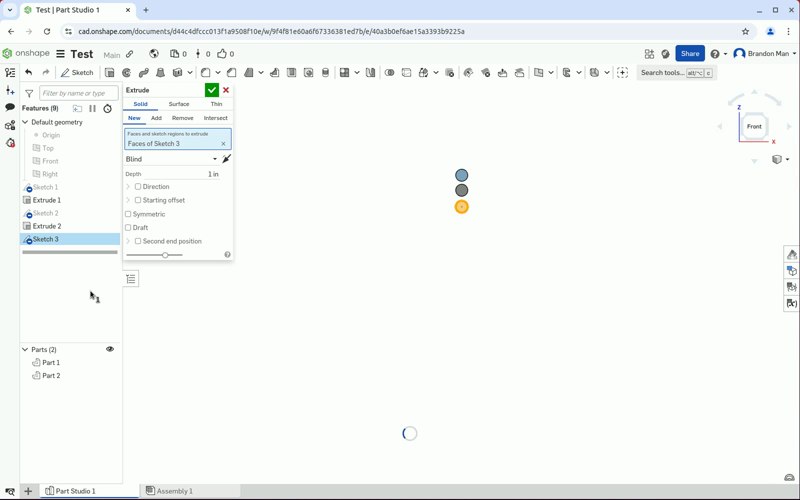
mouse_move(143, 106)
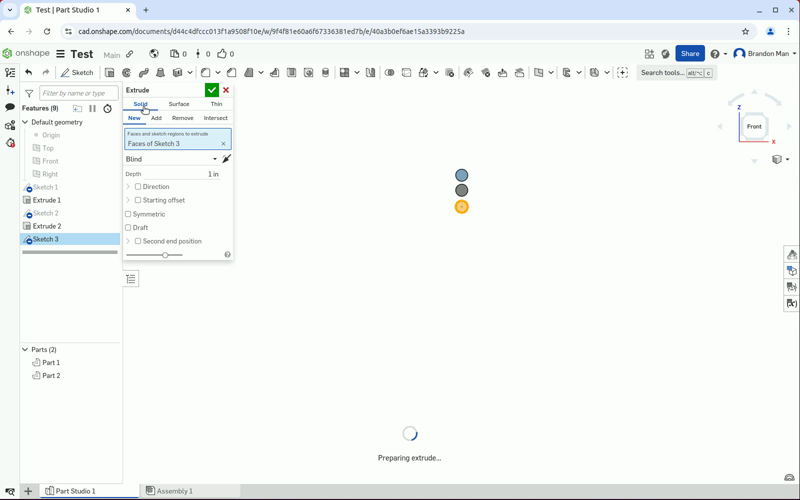
click(143, 106)
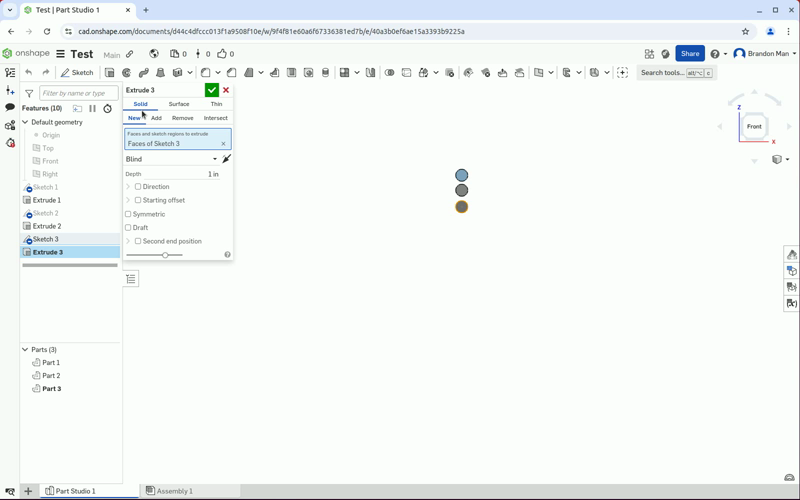
mouse_move(137, 120)
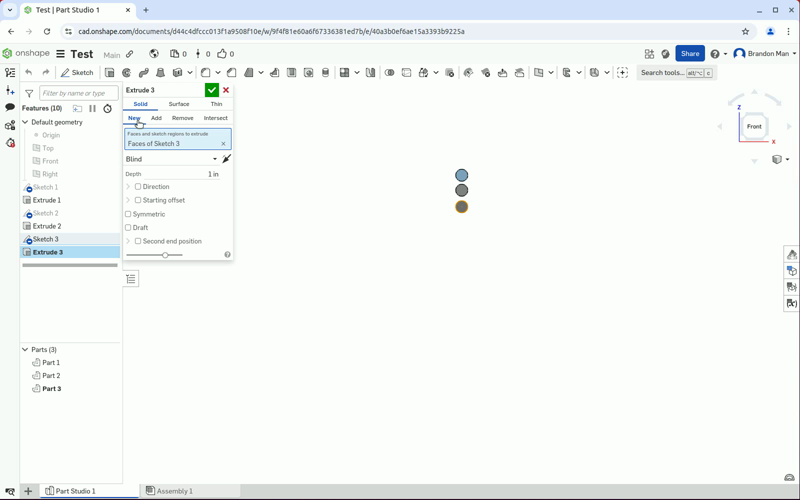
click(137, 120)
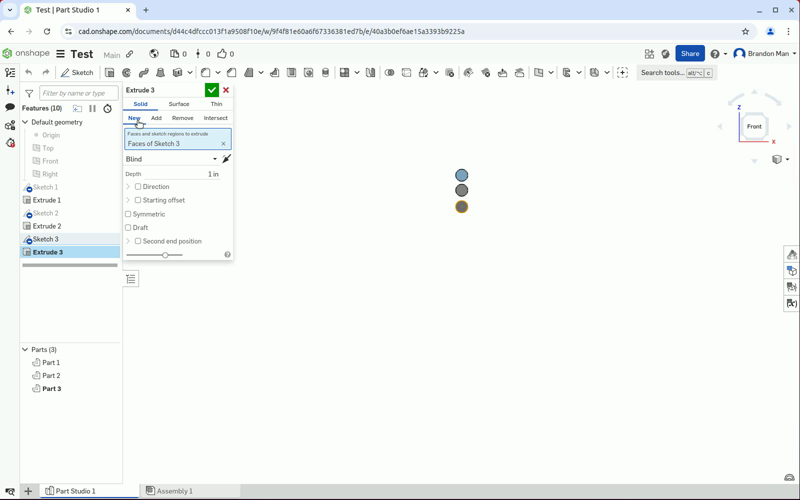
key(tab, 4)
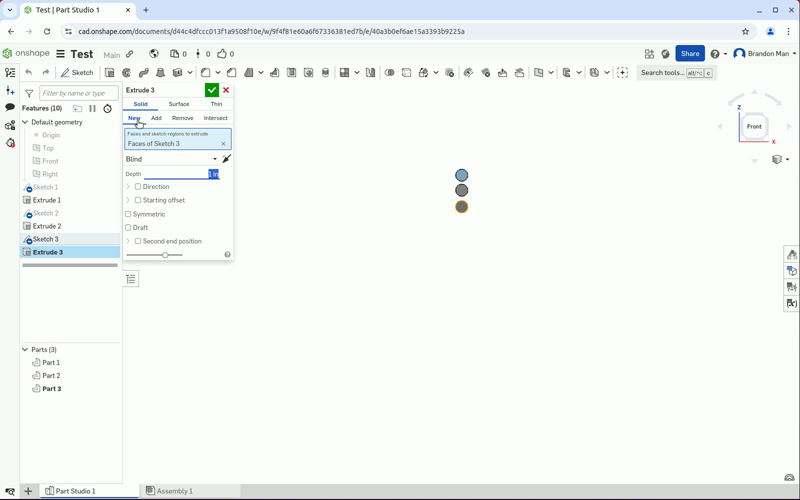
text(1.926)
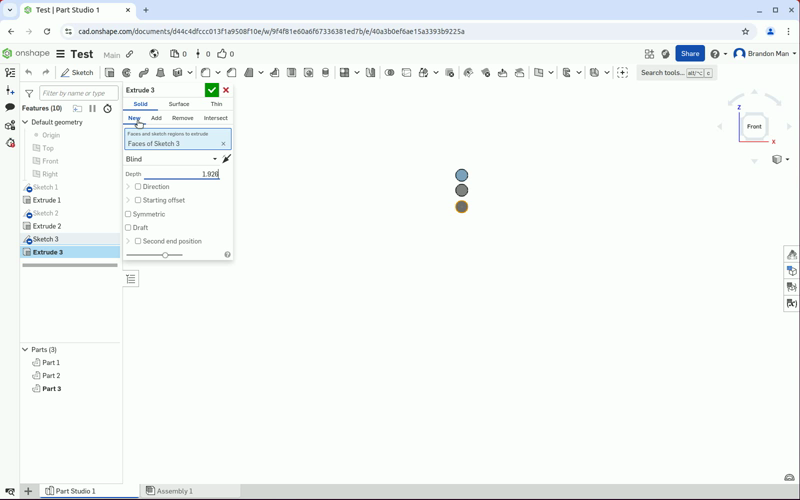
key(enter)
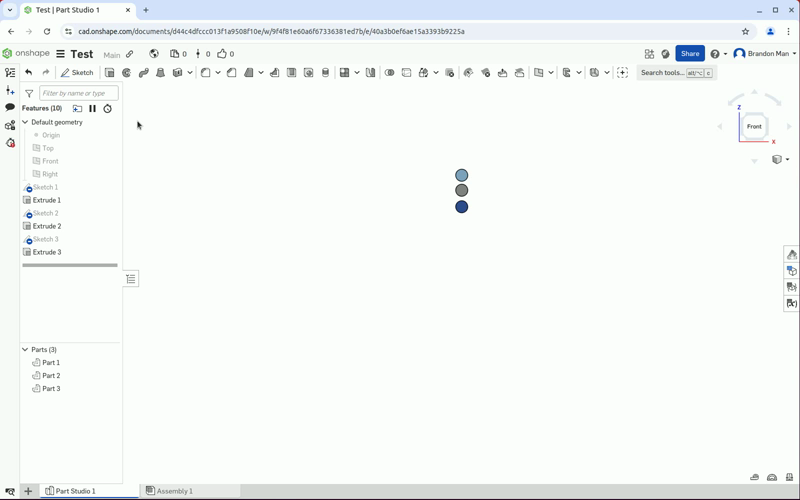
key(shift+h)
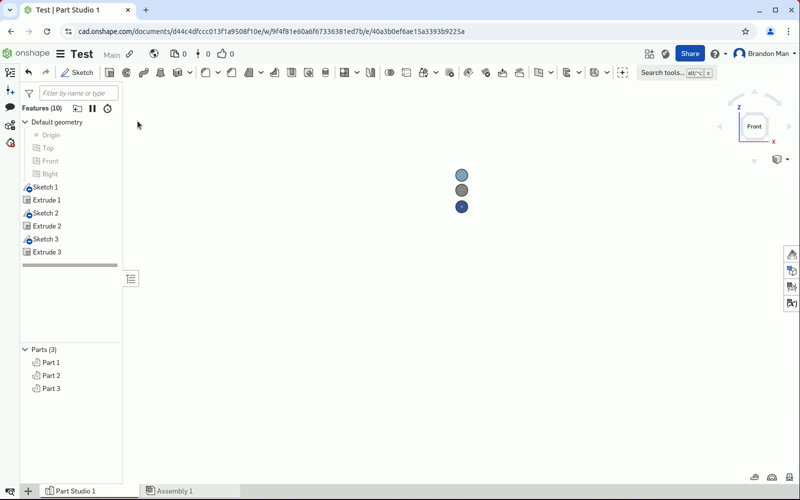
key(shift+h)
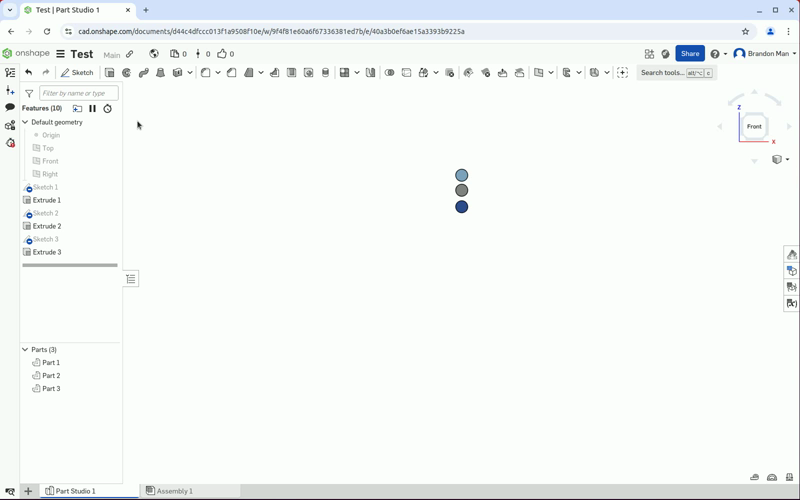
mouse_move(73, 189)
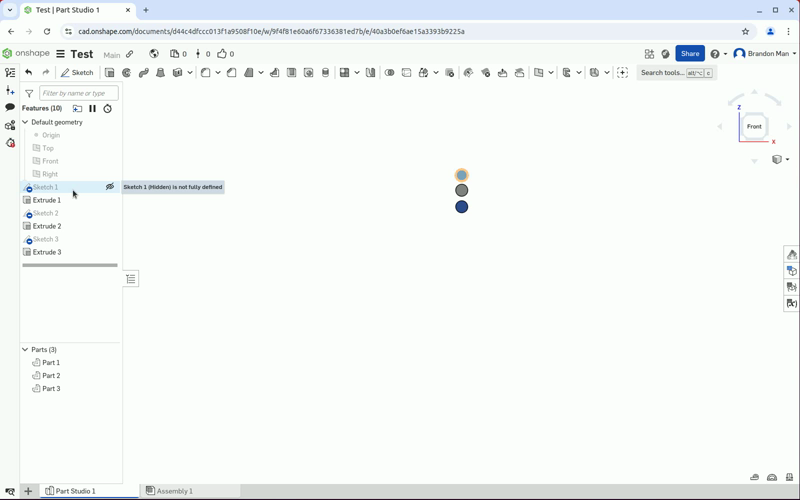
click(73, 189)
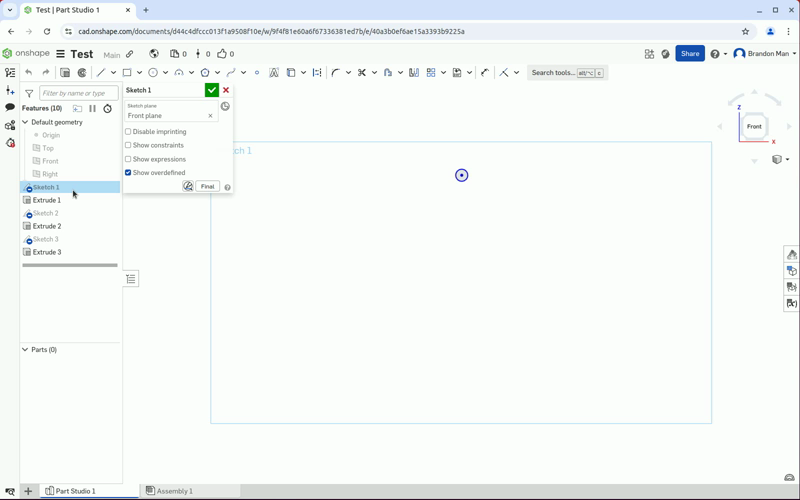
mouse_move(229, 92)
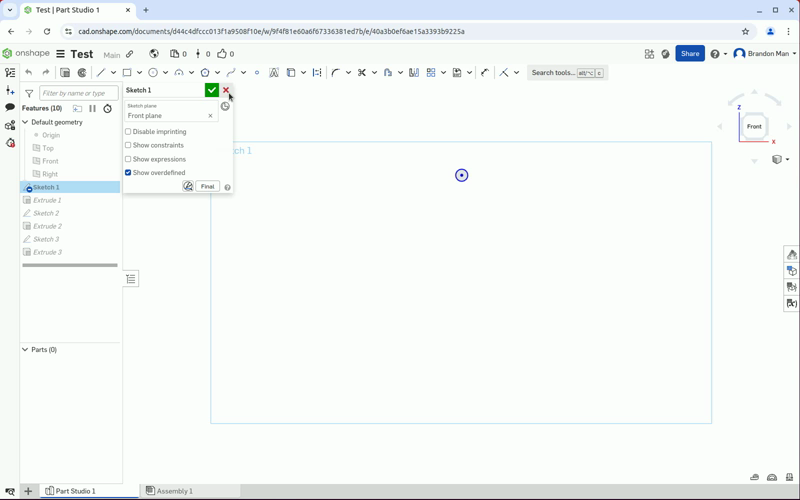
click(229, 92)
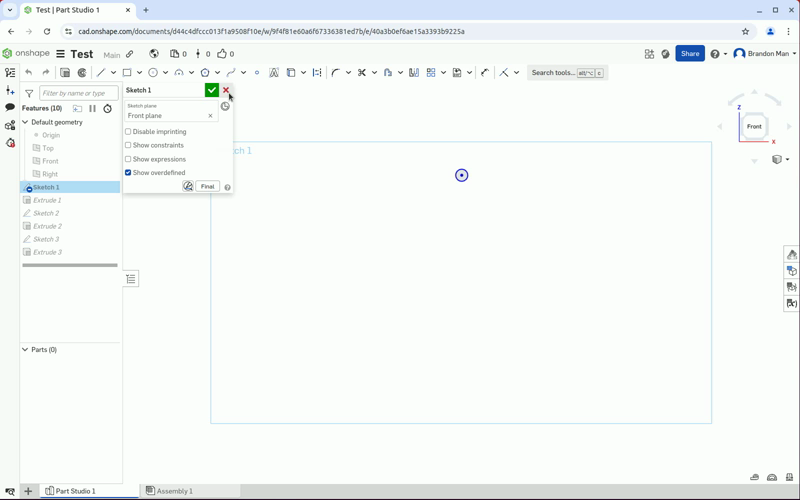
key(shift+s)
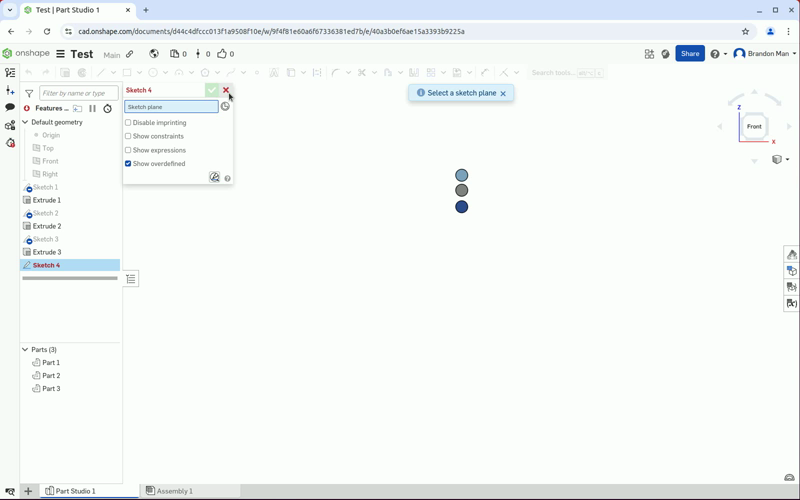
mouse_move(73, 163)
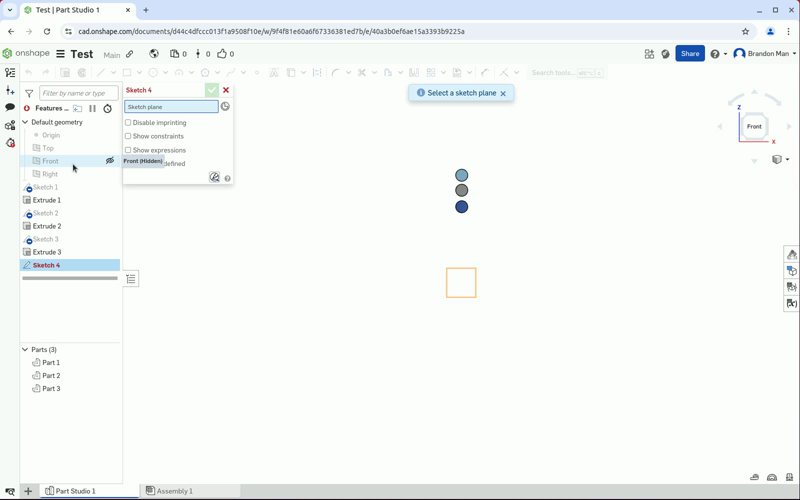
click(73, 163)
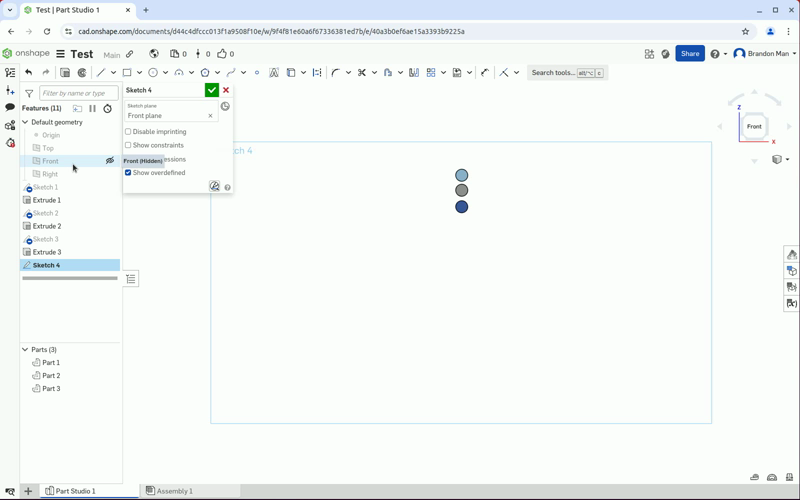
mouse_move(73, 352)
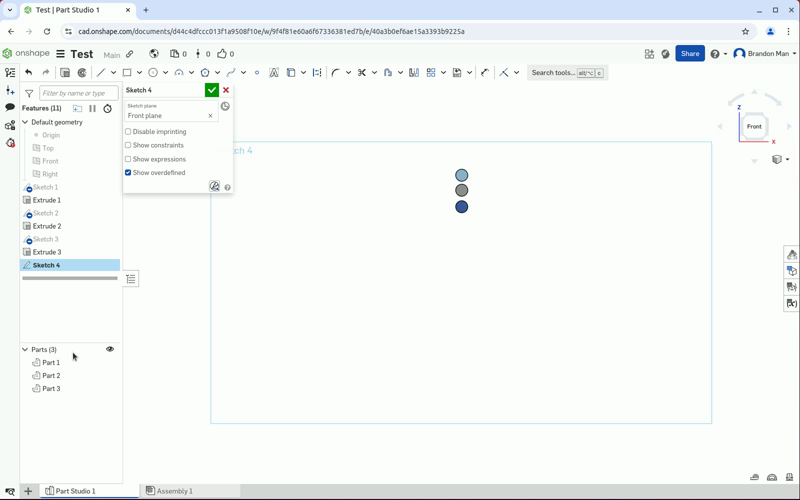
key(y)
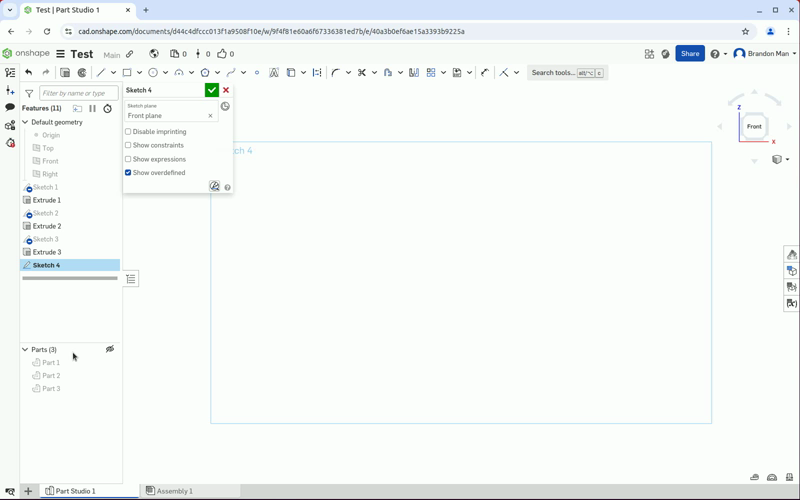
key(c)
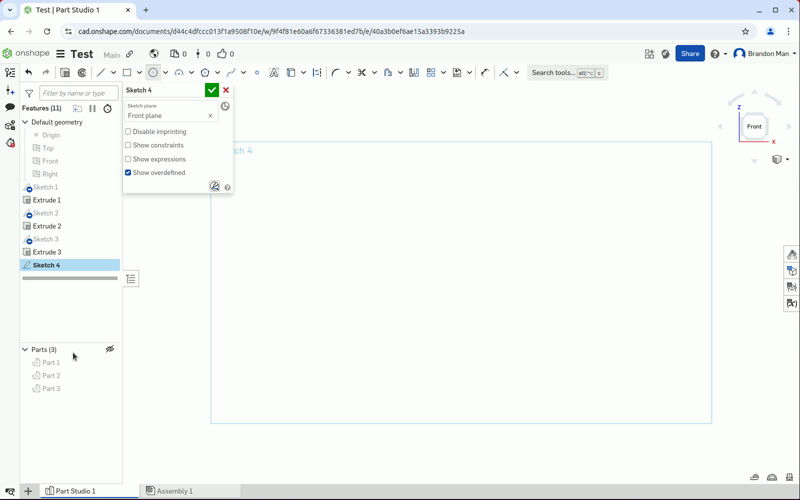
key_down(shift)
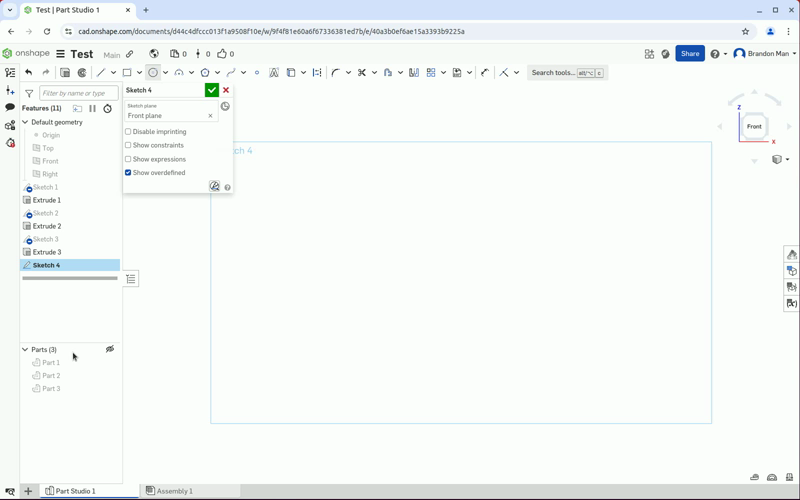
mouse_move(461, 222)
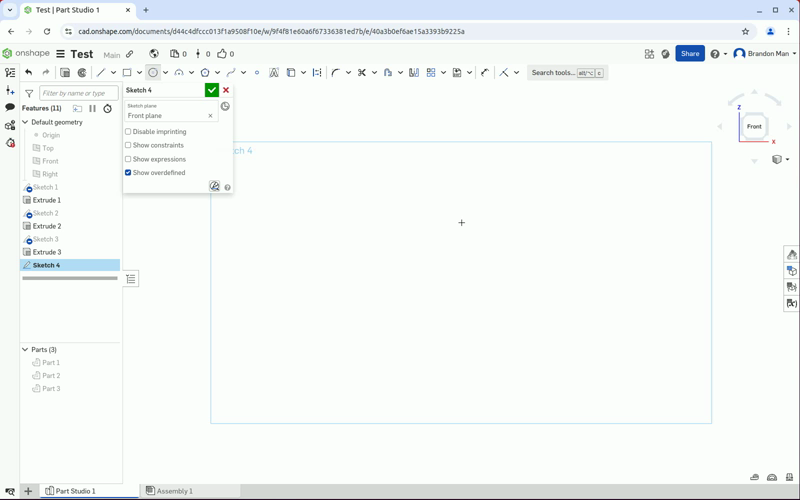
click(461, 222)
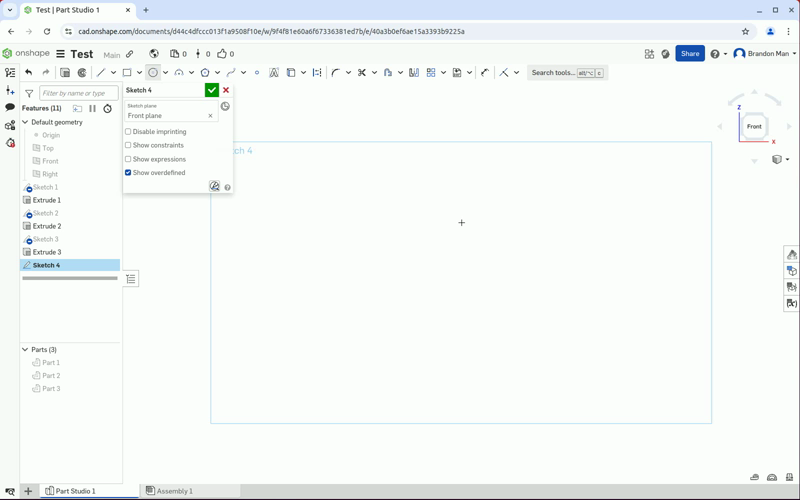
key_up(shift)
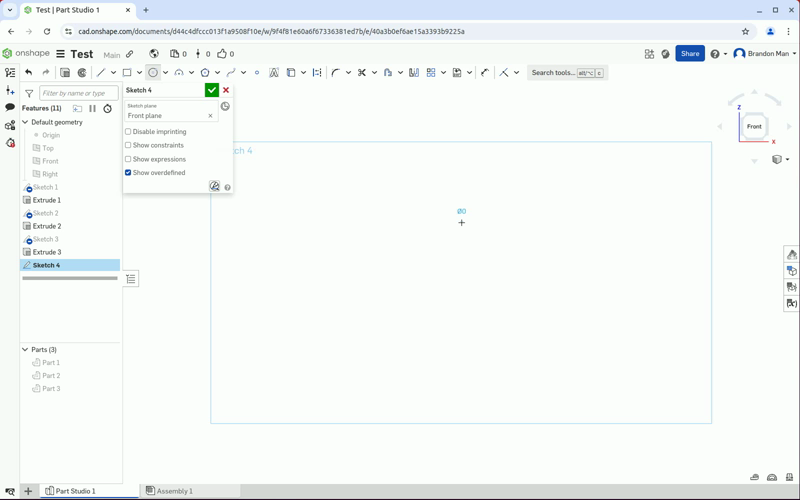
mouse_move(467, 222)
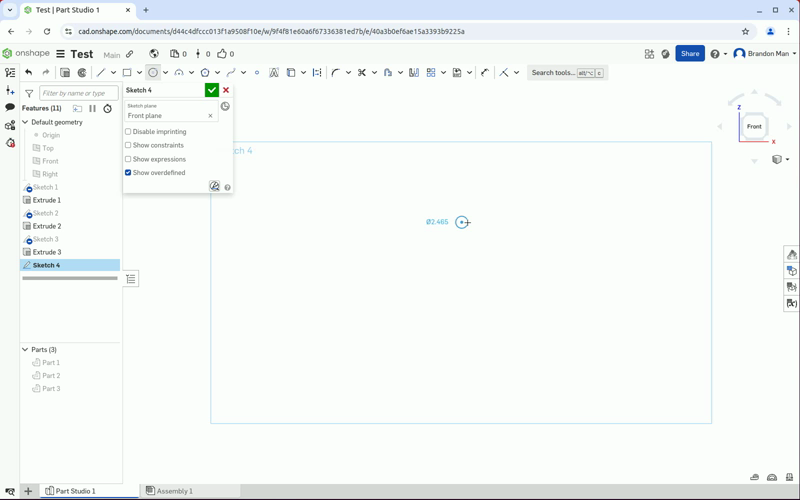
click(467, 222)
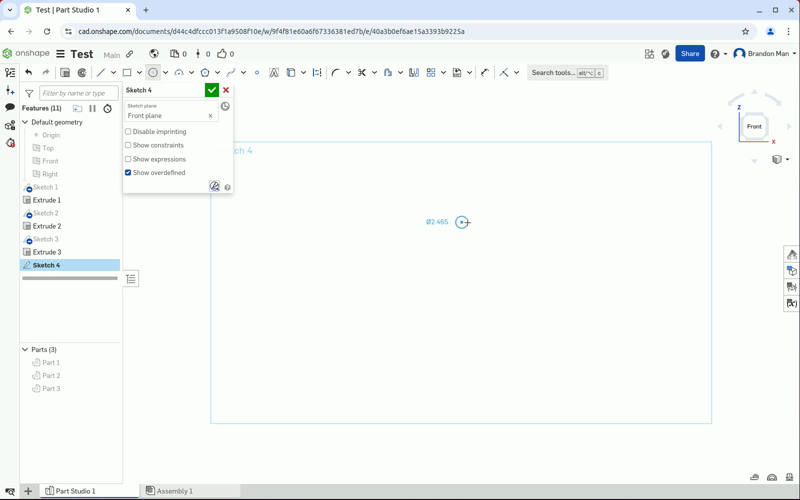
key(esc)
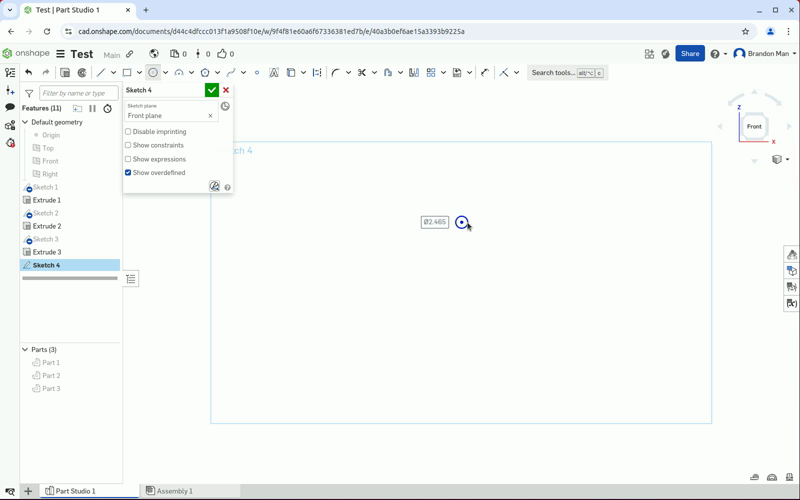
mouse_move(462, 226)
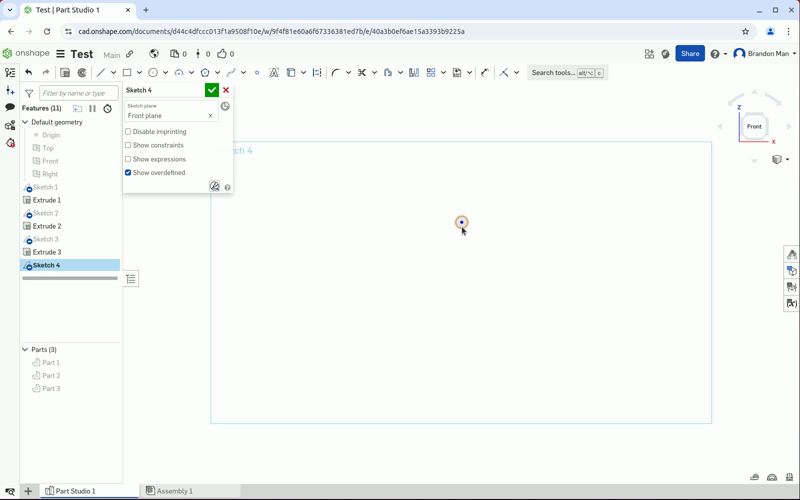
scroll(6)
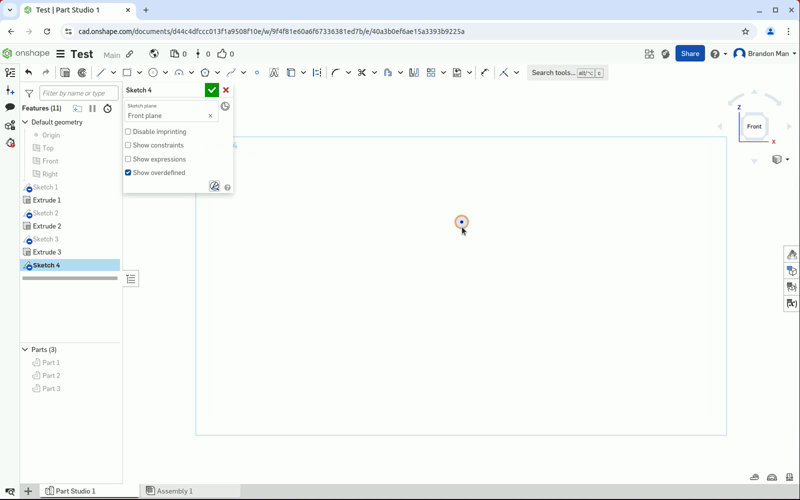
scroll(6)
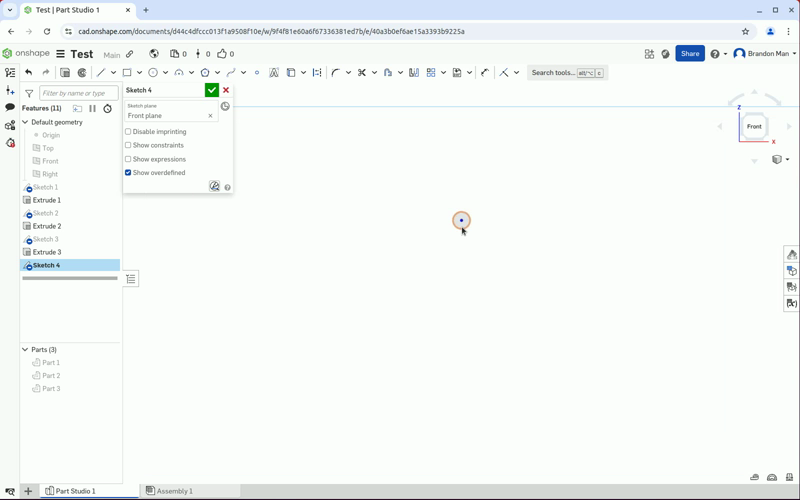
scroll(6)
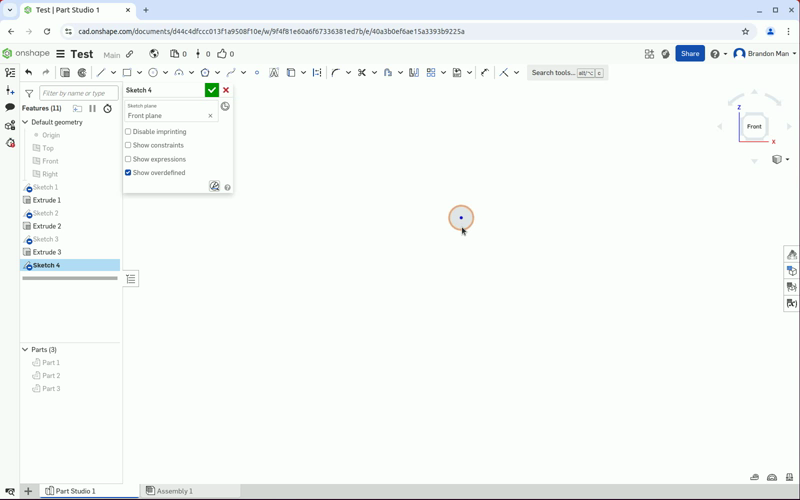
scroll(6)
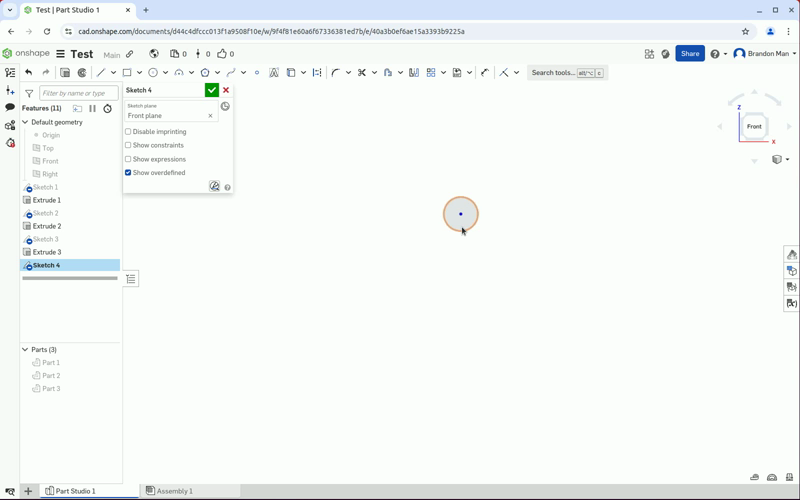
scroll(6)
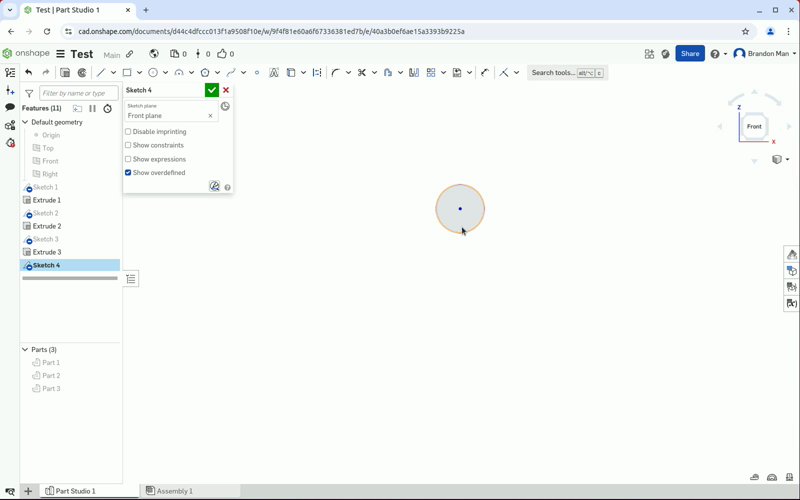
scroll(6)
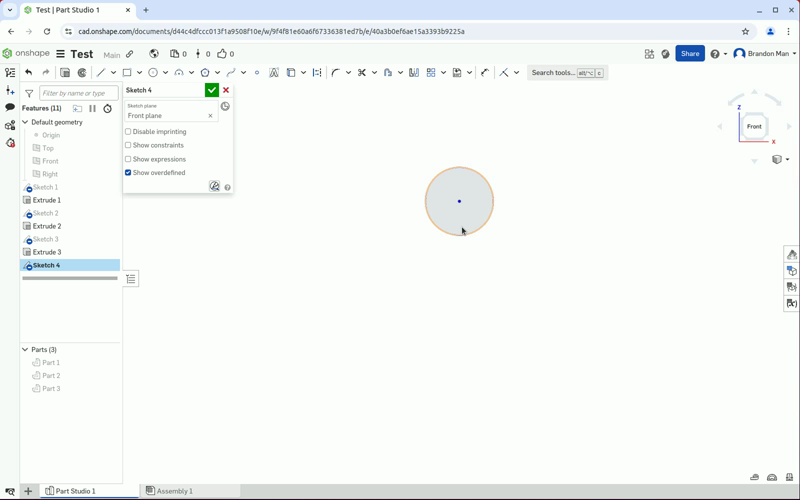
scroll(6)
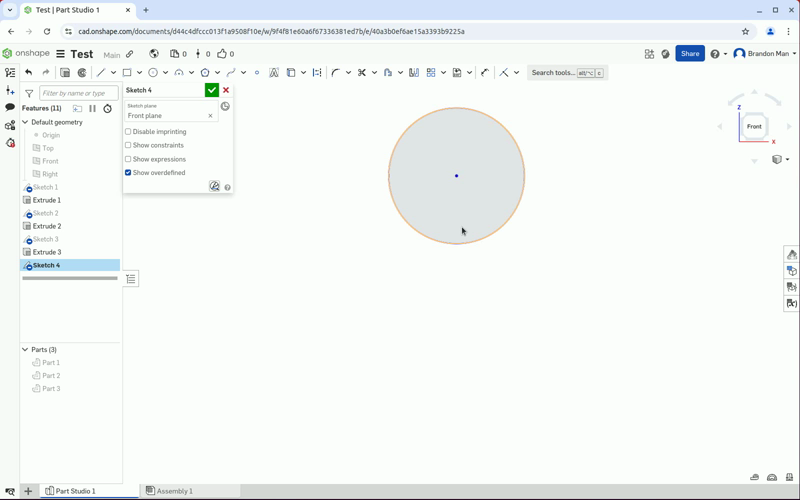
click(462, 226)
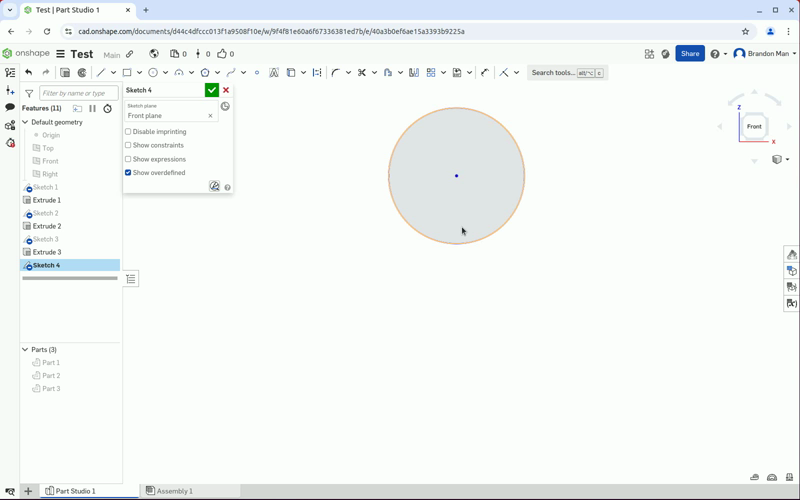
scroll(-6)
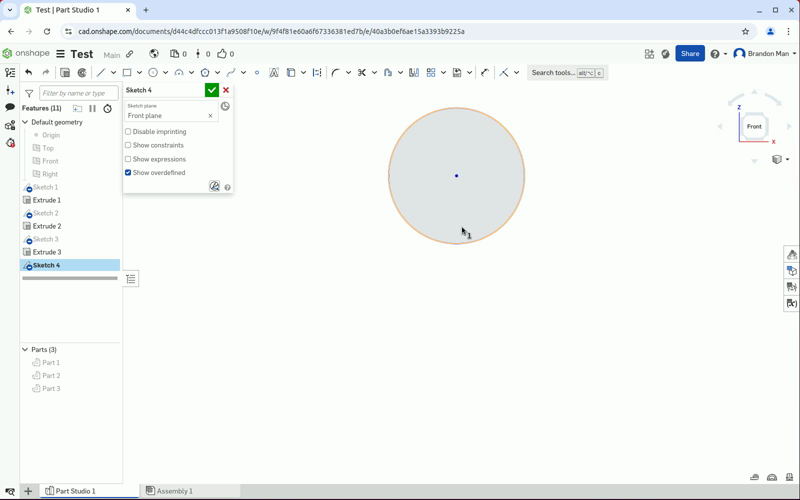
scroll(-6)
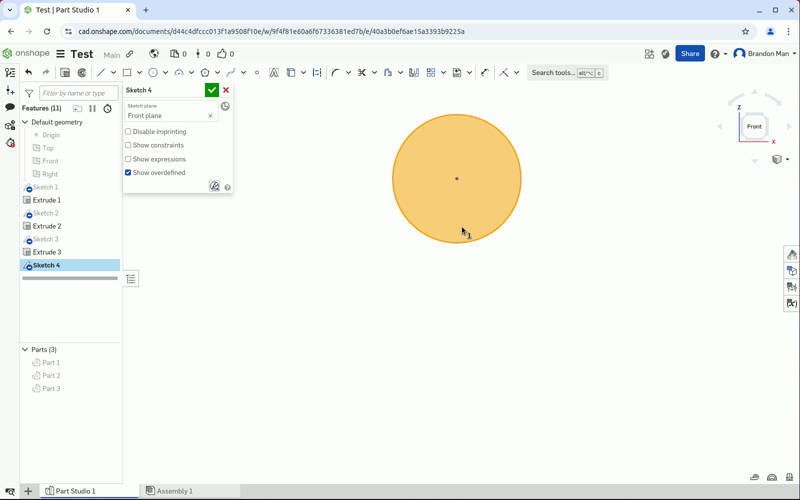
scroll(-6)
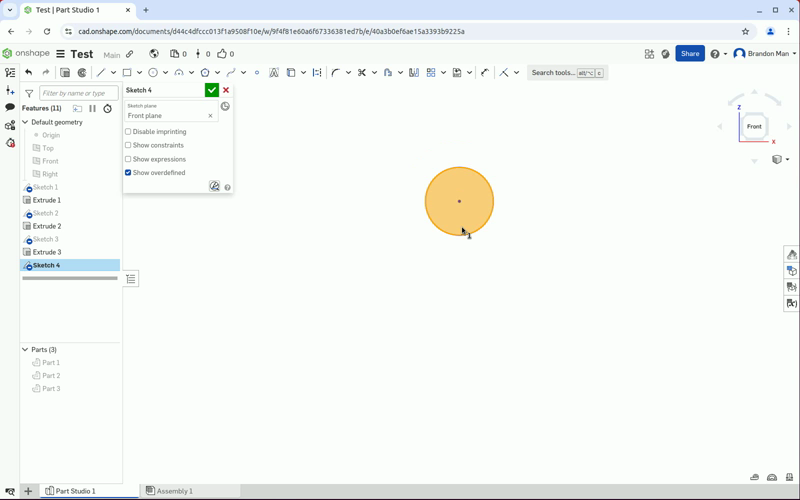
scroll(-6)
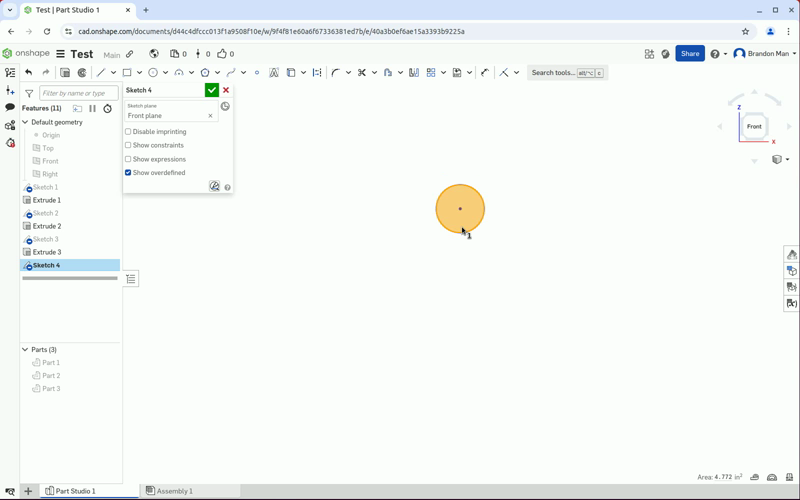
scroll(-6)
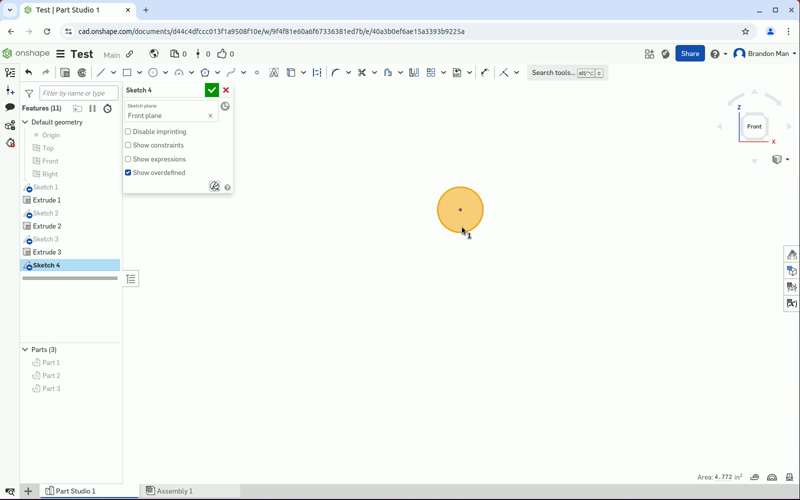
scroll(-6)
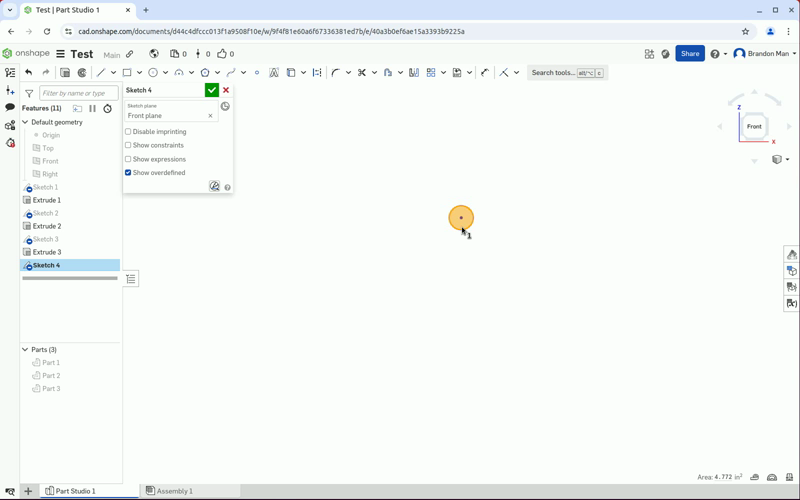
scroll(-6)
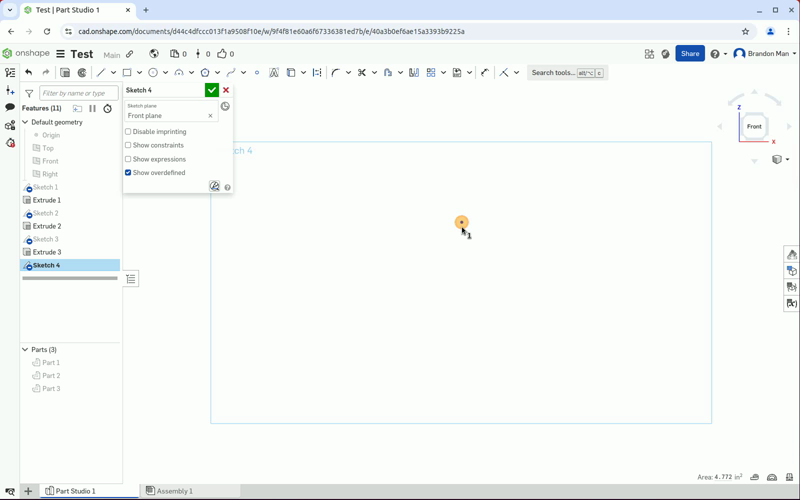
mouse_move(73, 352)
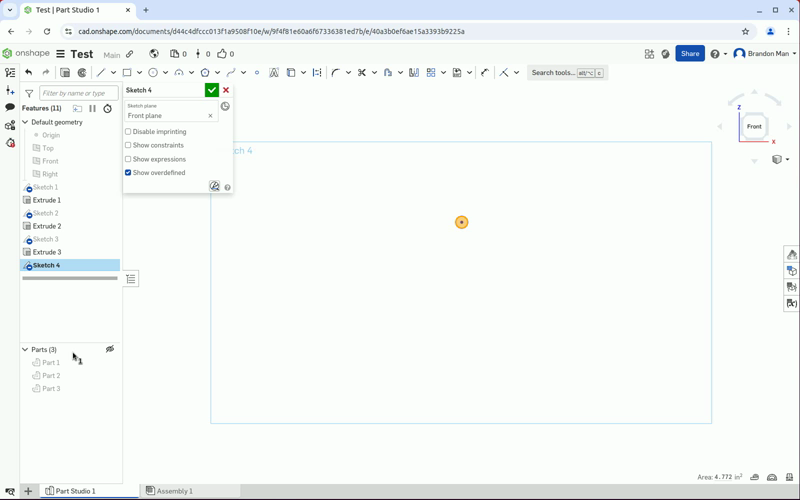
key(shift+y)
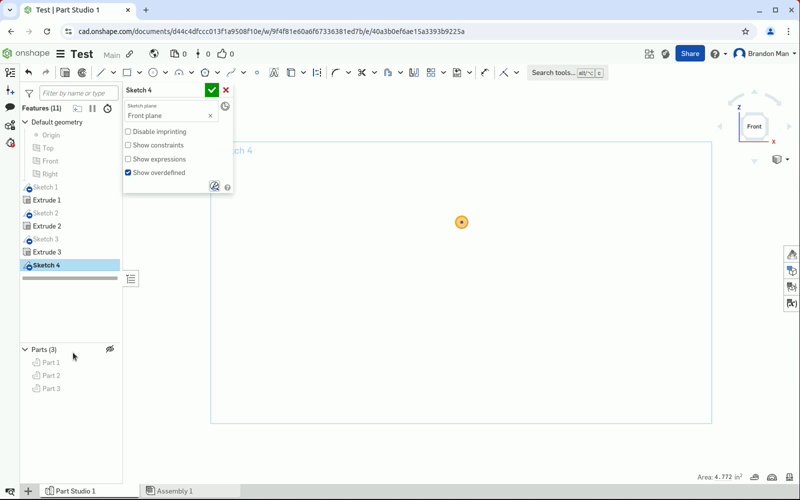
key(shift+e)
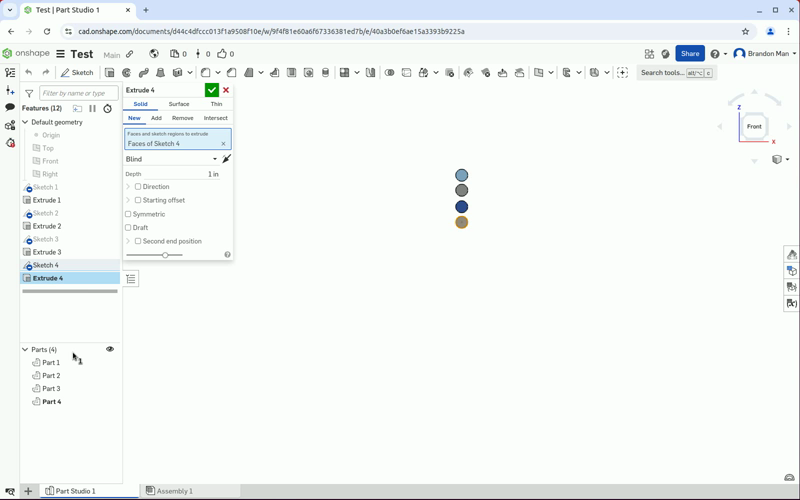
mouse_move(143, 106)
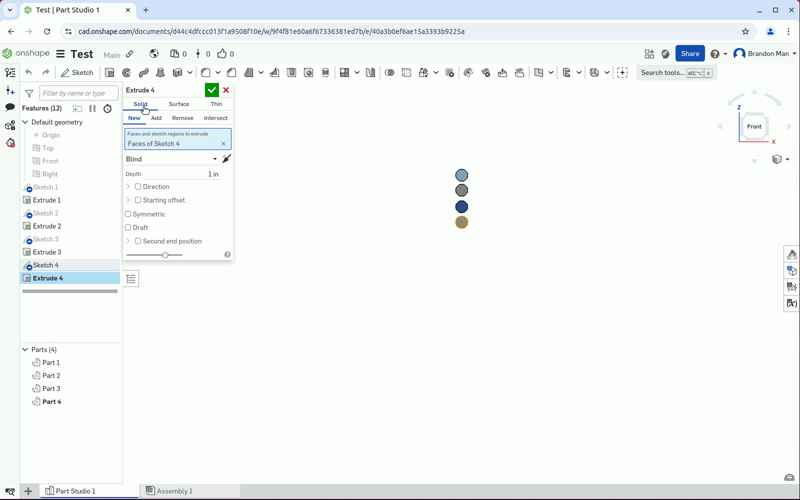
click(143, 106)
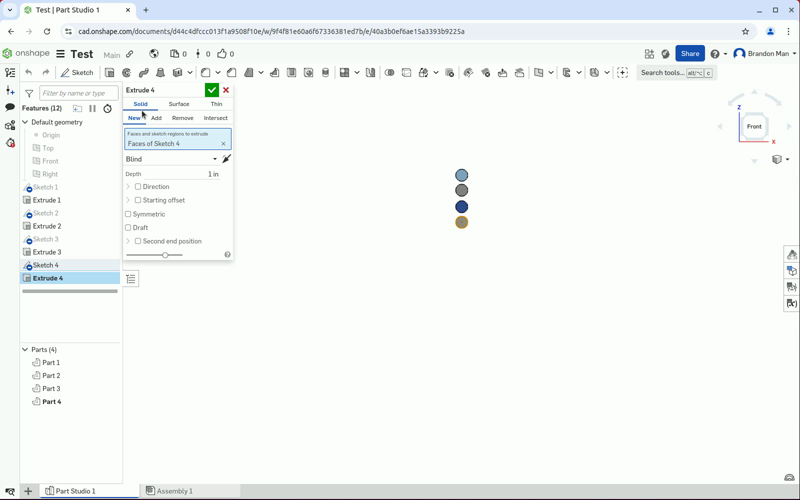
mouse_move(137, 120)
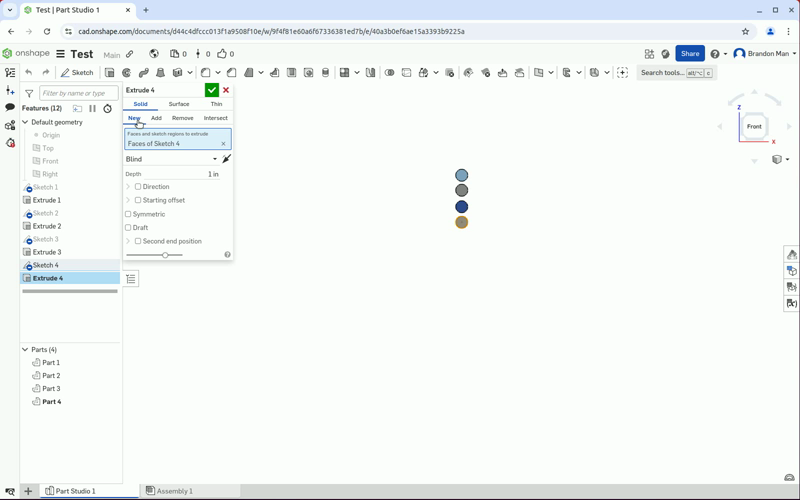
click(137, 120)
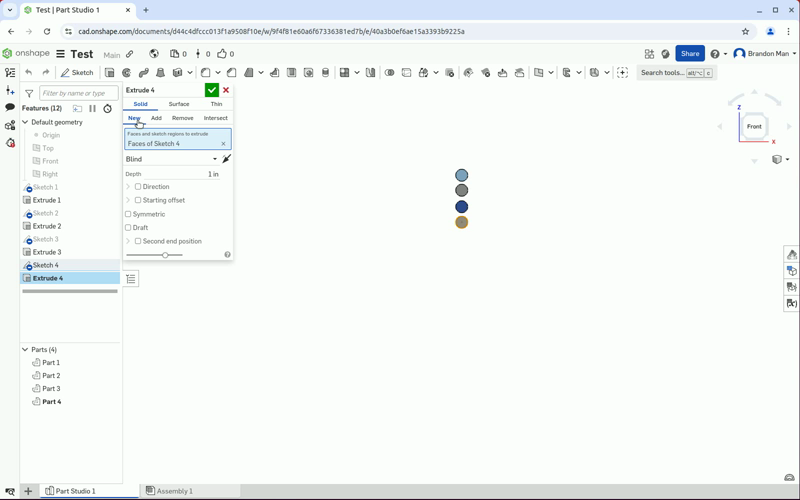
key(tab, 4)
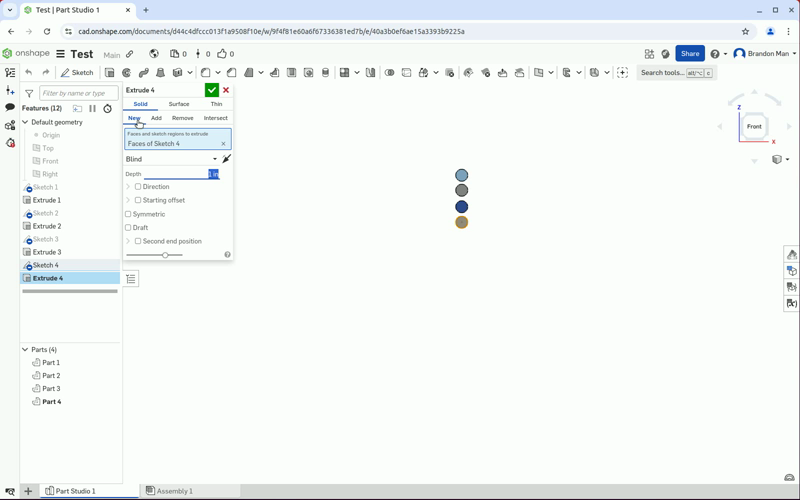
text(1.926)
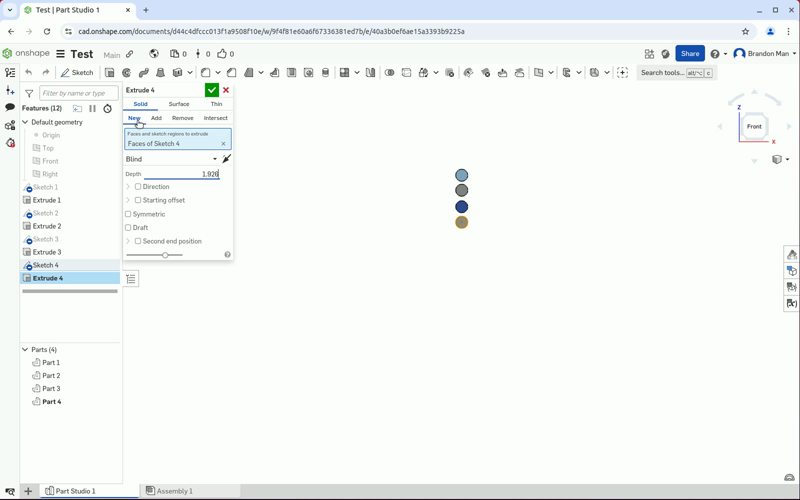
key(enter)
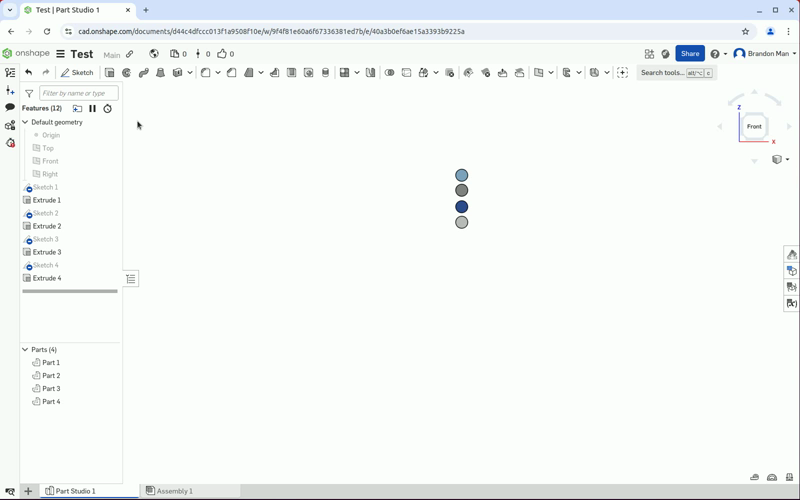
key(shift+h)
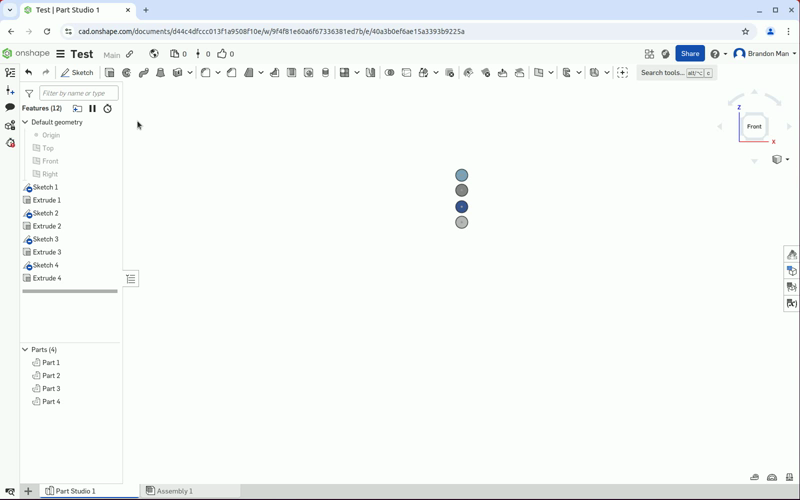
key(shift+h)
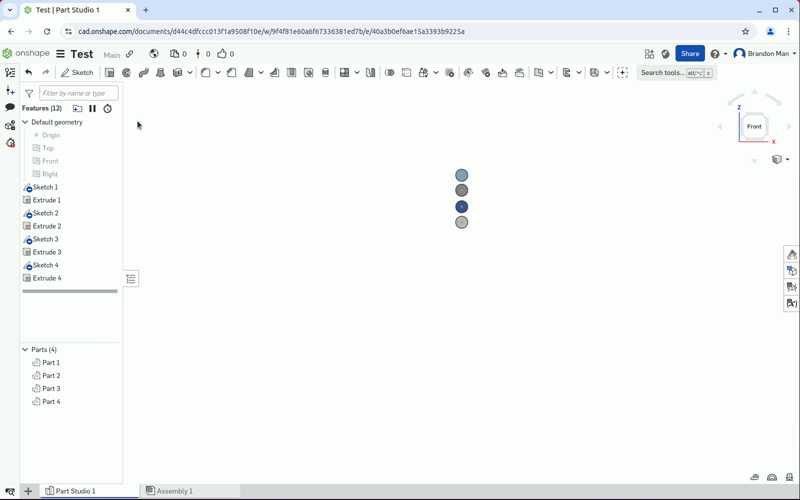
key(shift+7)
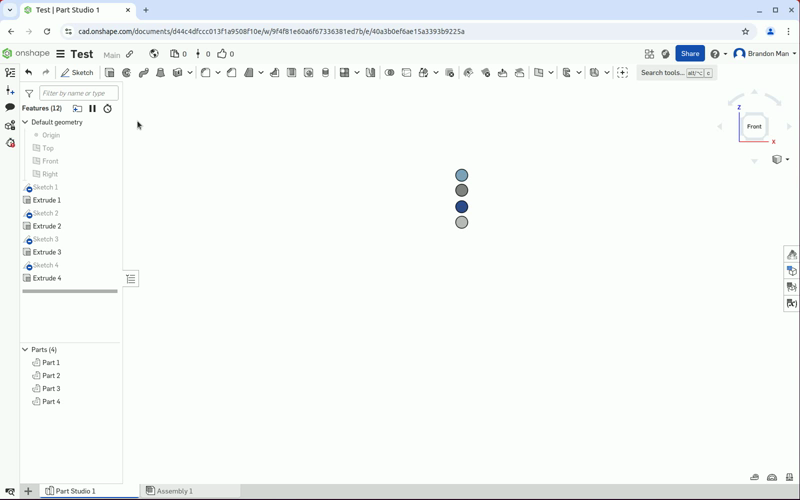
key(left, 2)
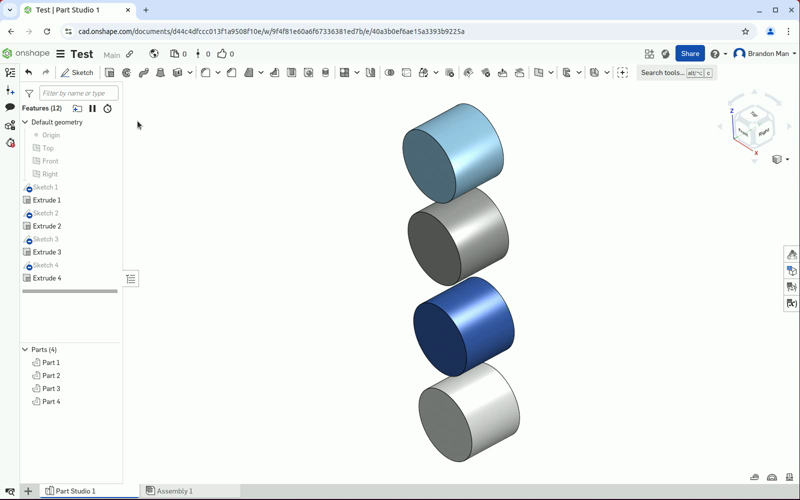
key(down, 2)
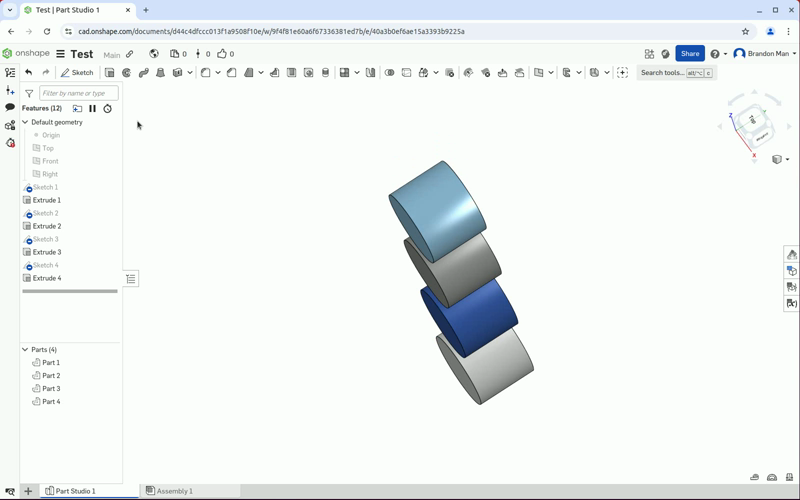
key(up, 2)
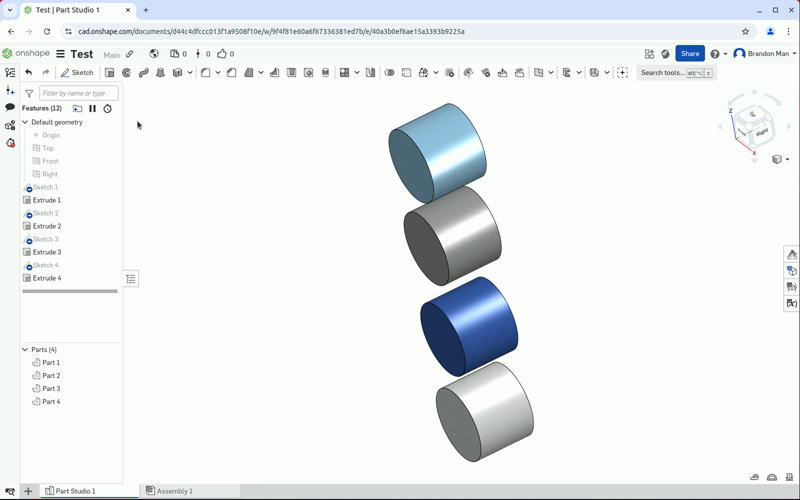
key(right, 2)
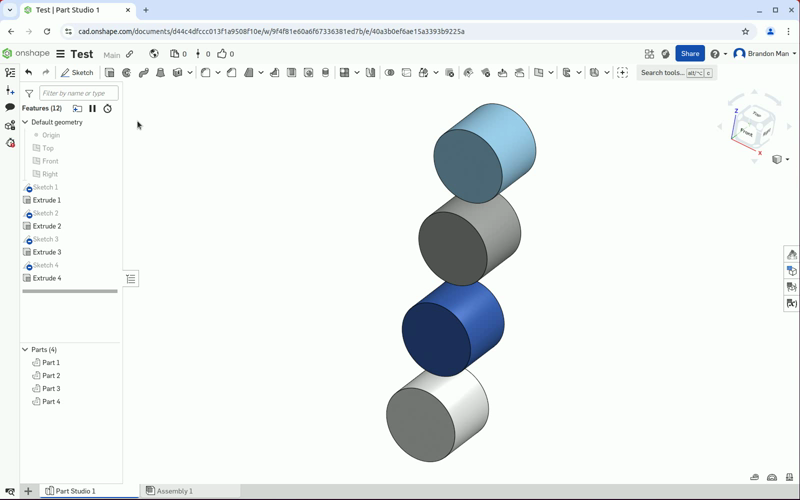
mouse_move(73, 189)
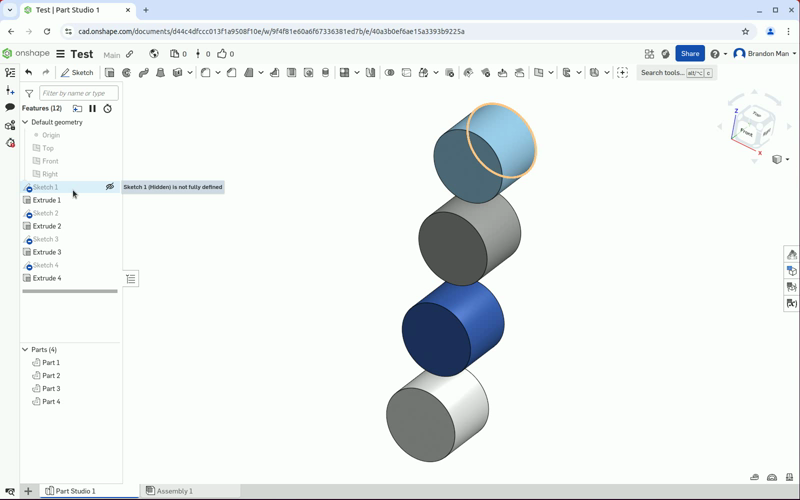
click(73, 189)